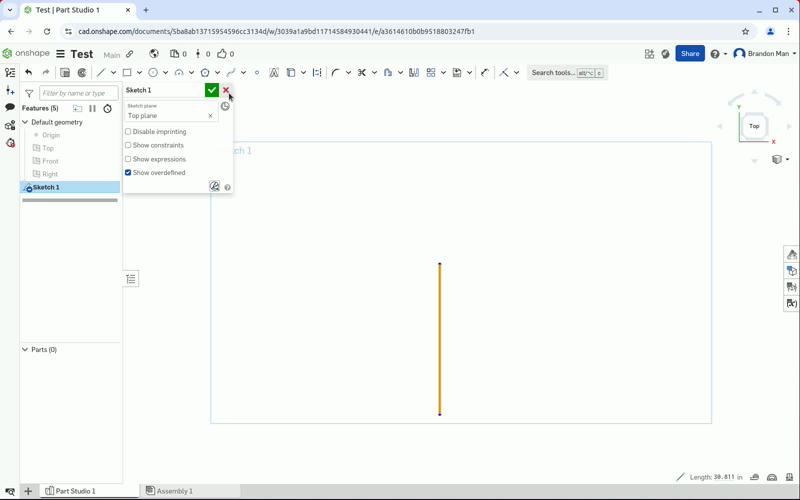
key(shift+h)
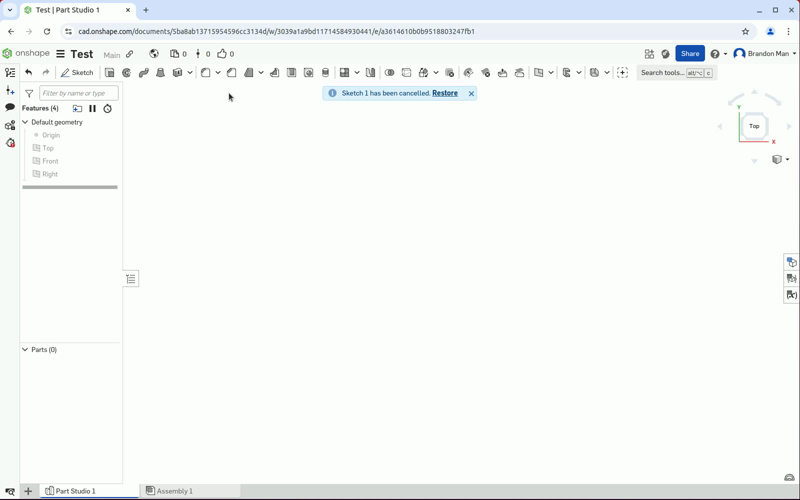
mouse_move(73, 352)
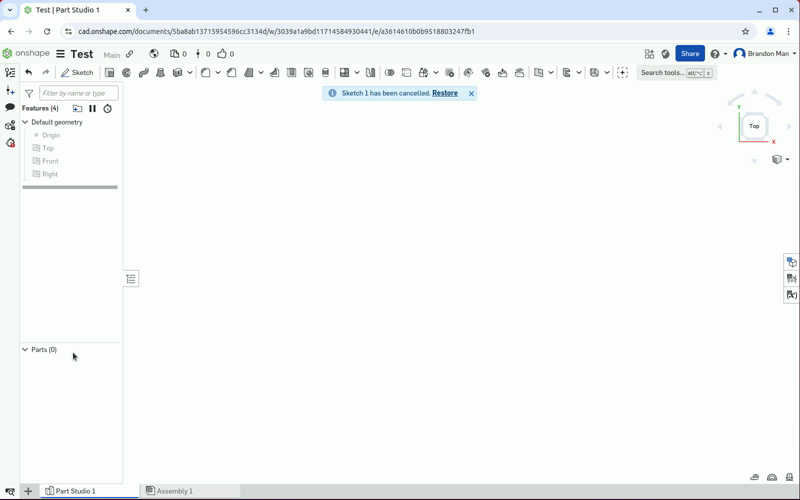
key(y)
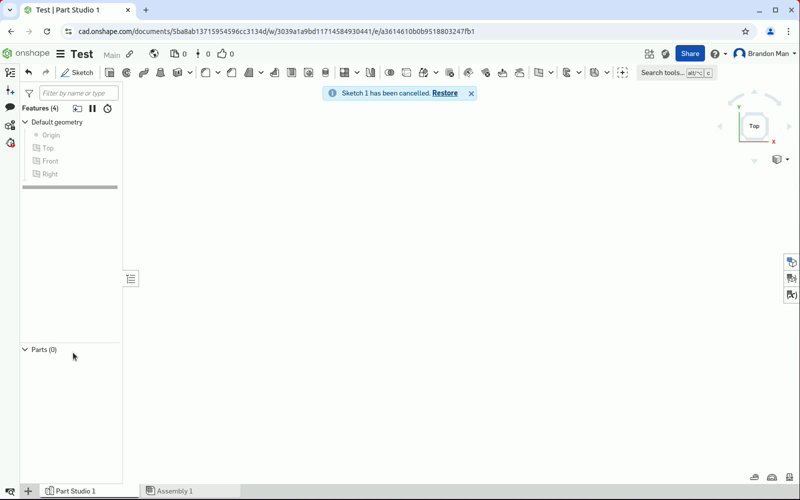
key(shift+p)
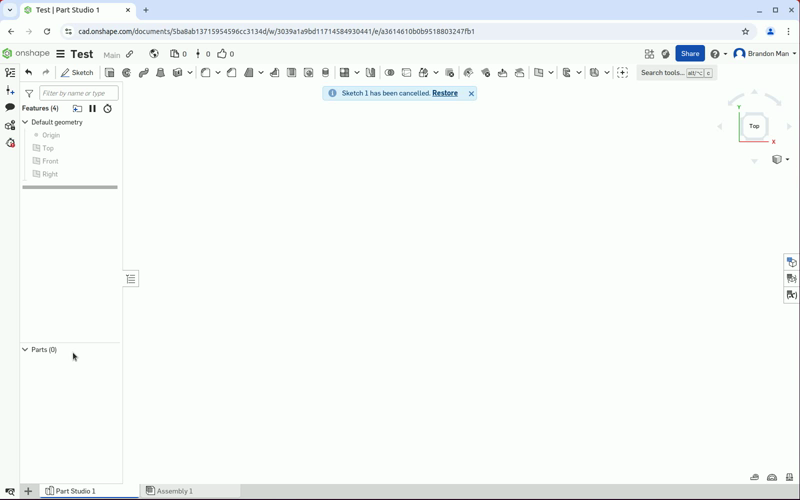
key(space)
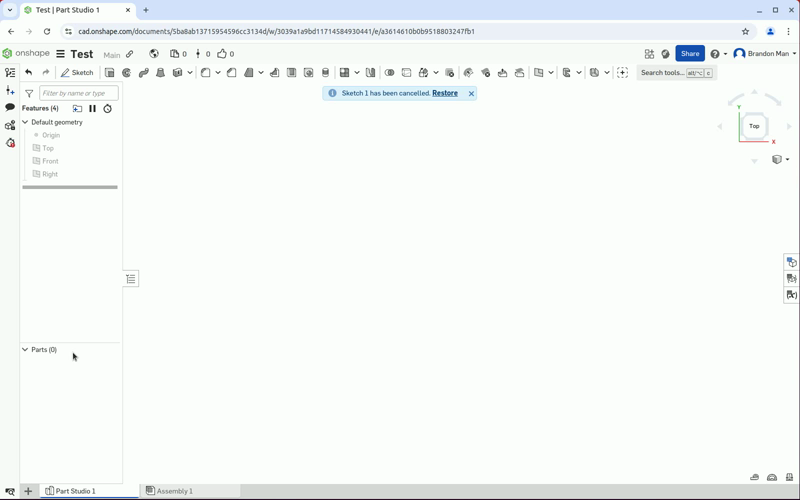
key_down(shift)
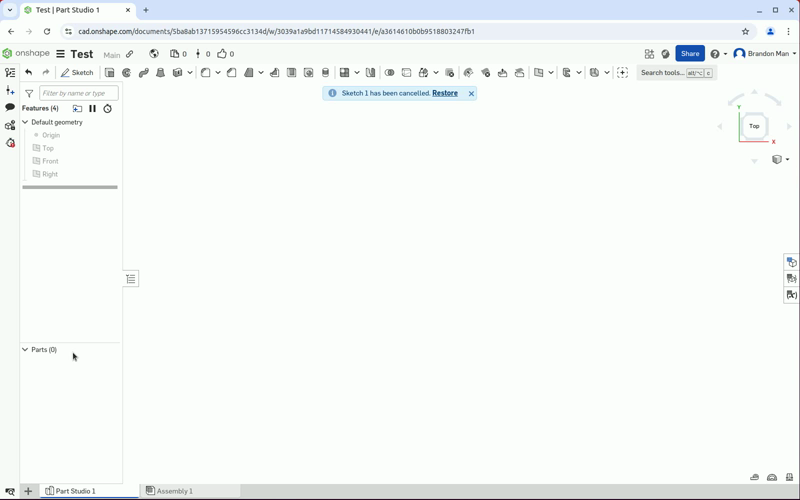
key(up)
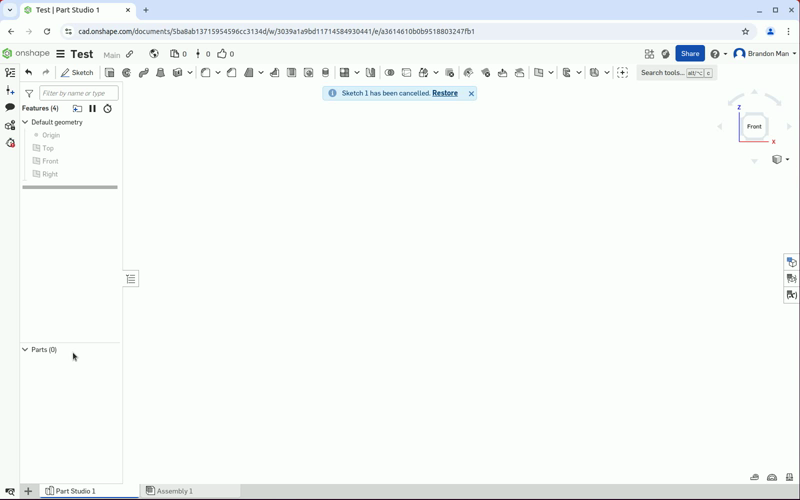
key_up(shift)
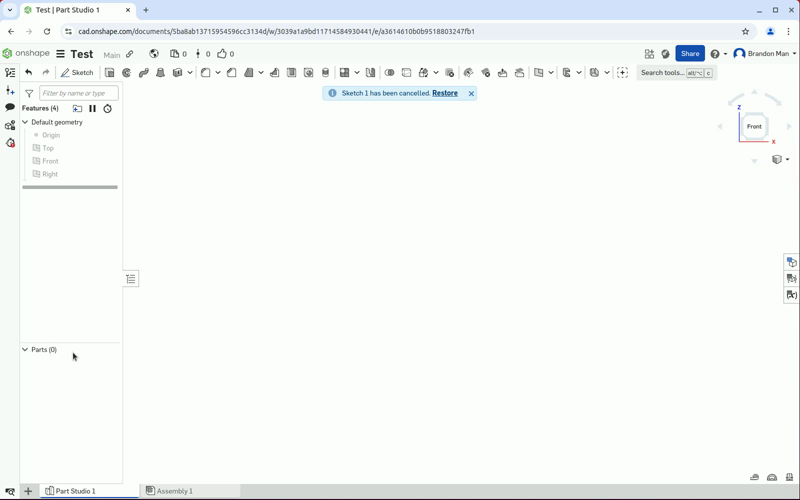
mouse_move(73, 352)
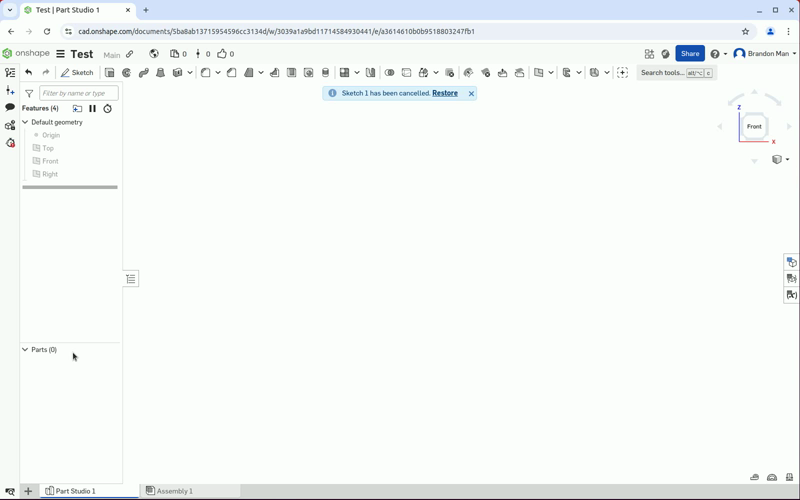
key(shift+y)
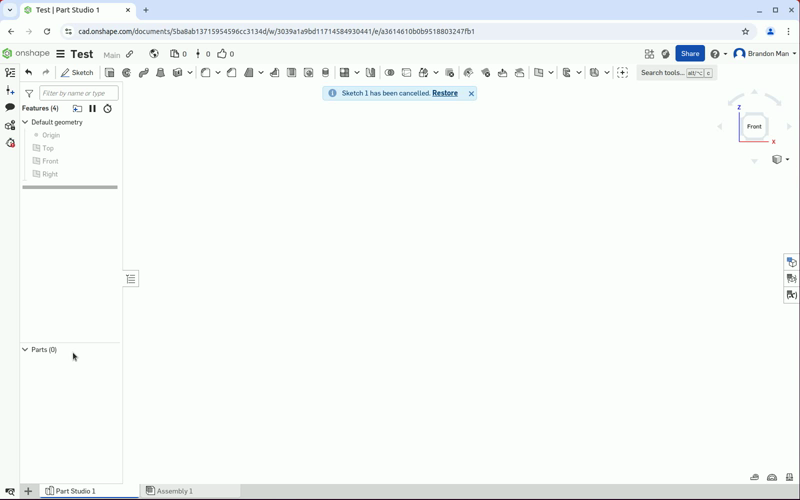
key(shift+s)
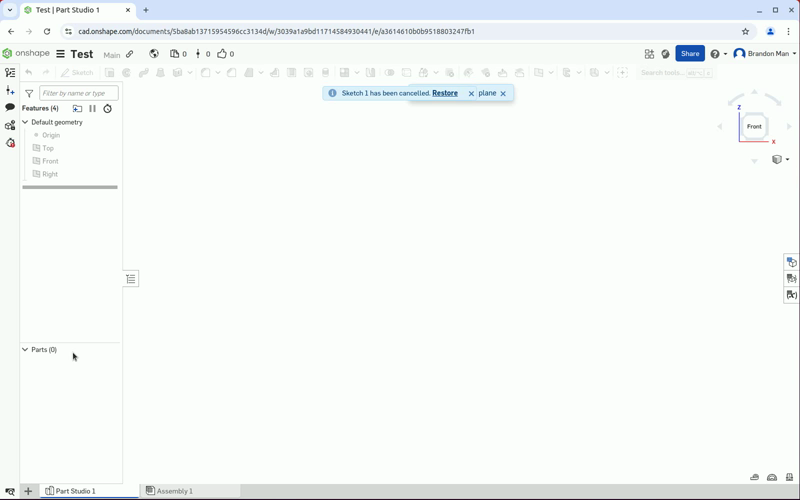
mouse_move(73, 163)
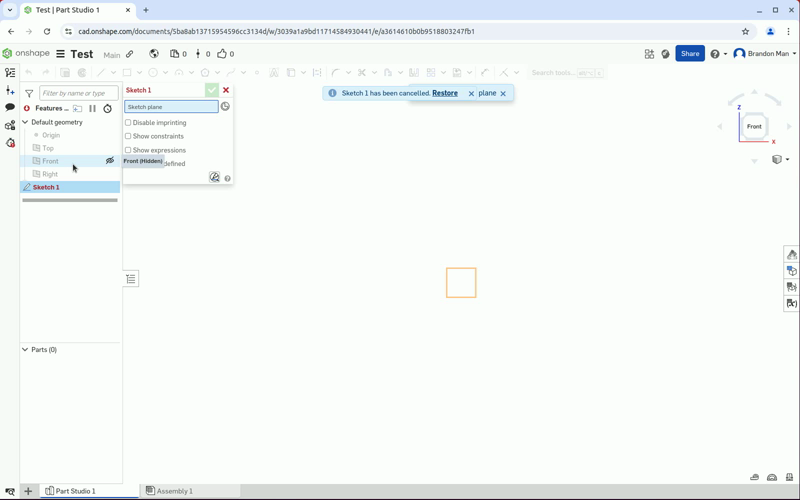
click(73, 163)
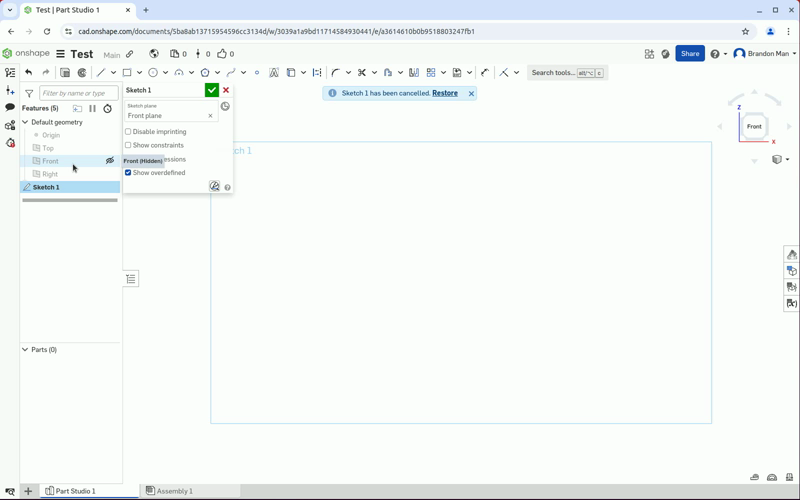
mouse_move(73, 352)
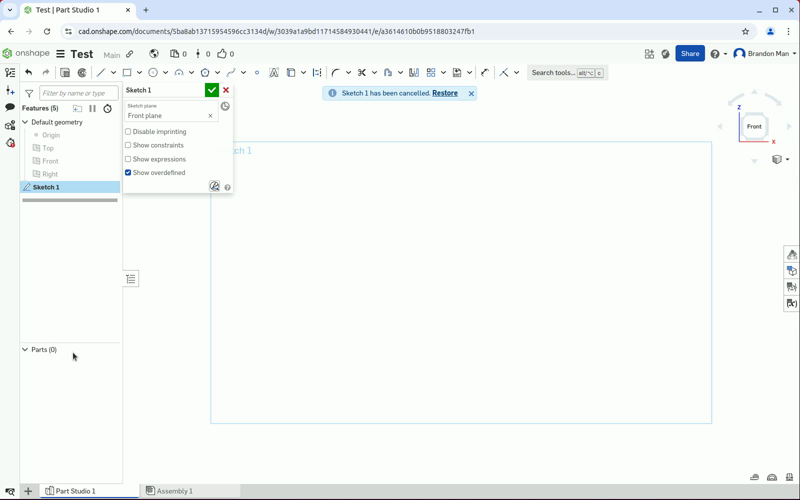
key(y)
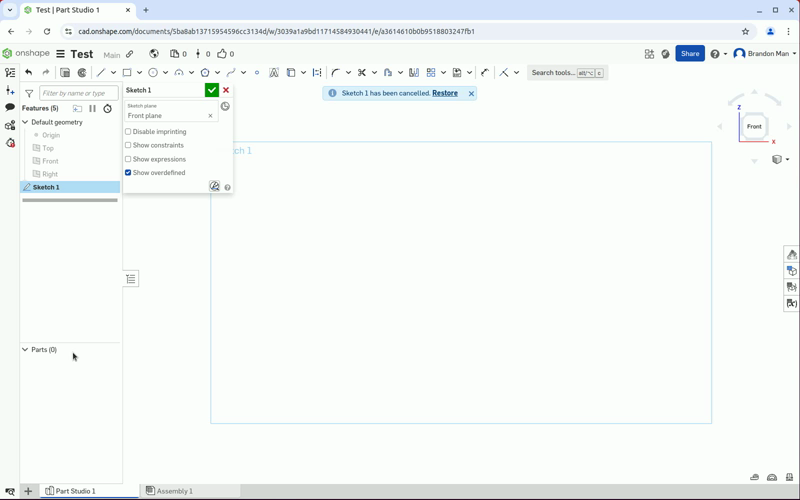
key(l)
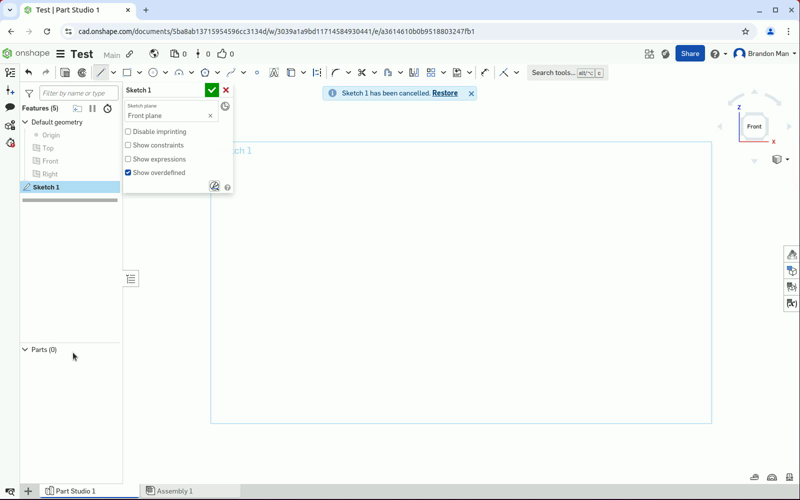
key_down(shift)
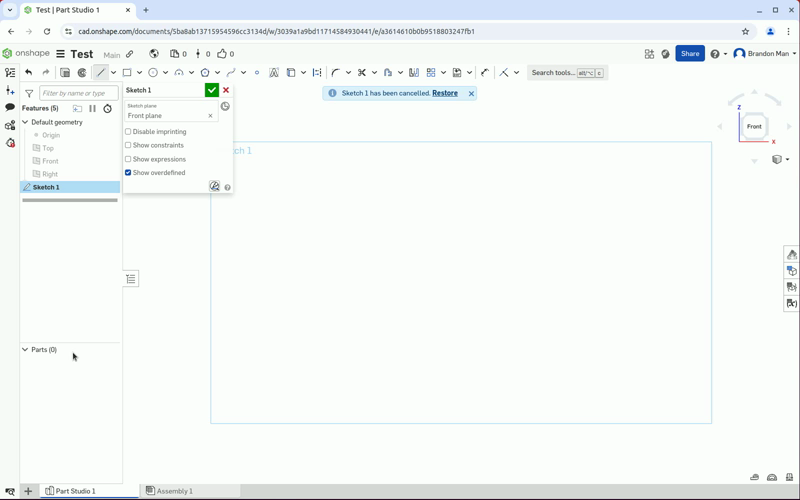
mouse_move(459, 291)
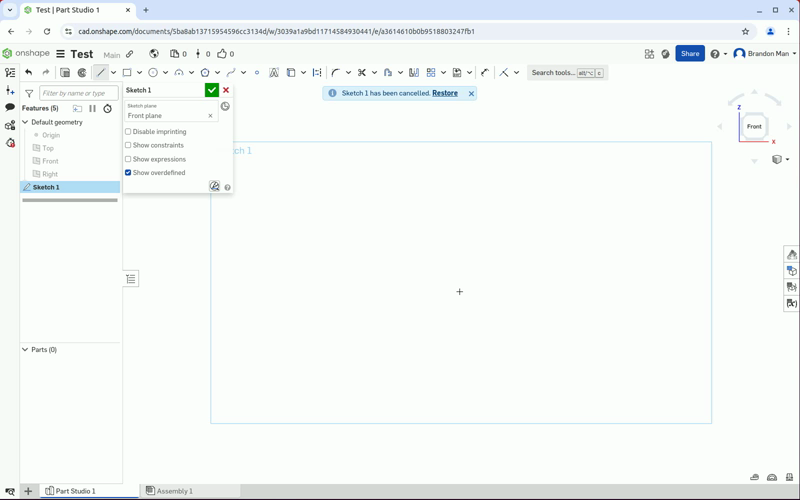
click(459, 291)
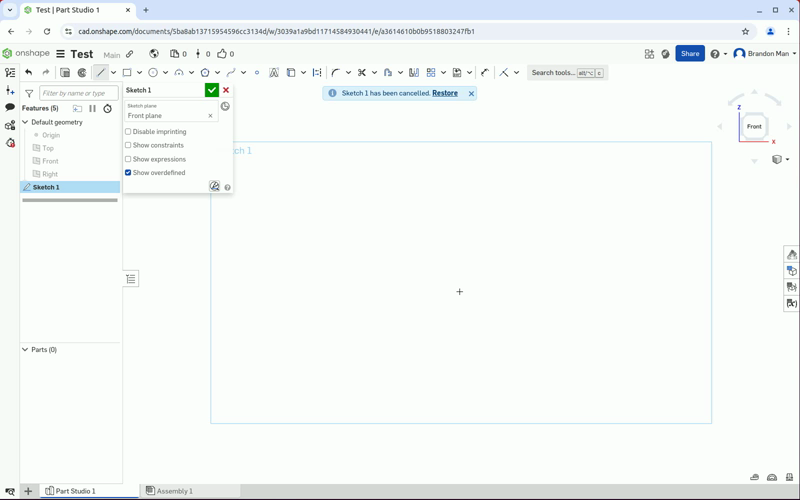
key_up(shift)
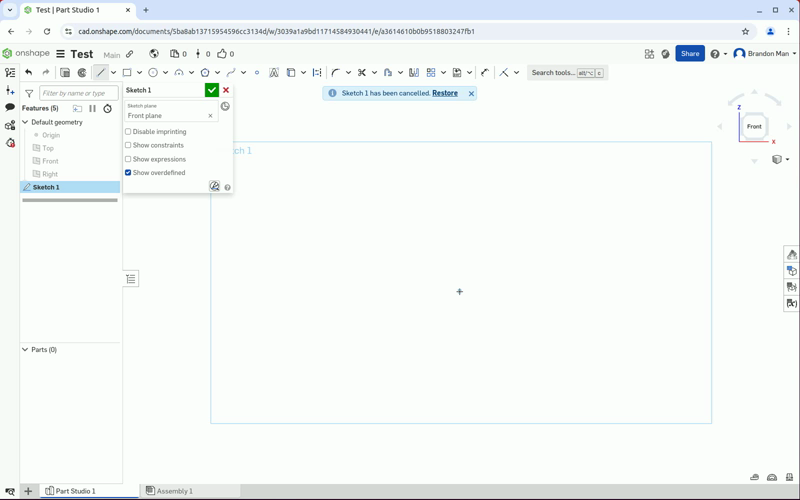
key_down(shift)
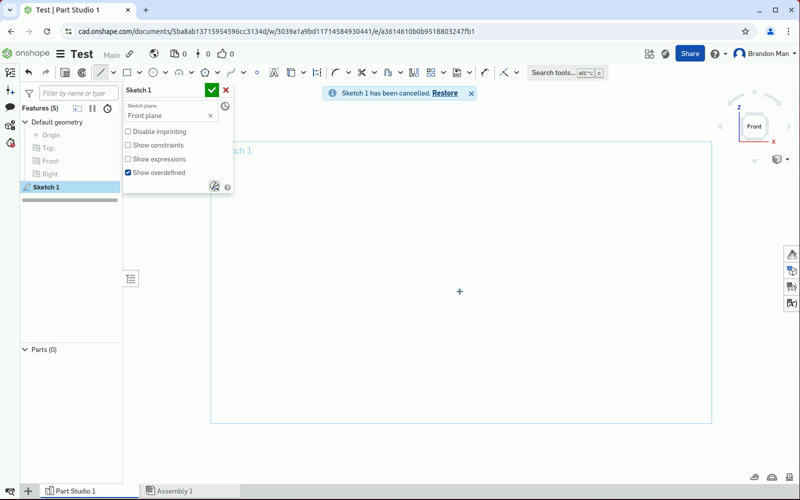
mouse_move(573, 291)
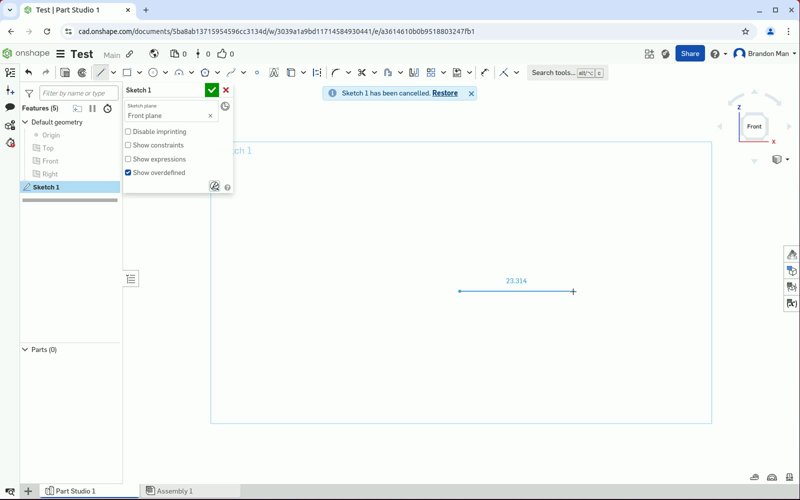
click(573, 291)
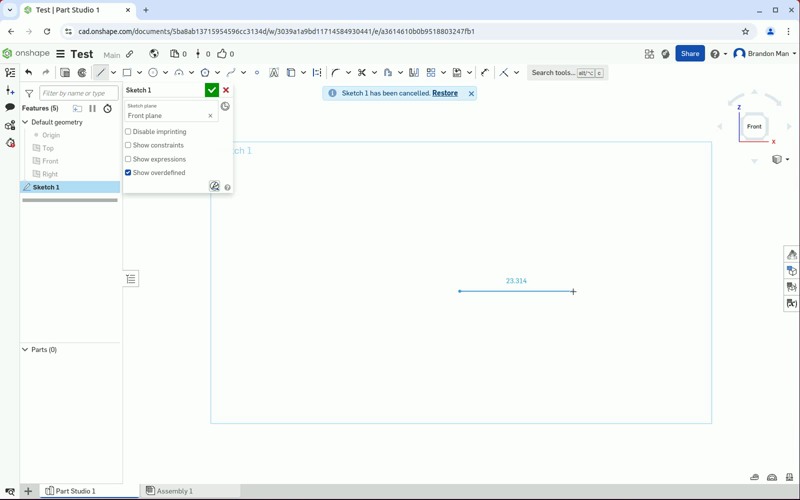
key_up(shift)
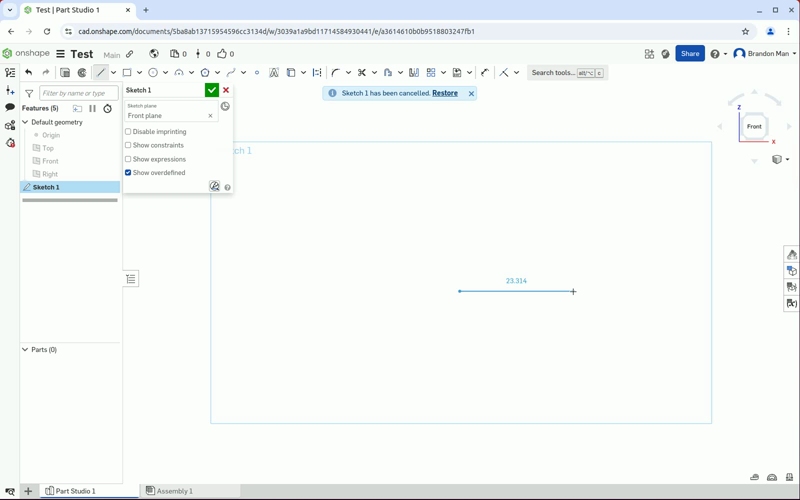
key_down(shift)
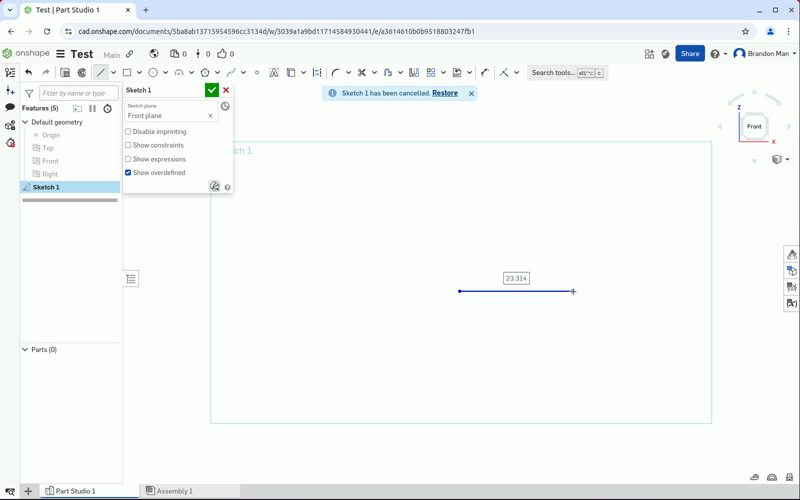
mouse_move(589, 291)
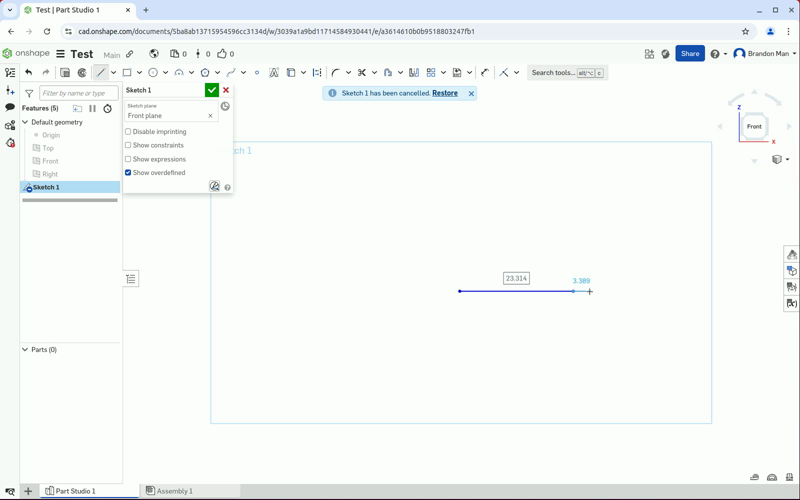
mouse_move(573, 275)
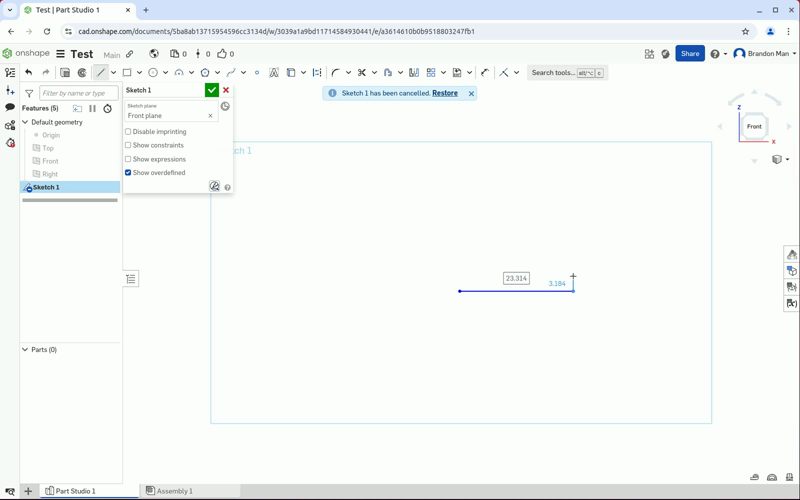
click(573, 275)
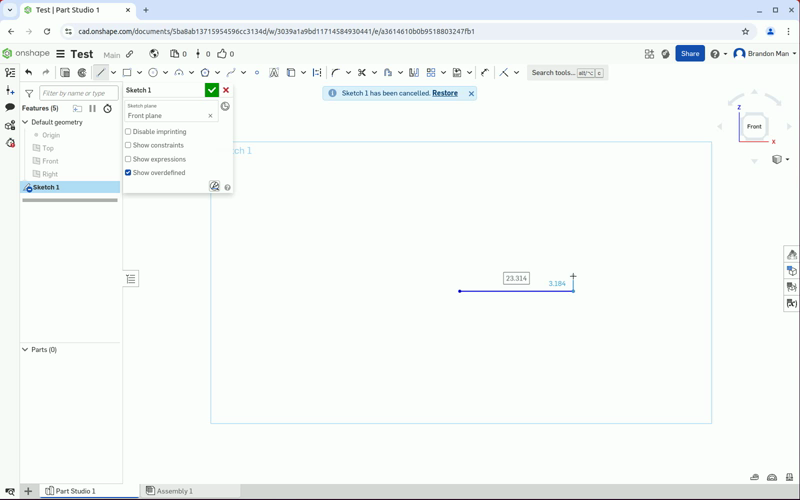
key_up(shift)
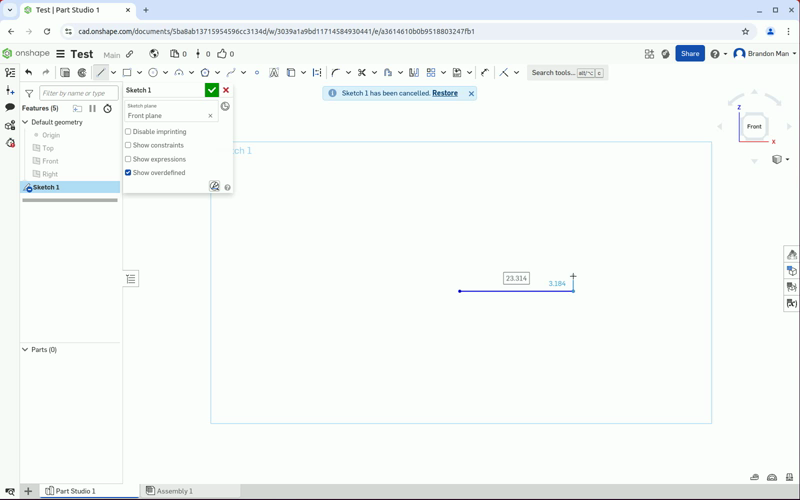
key_down(shift)
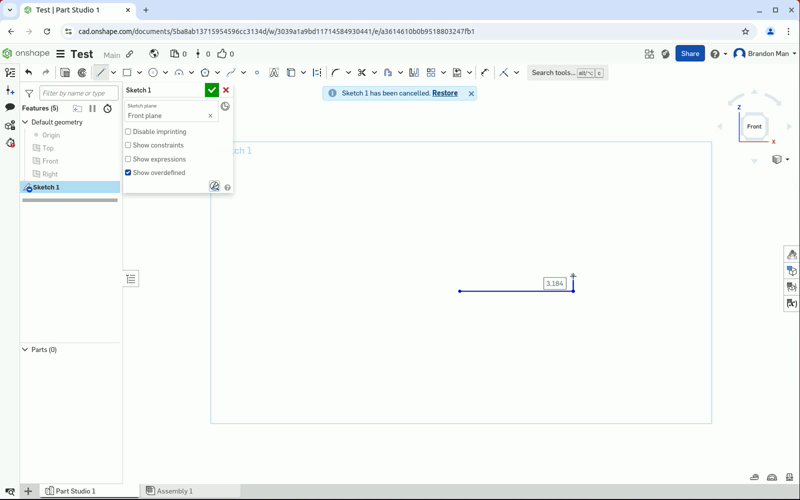
mouse_move(510, 275)
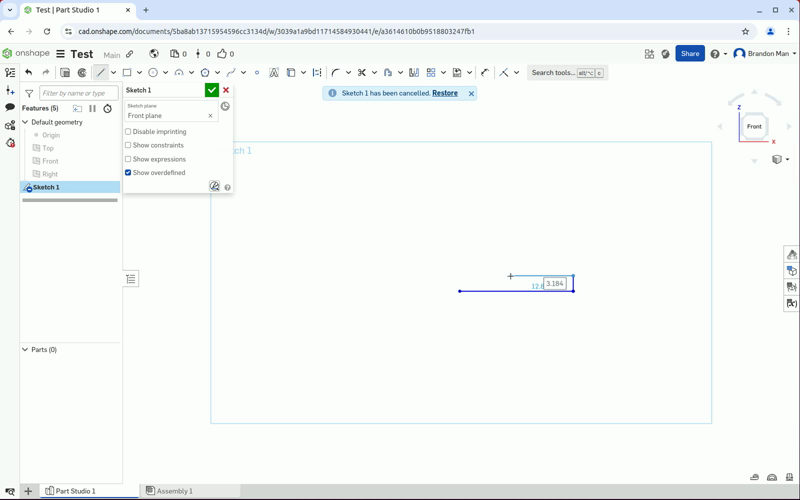
click(510, 275)
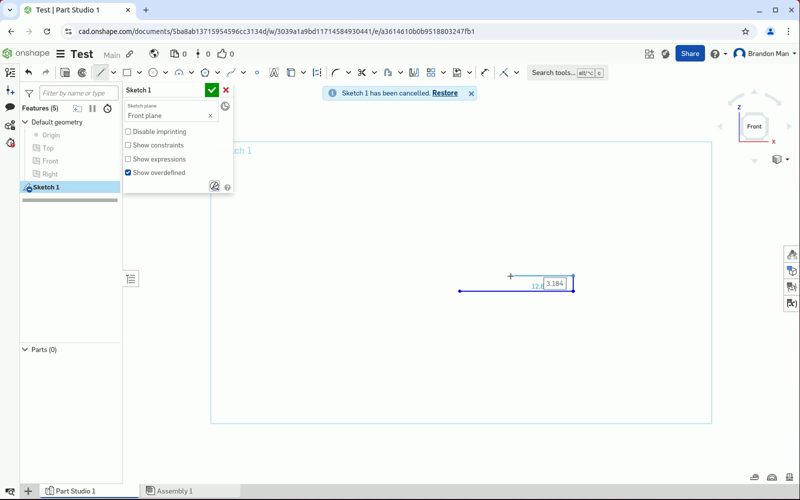
key_up(shift)
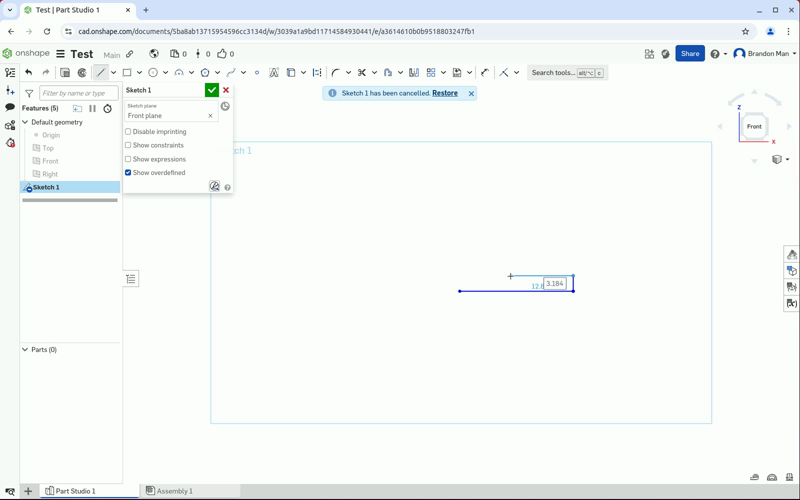
key_down(shift)
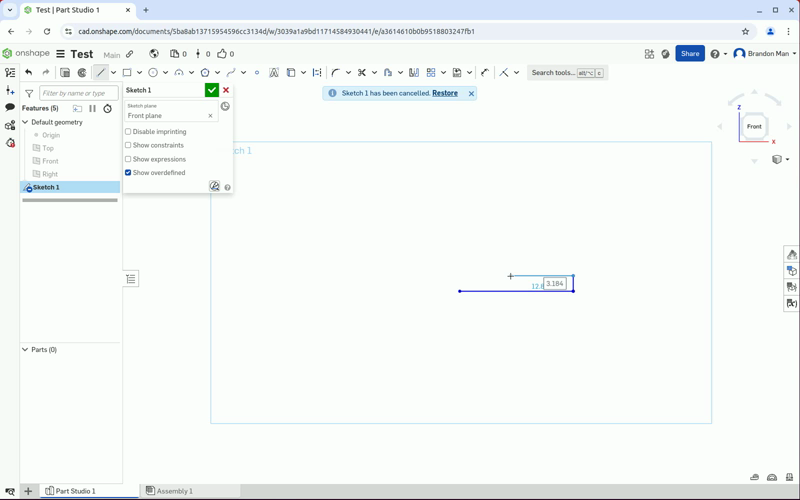
mouse_move(540, 275)
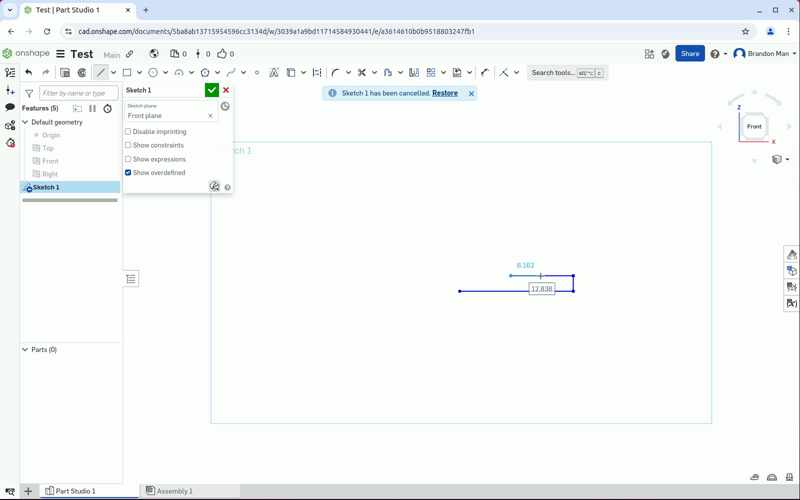
mouse_move(487, 248)
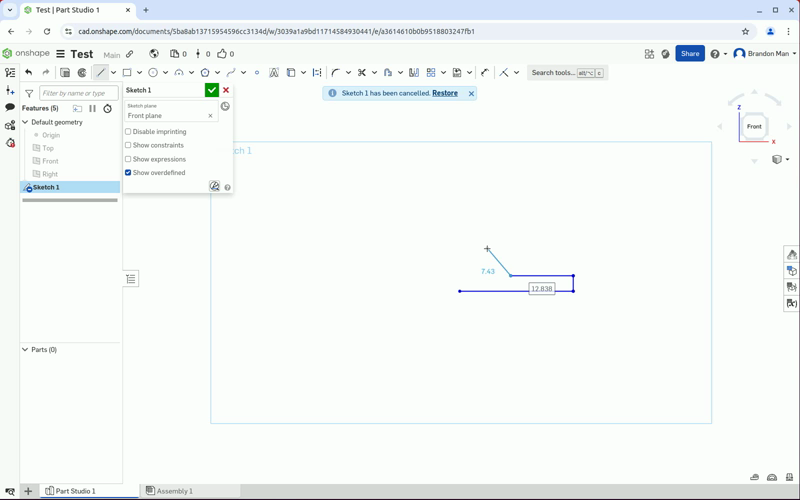
click(487, 248)
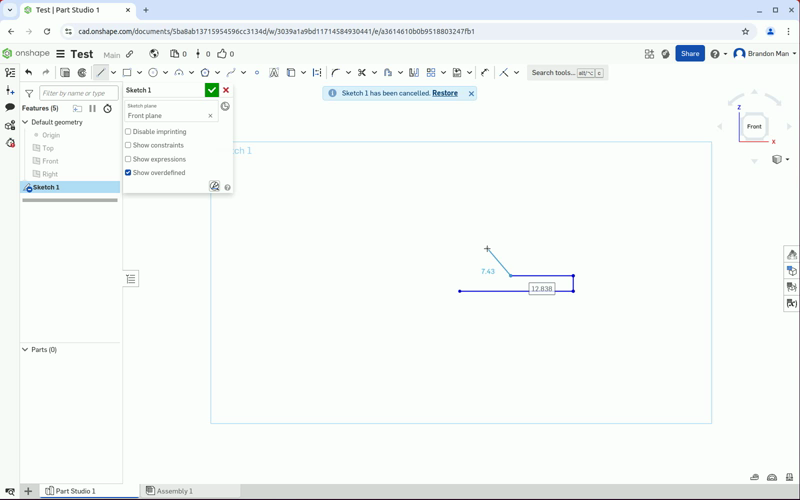
key_up(shift)
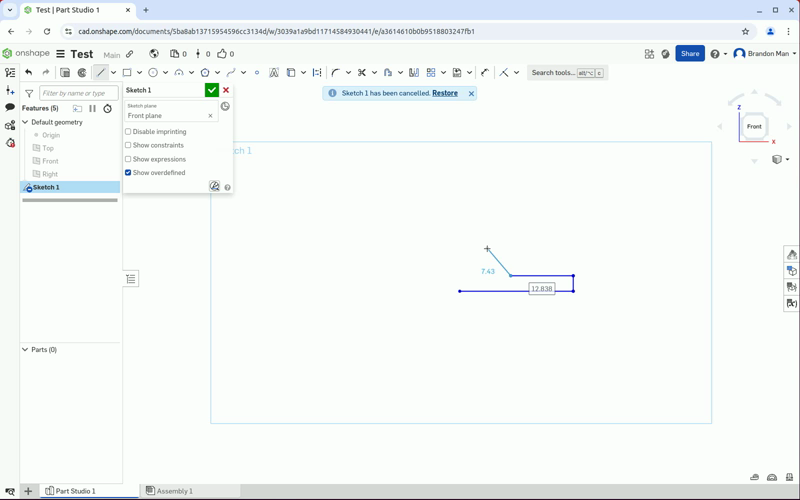
key_down(shift)
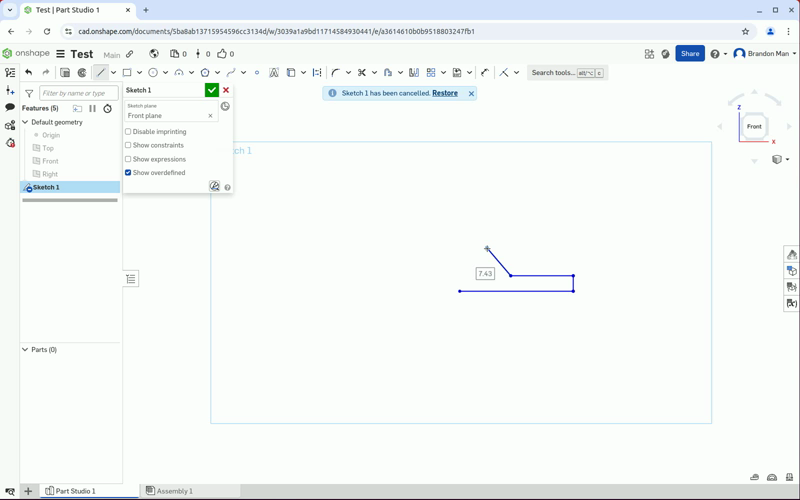
mouse_move(517, 248)
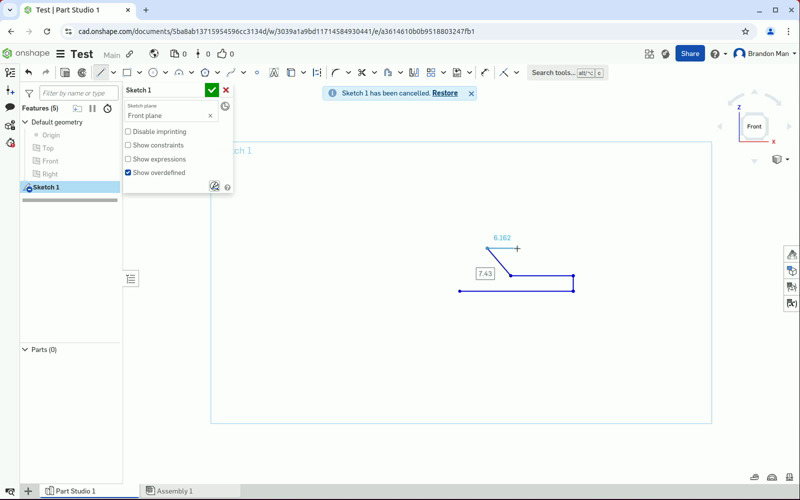
mouse_move(459, 248)
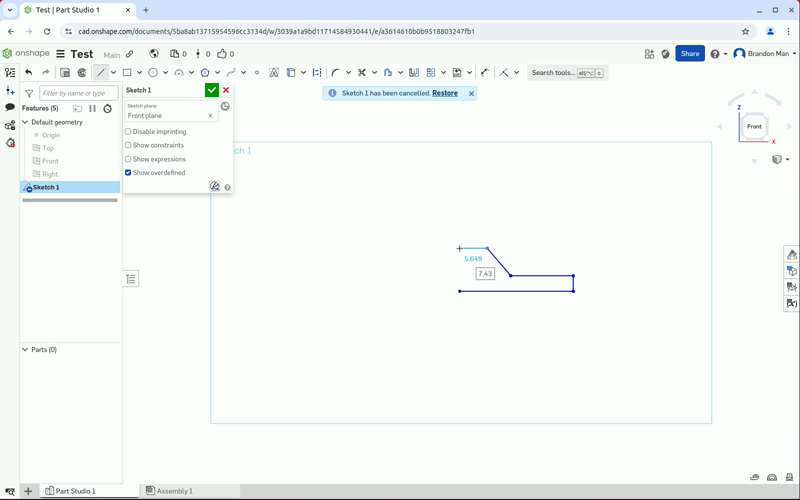
click(459, 248)
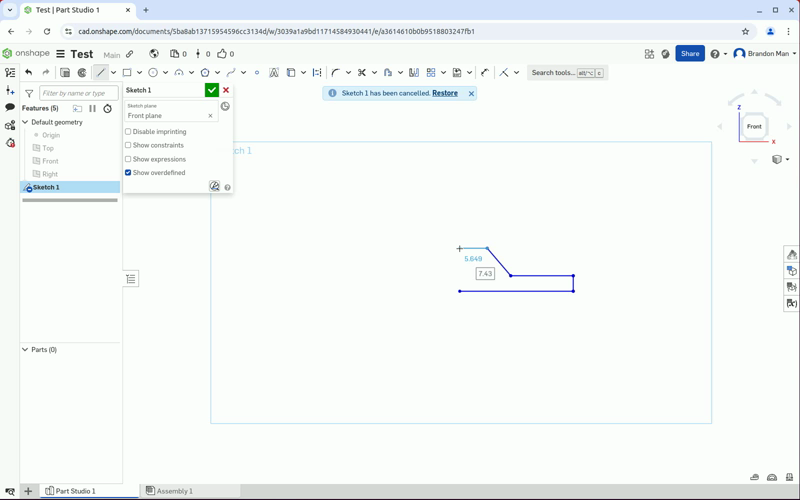
key_up(shift)
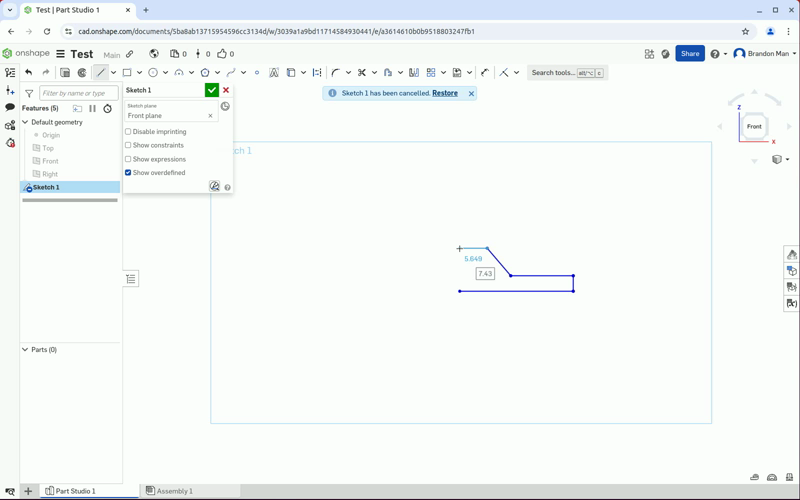
mouse_move(489, 248)
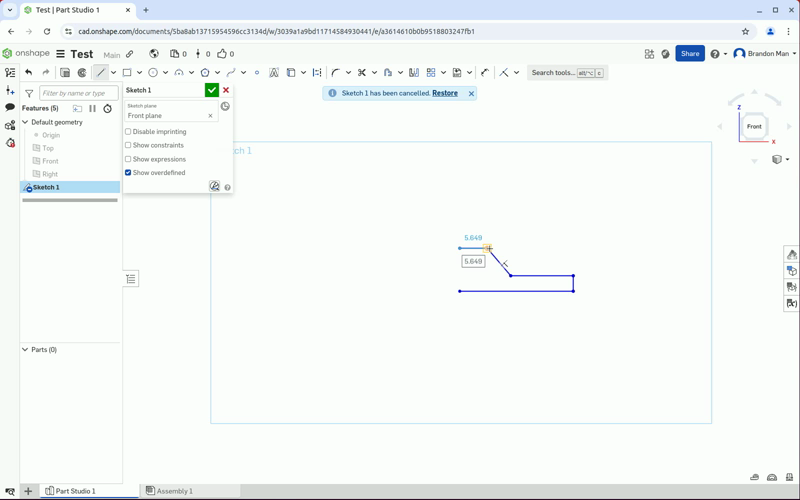
key_down(shift)
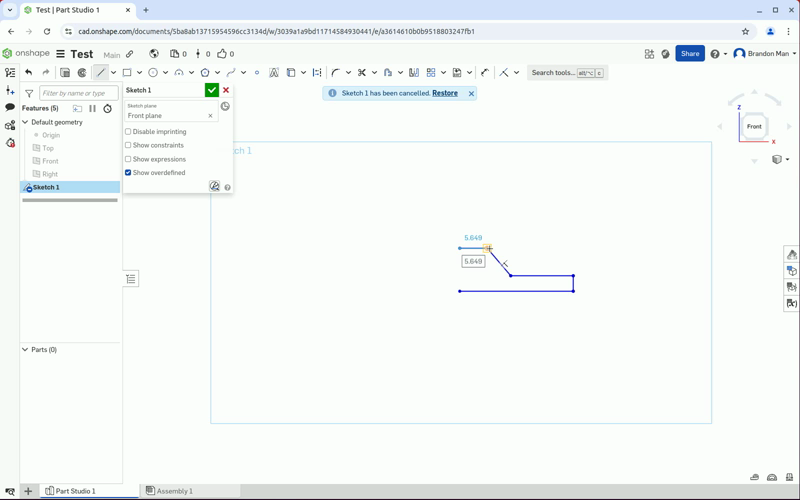
mouse_move(459, 291)
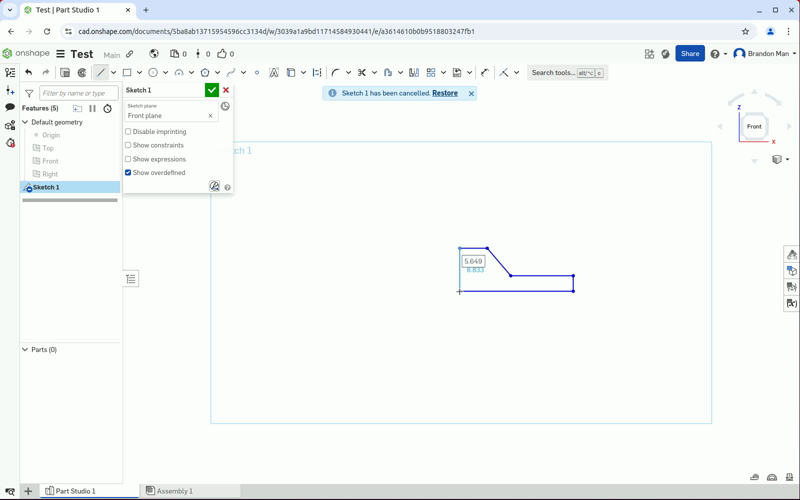
key_up(shift)
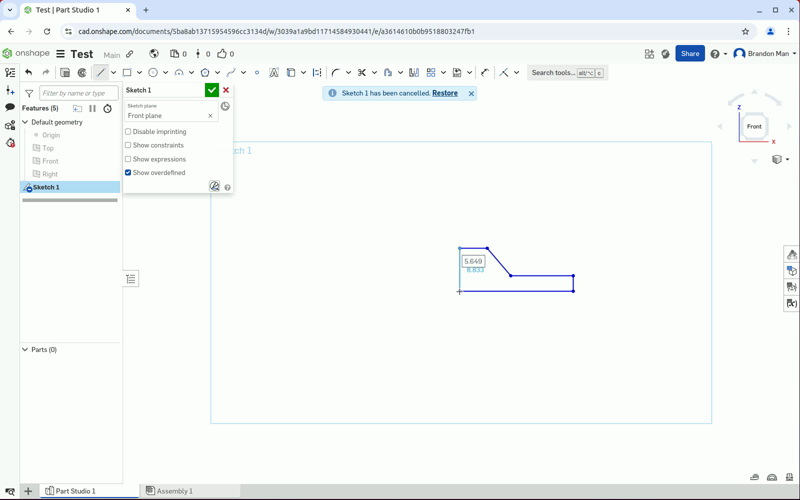
click(459, 291)
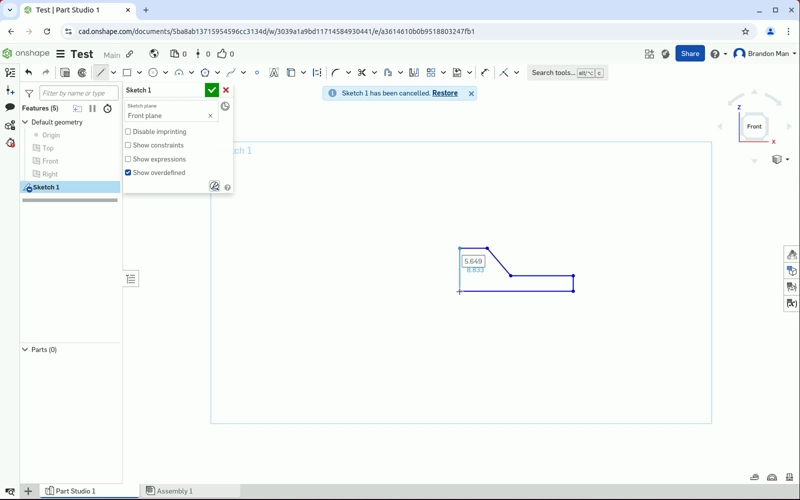
key(esc)
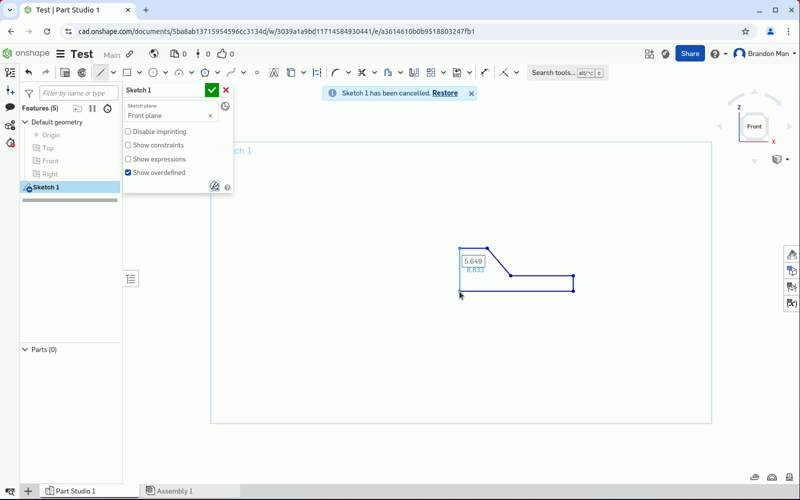
mouse_move(471, 277)
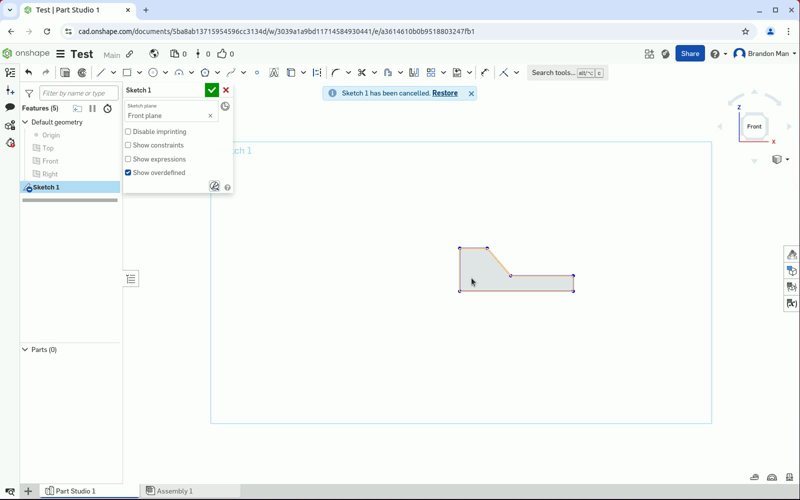
click(471, 277)
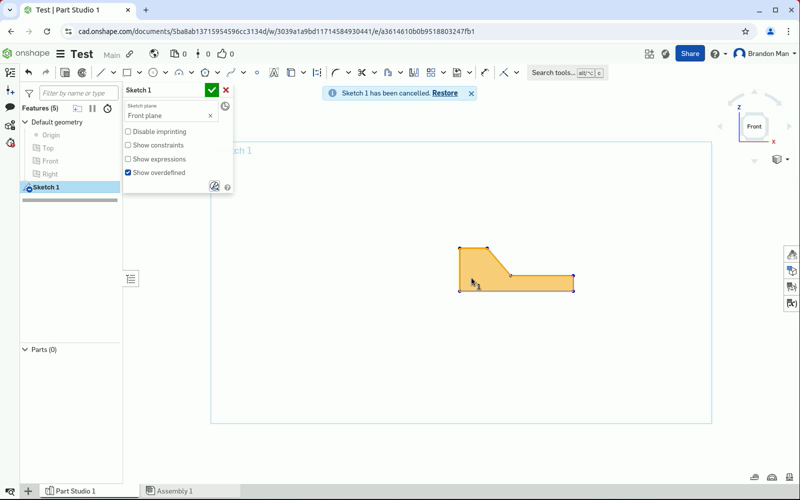
mouse_move(73, 352)
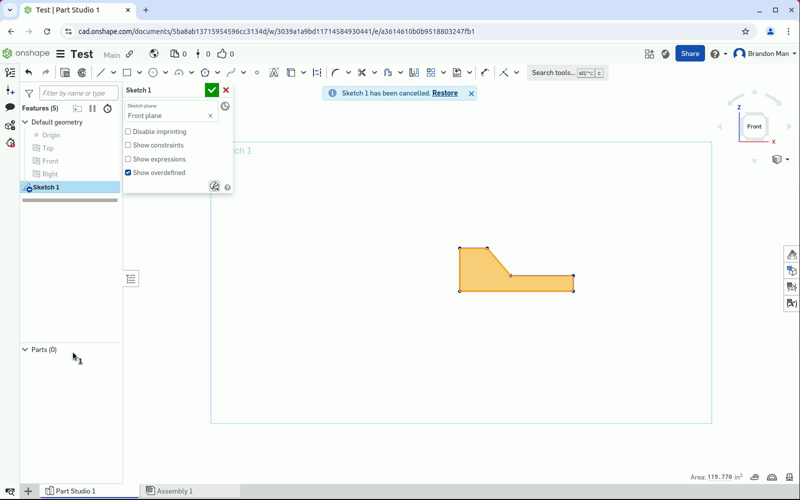
key(shift+y)
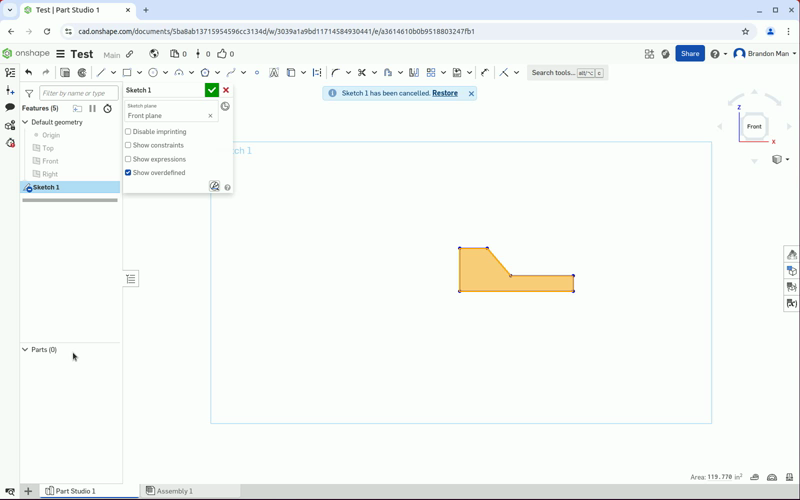
key(shift+e)
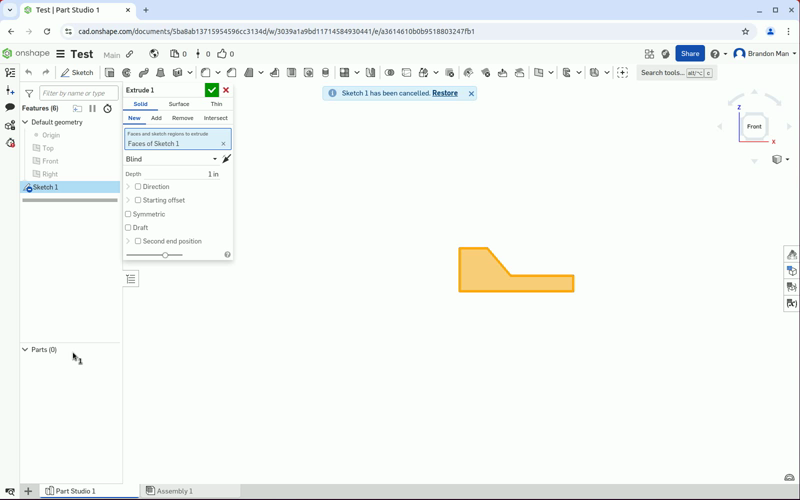
mouse_move(143, 106)
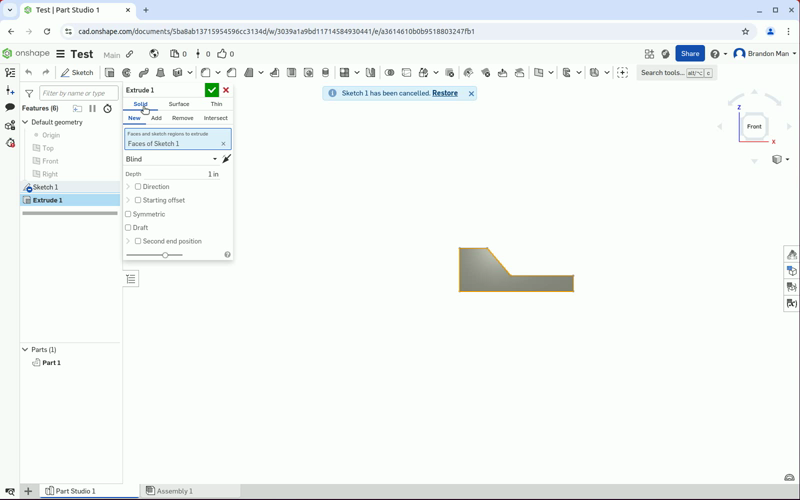
click(143, 106)
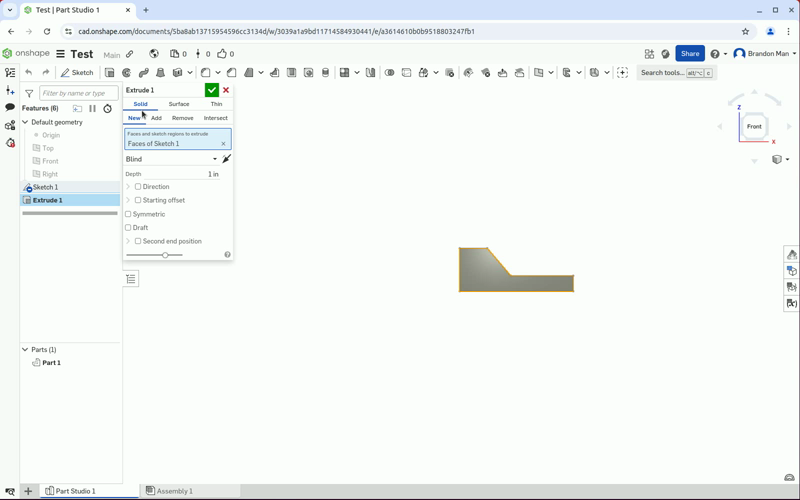
mouse_move(137, 120)
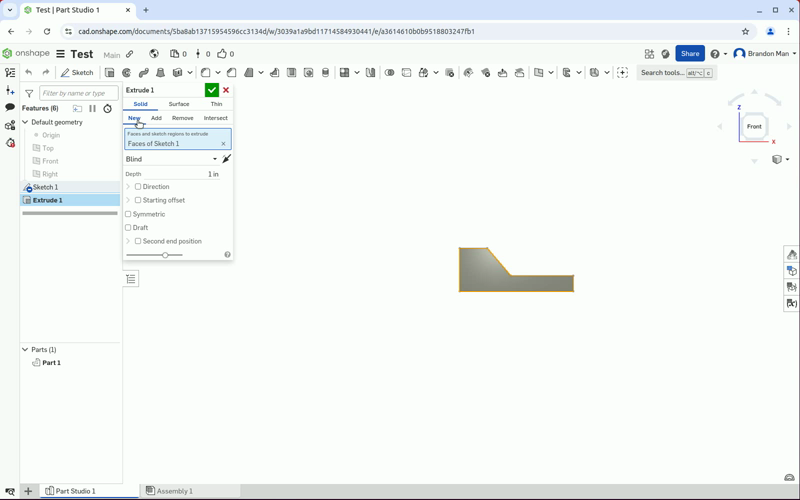
click(137, 120)
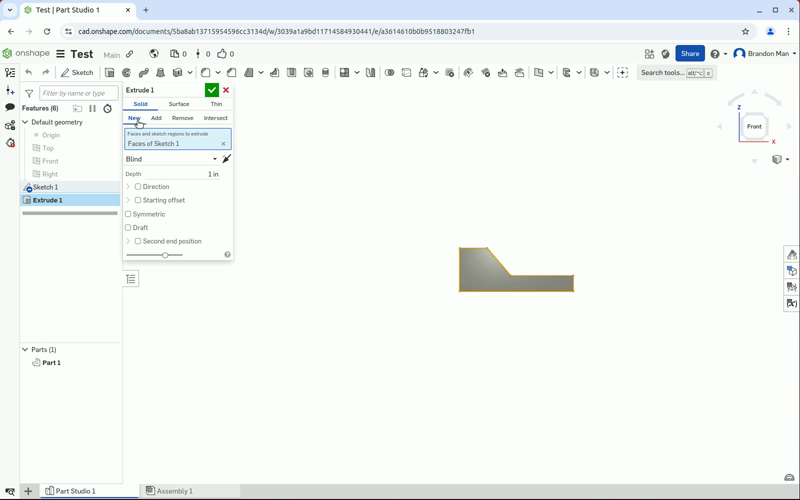
key(tab, 4)
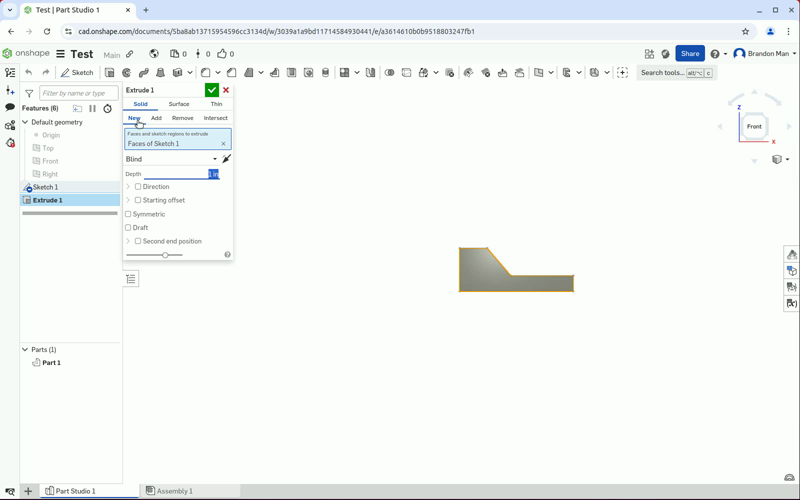
text(2.407)
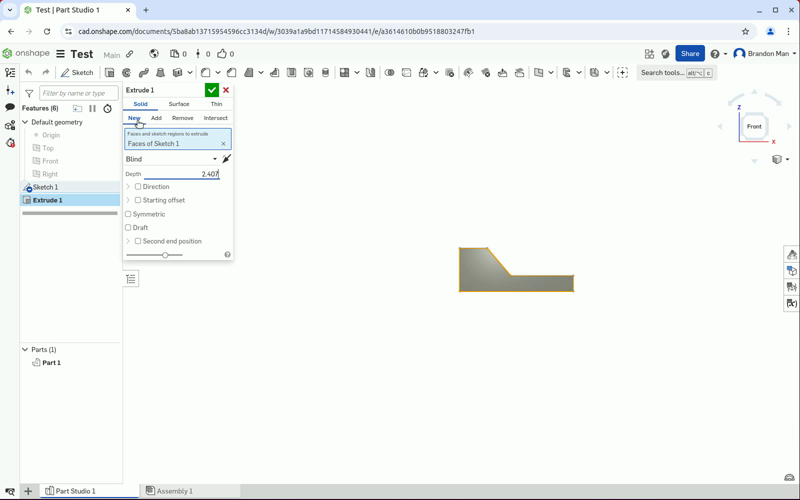
key(enter)
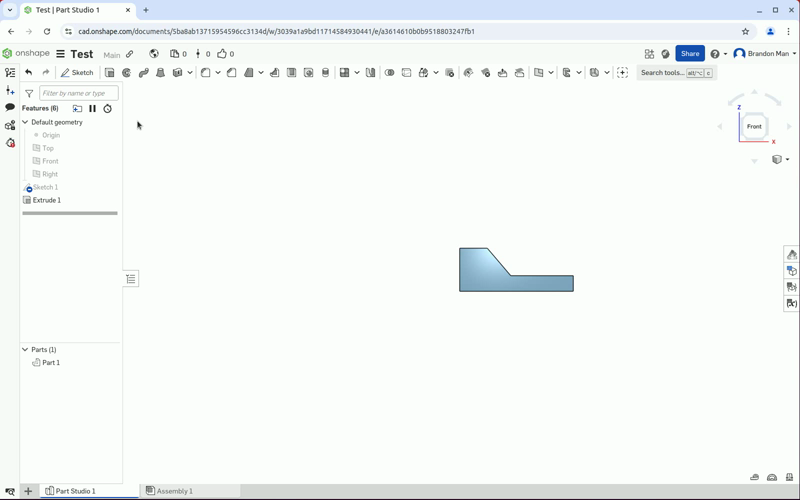
key(shift+h)
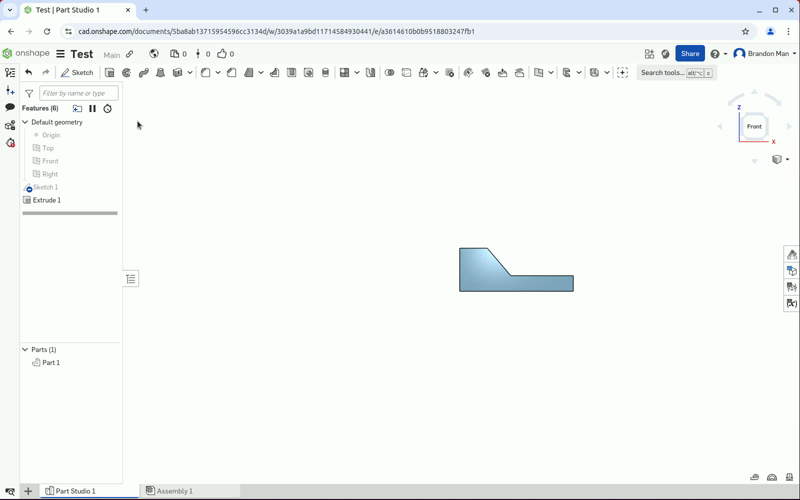
key(shift+h)
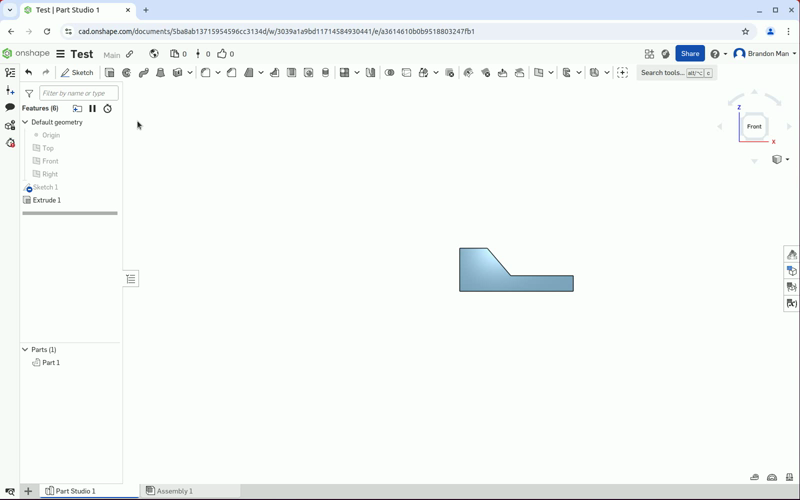
mouse_move(73, 189)
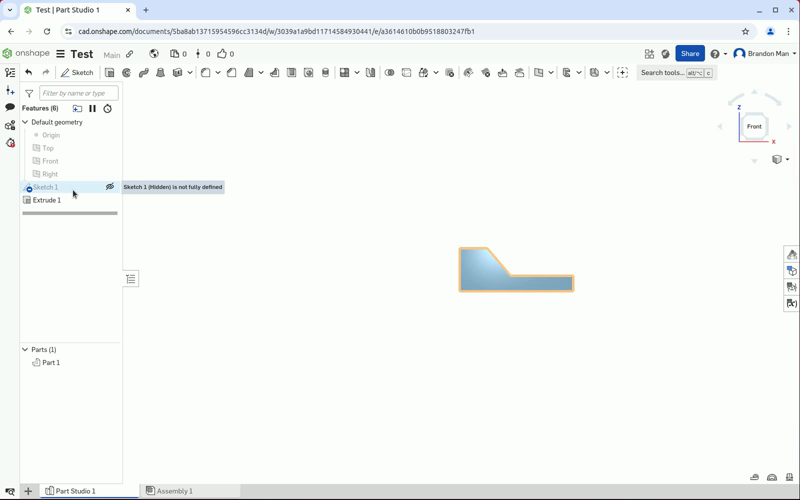
click(73, 189)
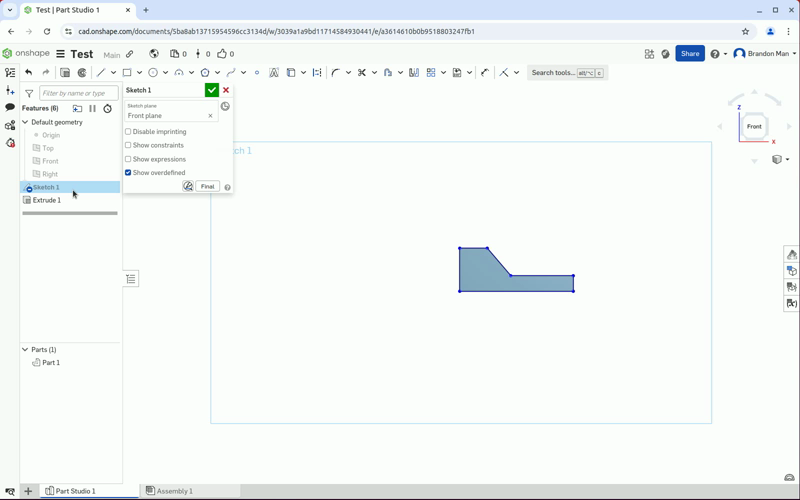
mouse_move(229, 92)
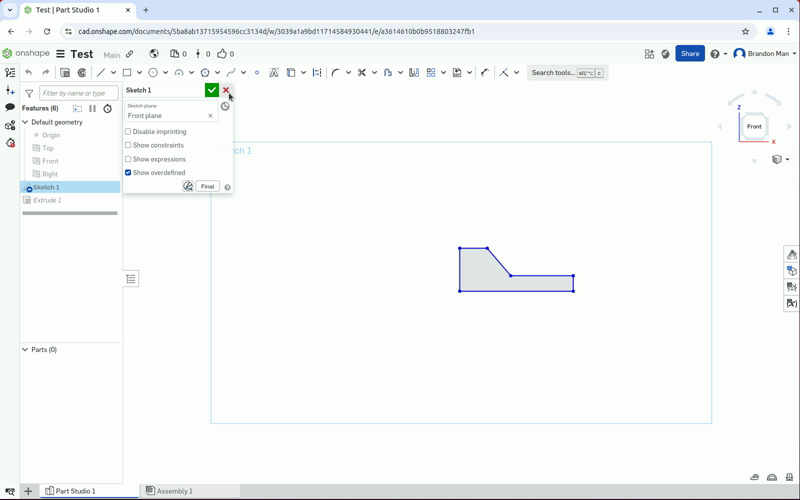
click(229, 92)
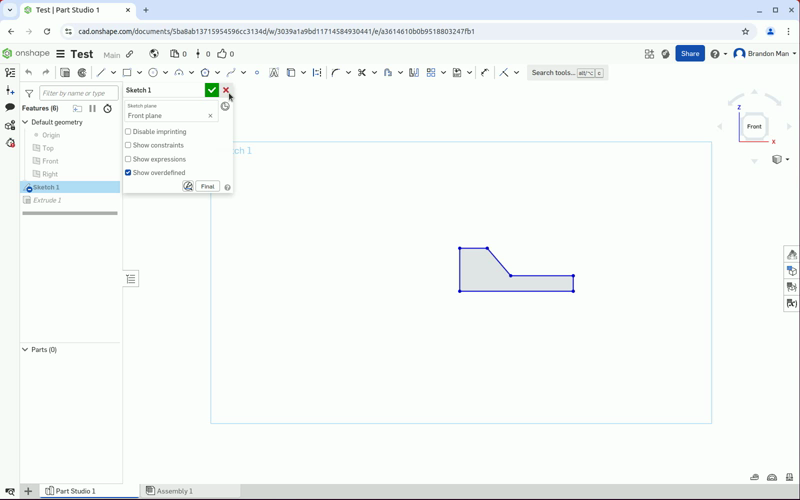
key(shift+s)
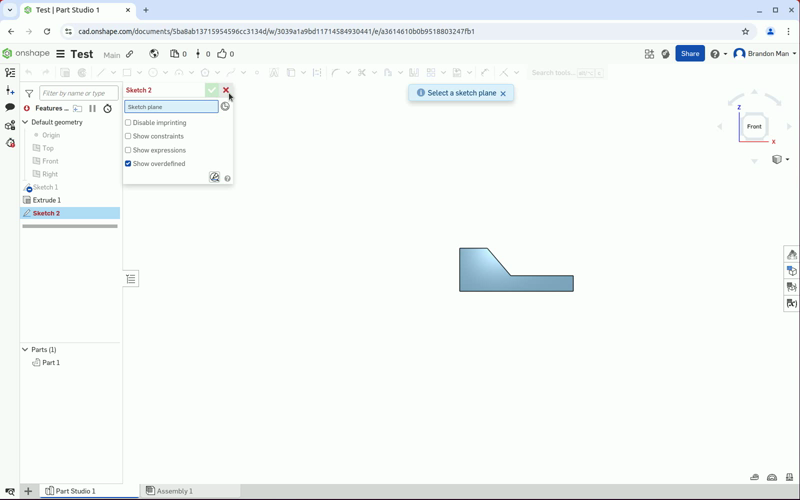
mouse_move(73, 163)
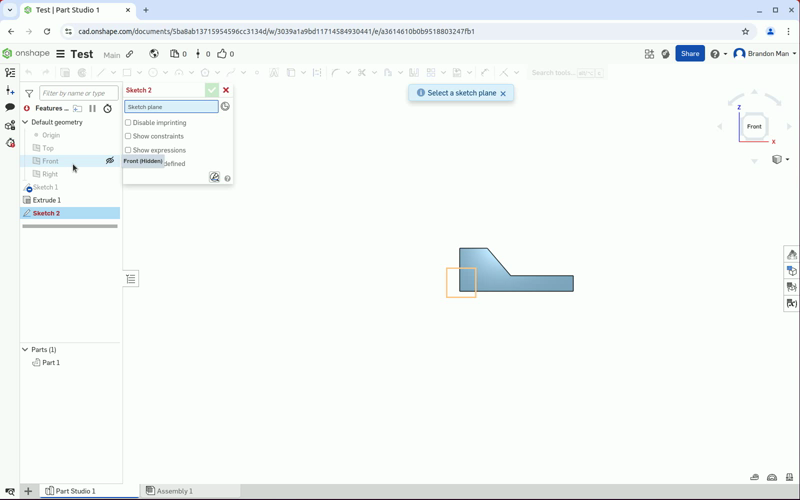
click(73, 163)
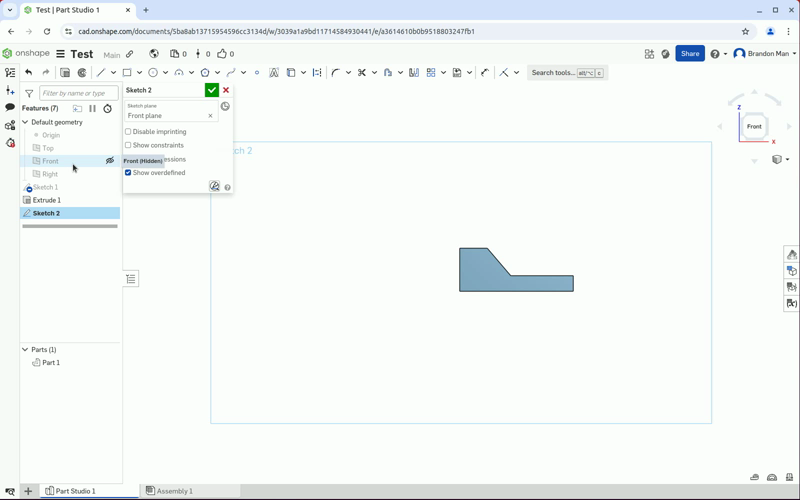
mouse_move(73, 352)
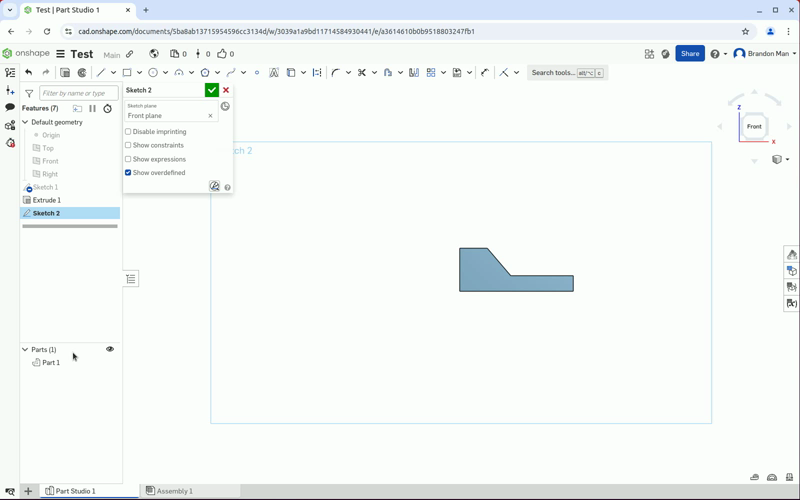
key(y)
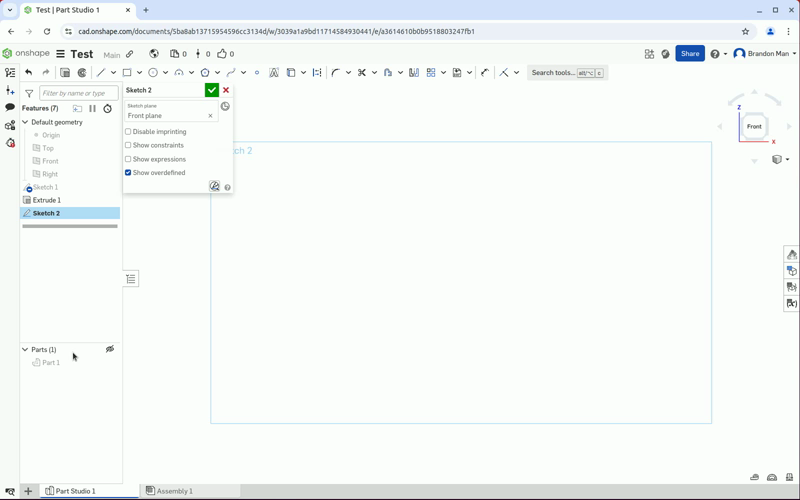
key(l)
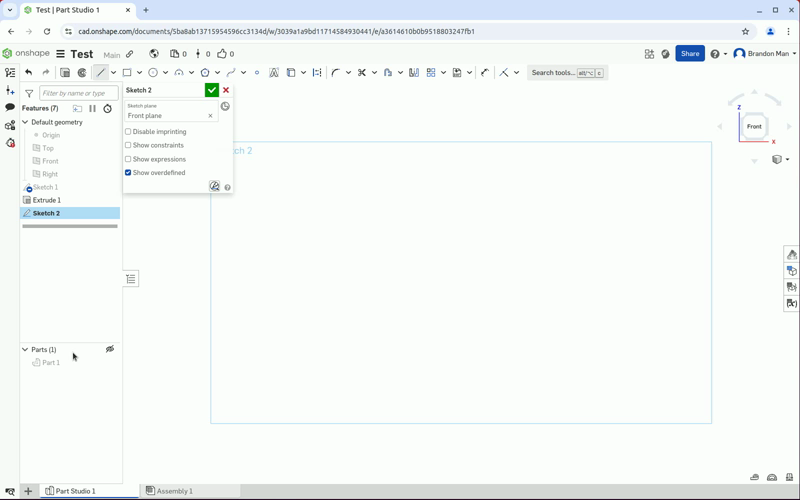
key_down(shift)
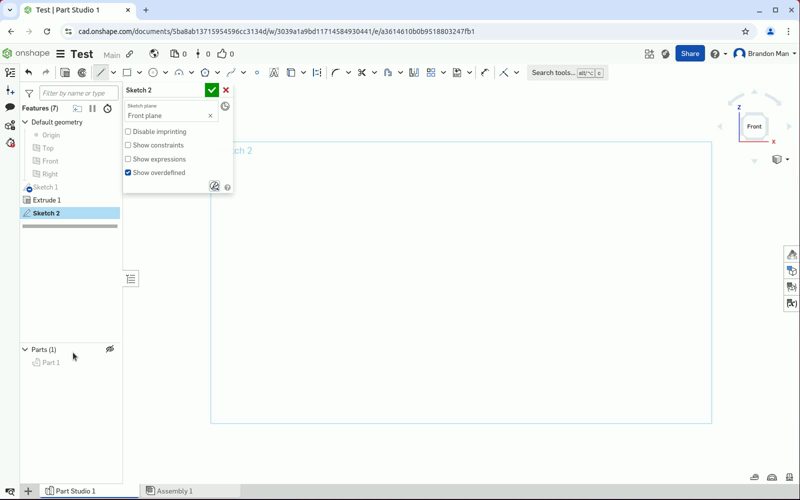
mouse_move(459, 303)
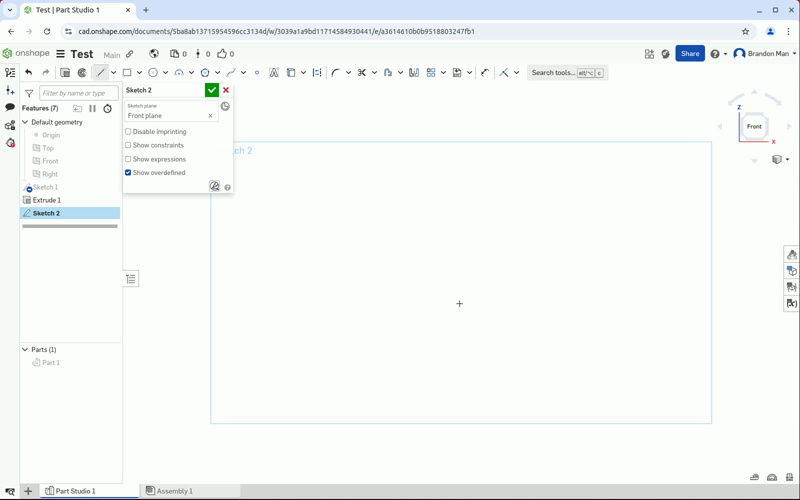
click(459, 303)
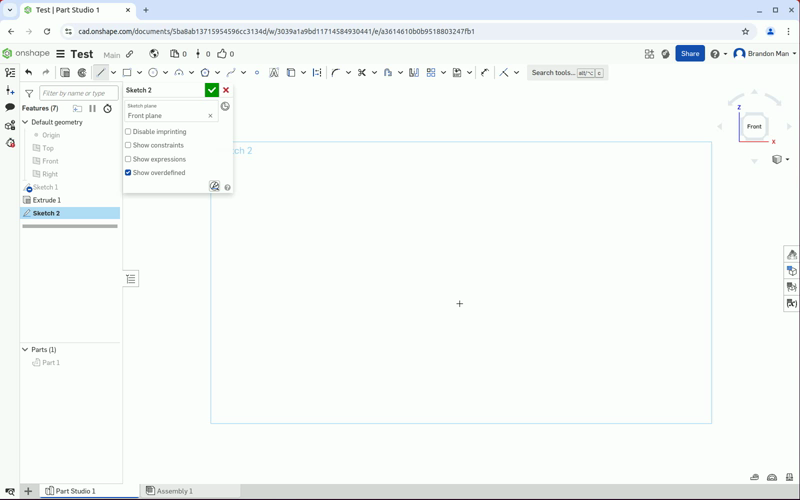
key_up(shift)
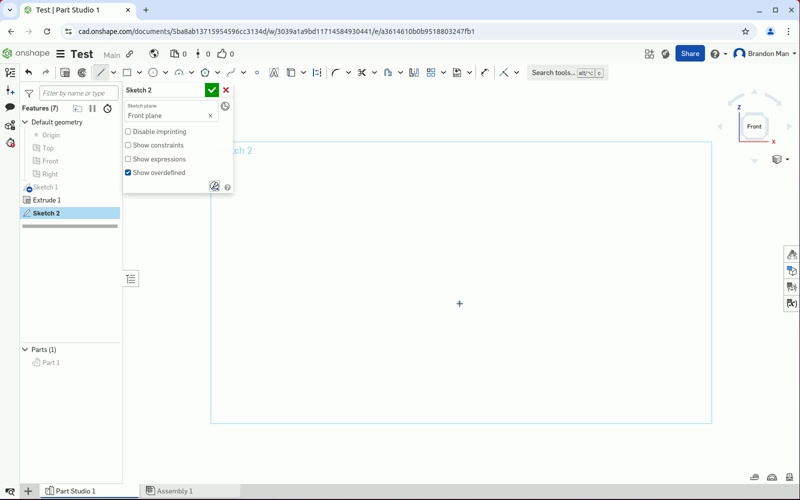
key_down(shift)
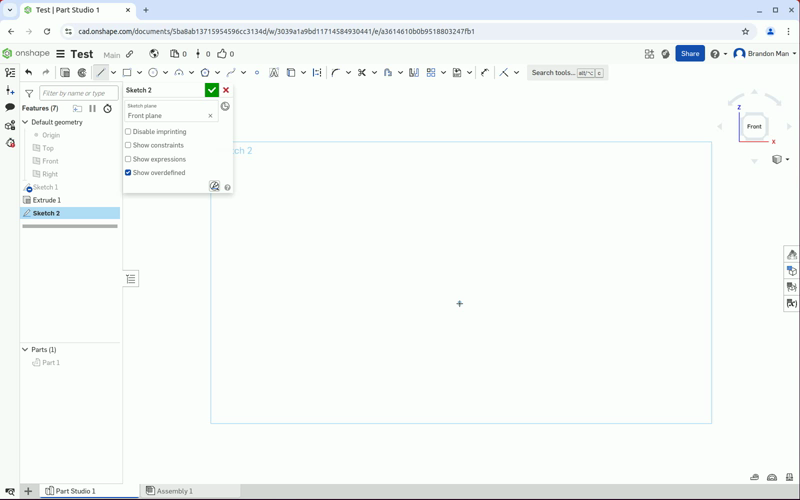
mouse_move(573, 303)
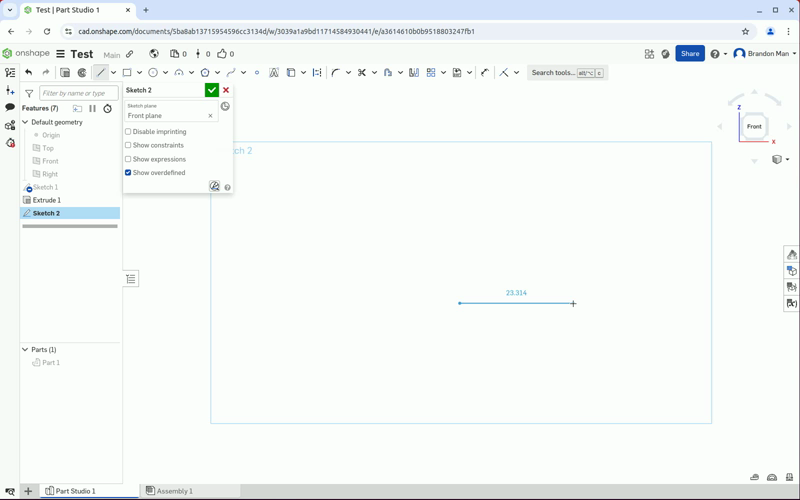
click(573, 303)
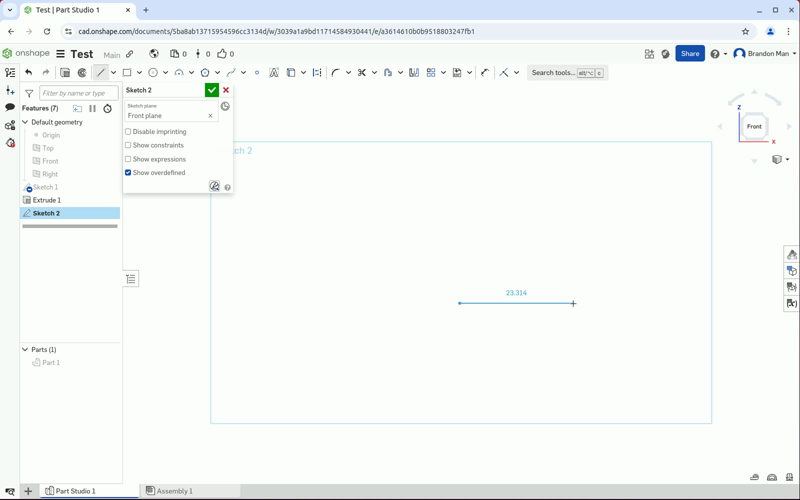
key_up(shift)
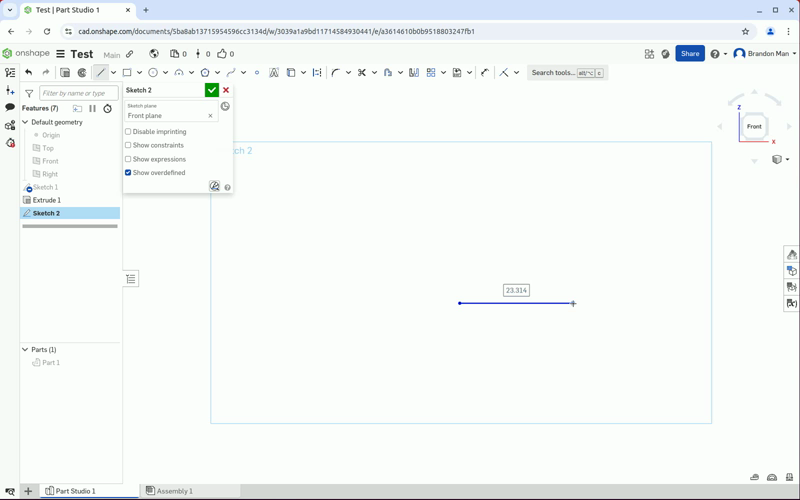
key_down(shift)
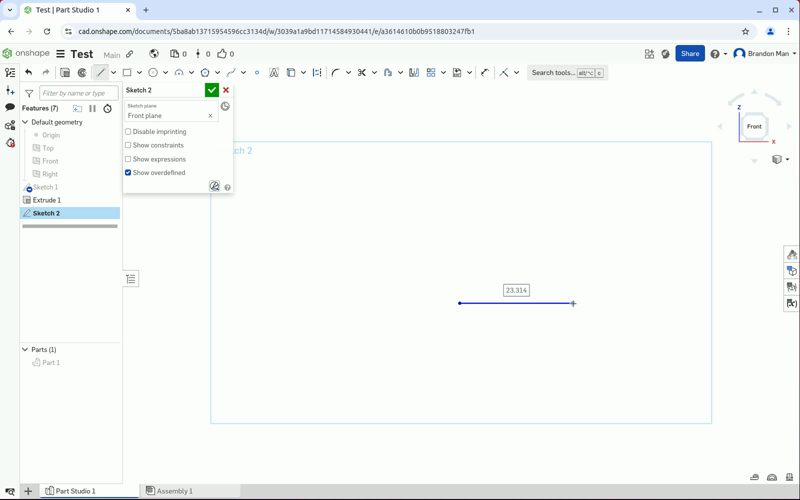
mouse_move(589, 303)
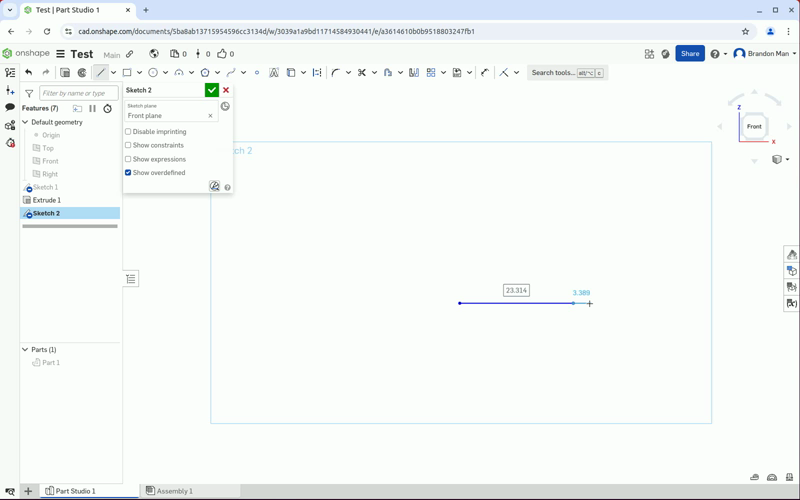
mouse_move(573, 291)
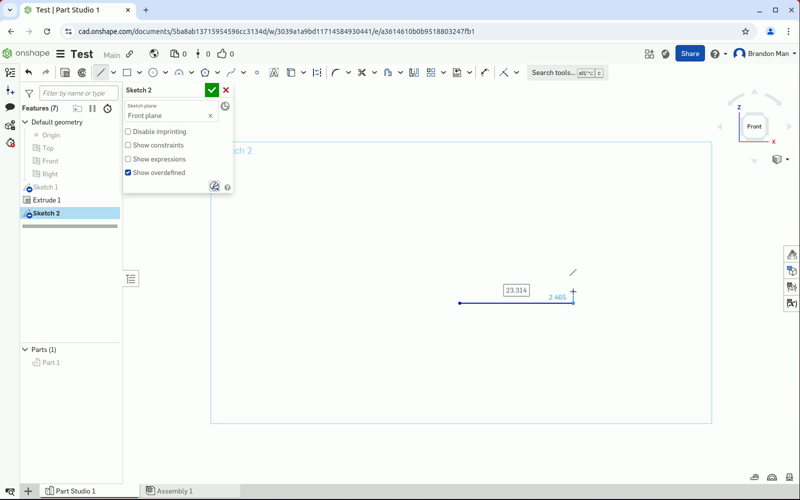
click(573, 291)
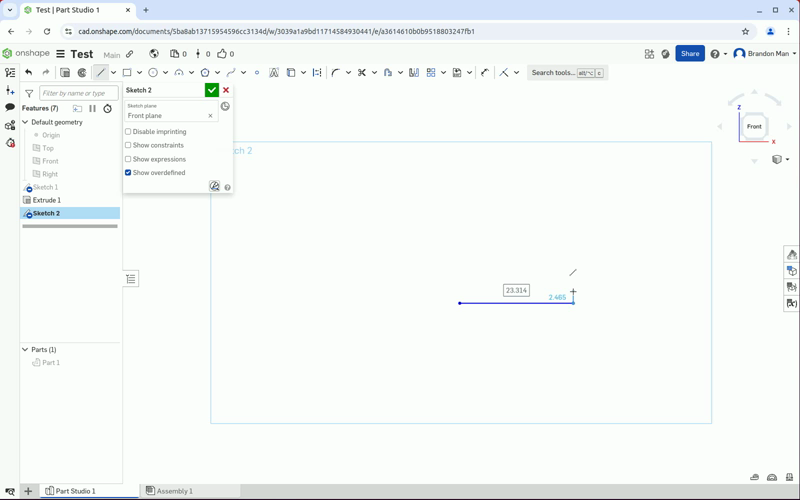
key_up(shift)
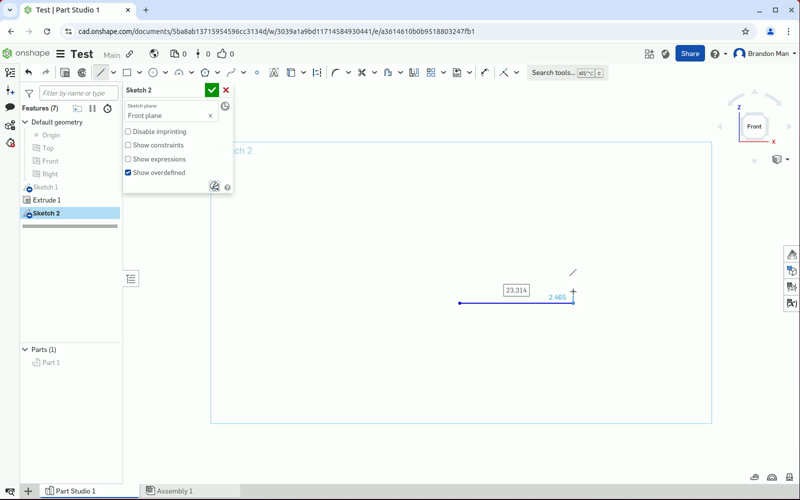
key_down(shift)
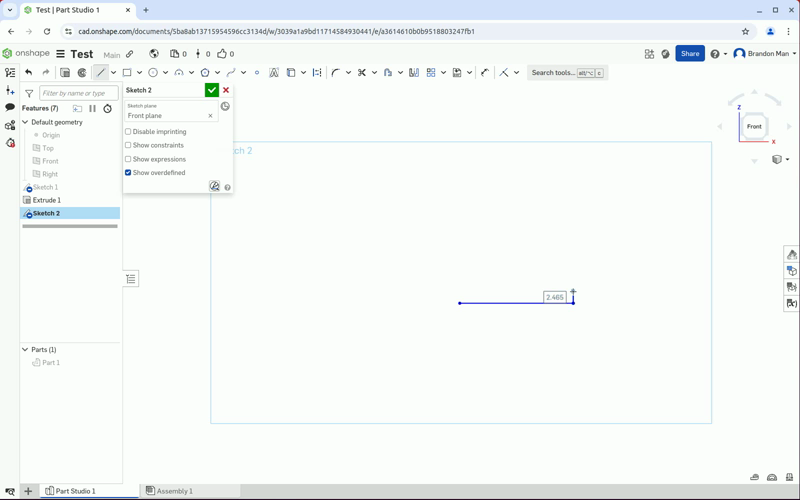
mouse_move(459, 291)
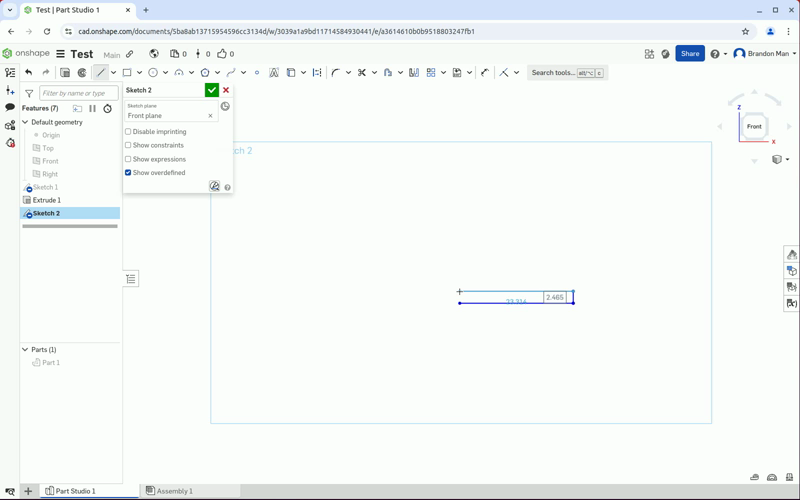
click(459, 291)
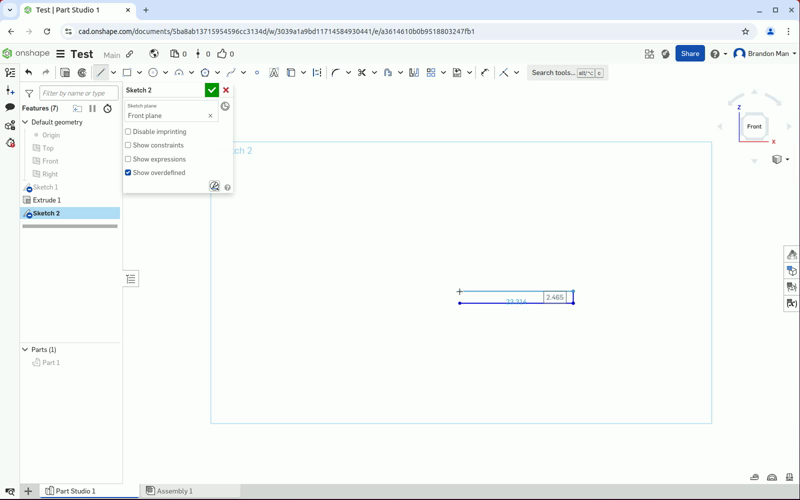
key_up(shift)
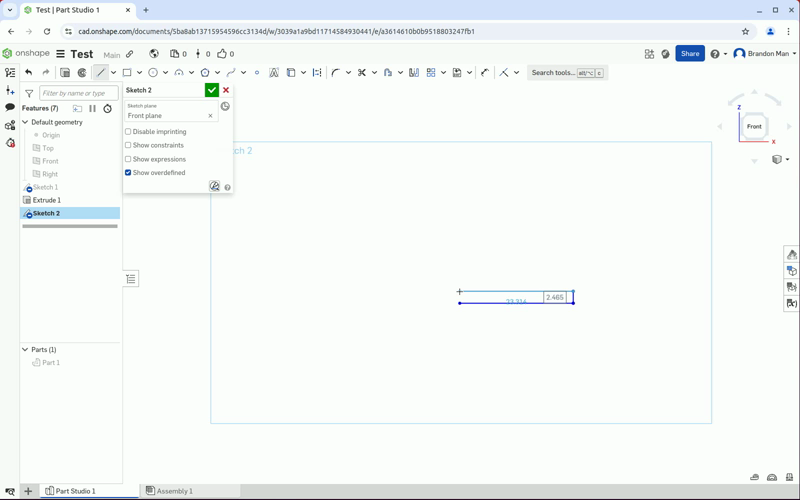
mouse_move(489, 291)
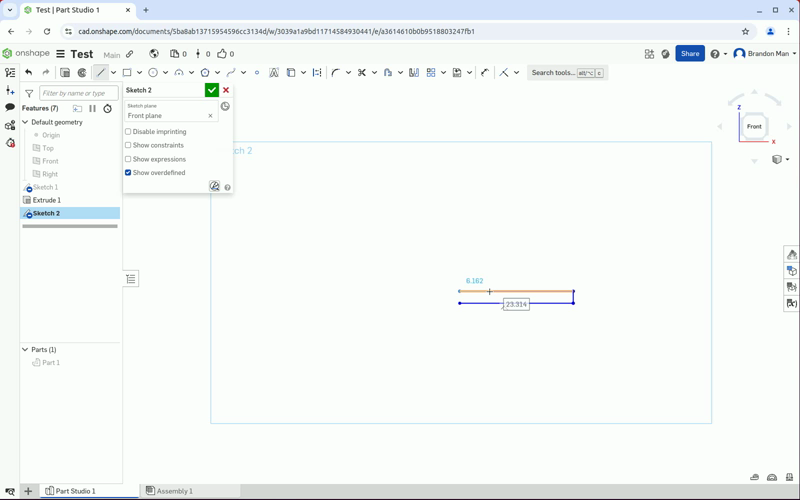
key_down(shift)
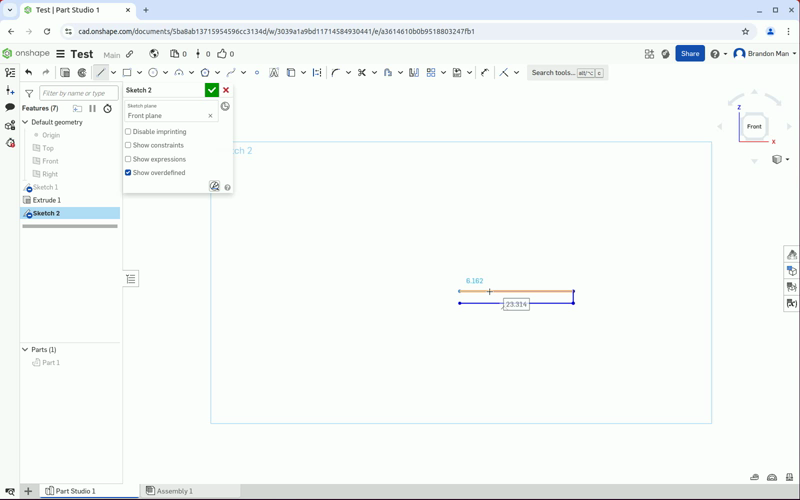
mouse_move(459, 303)
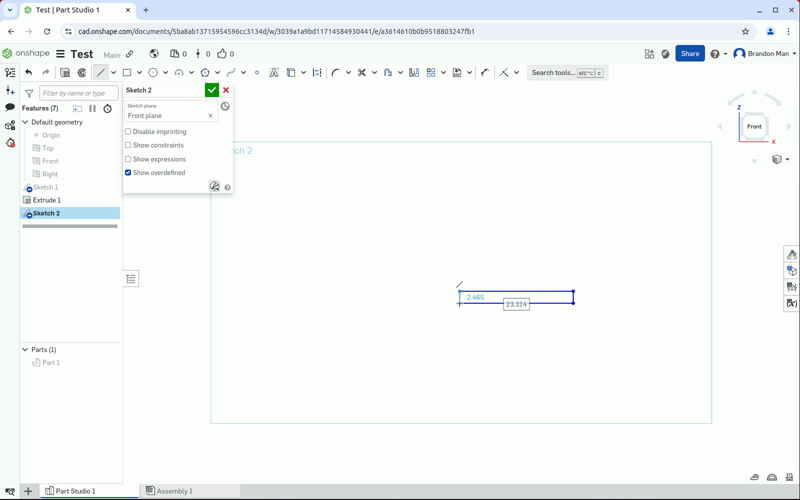
key_up(shift)
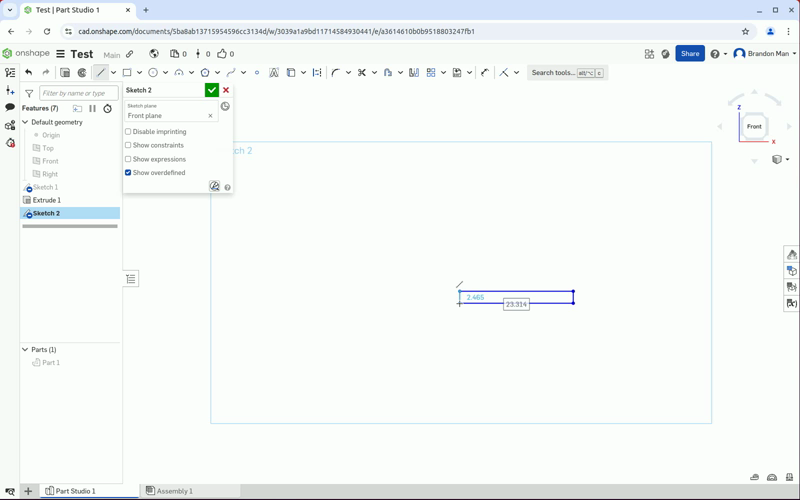
click(459, 303)
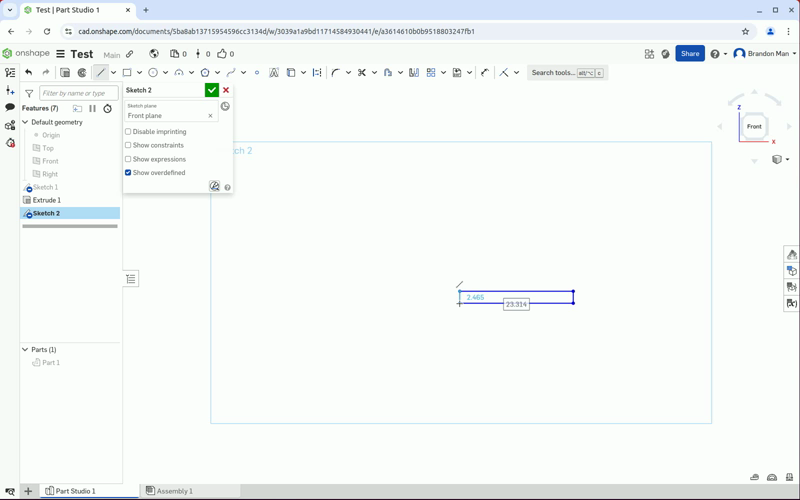
key(esc)
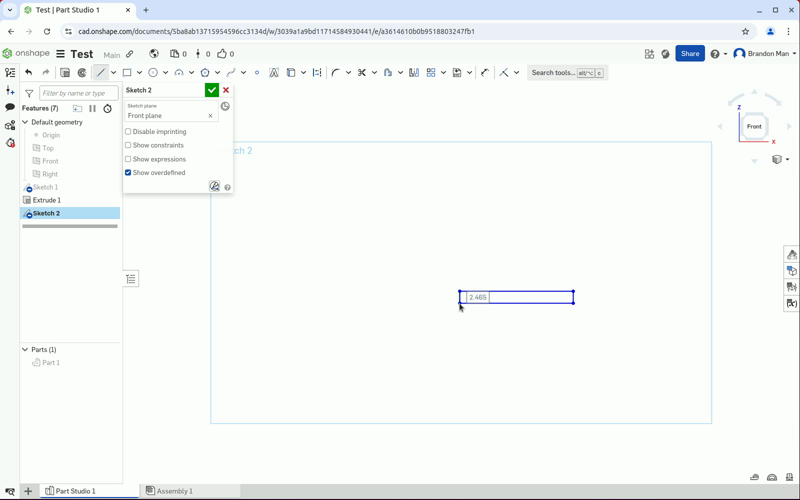
mouse_move(531, 298)
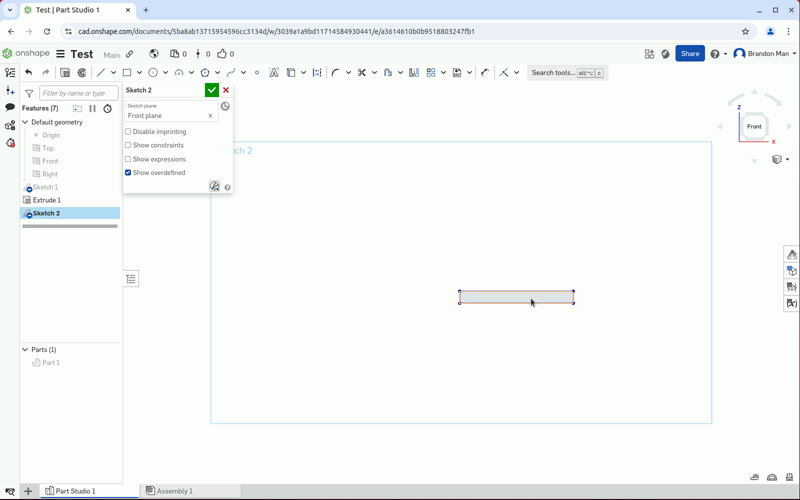
scroll(6)
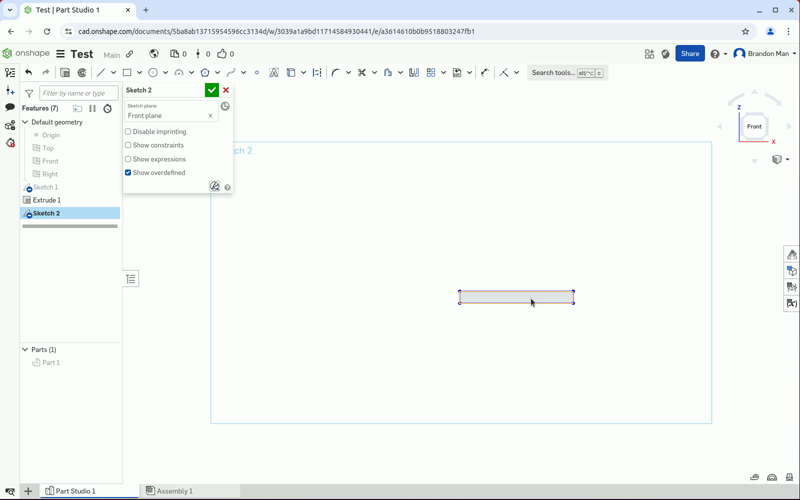
scroll(6)
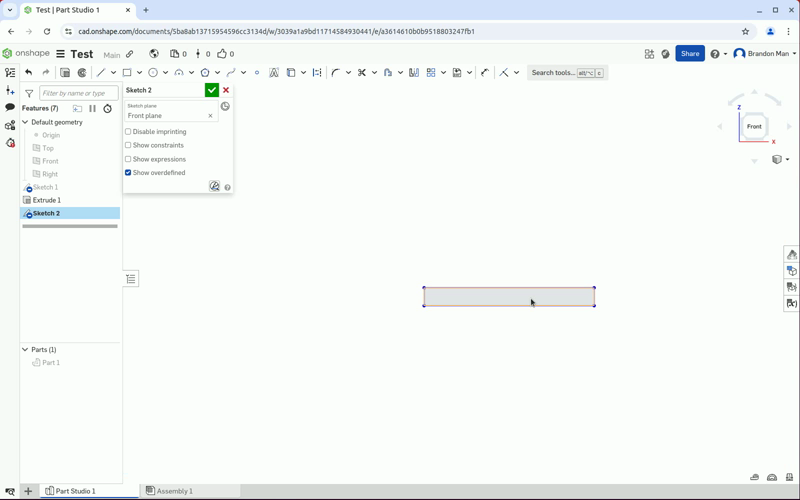
scroll(6)
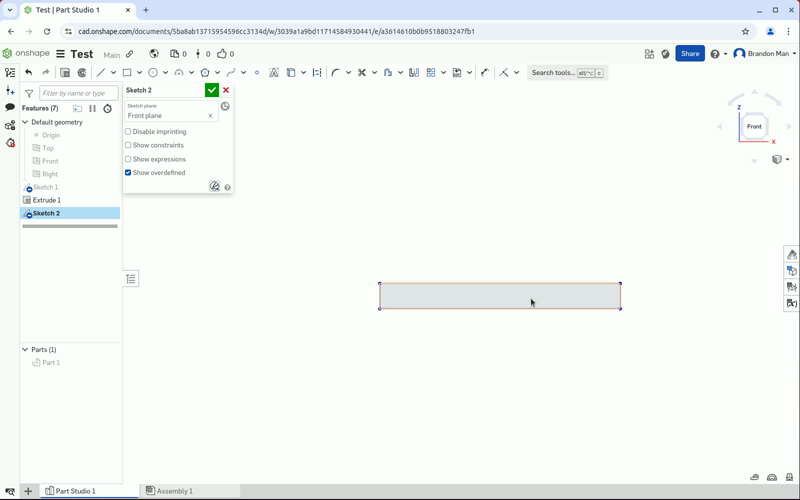
scroll(6)
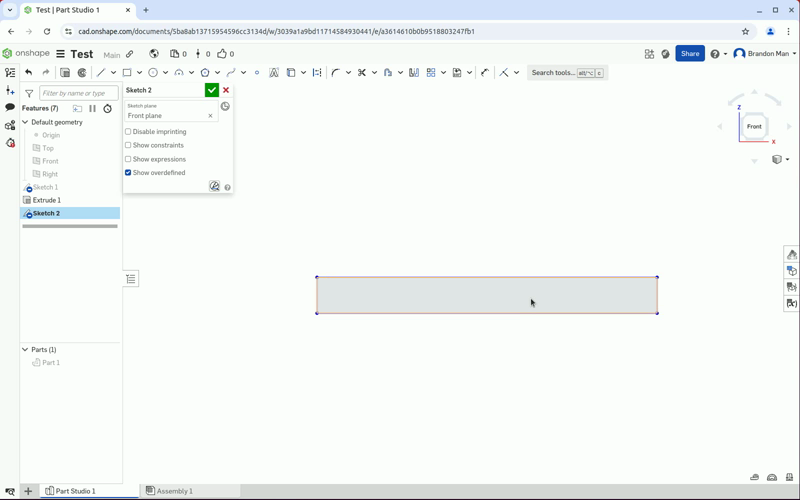
scroll(6)
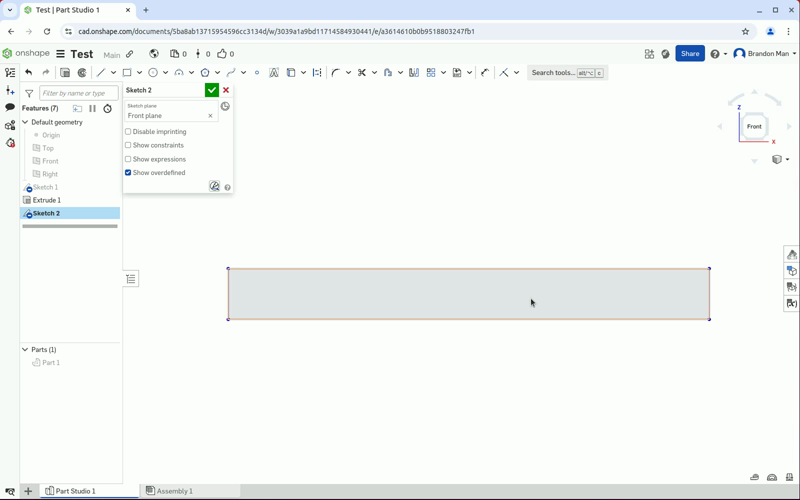
scroll(6)
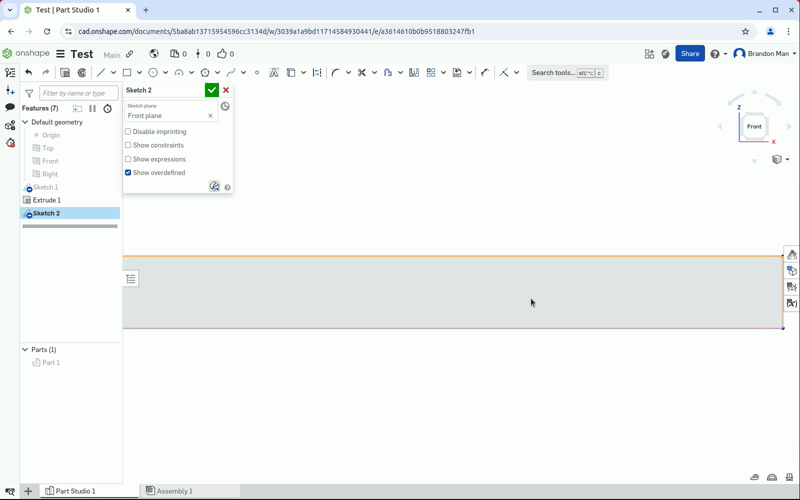
scroll(6)
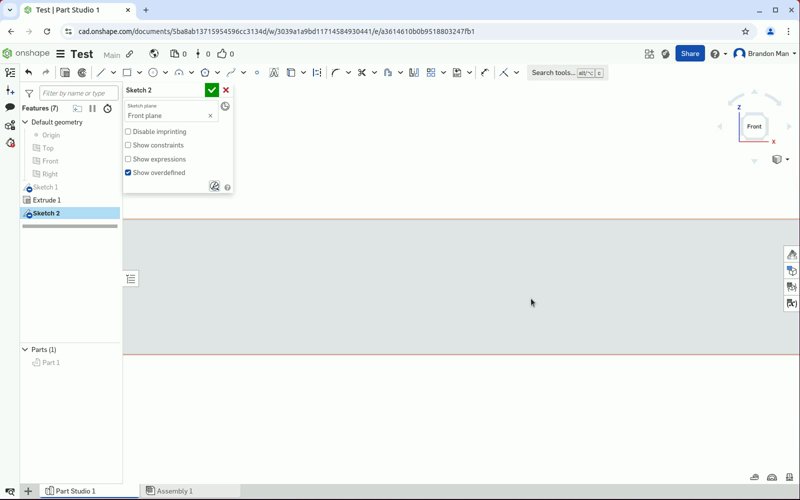
click(531, 298)
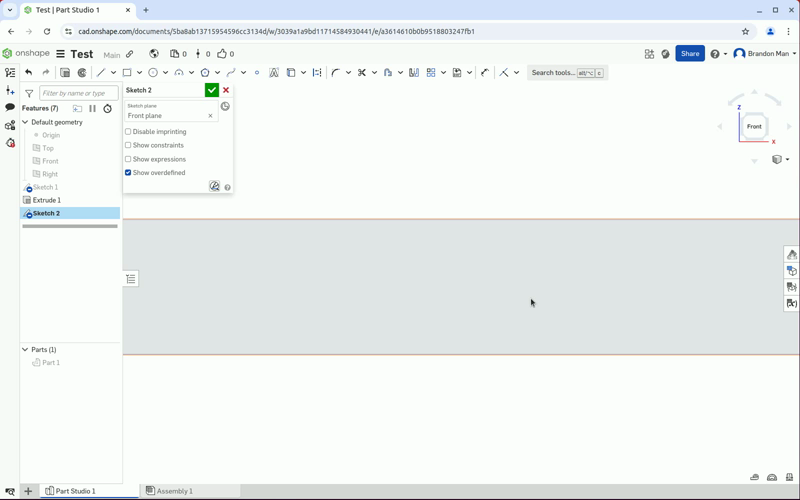
scroll(-6)
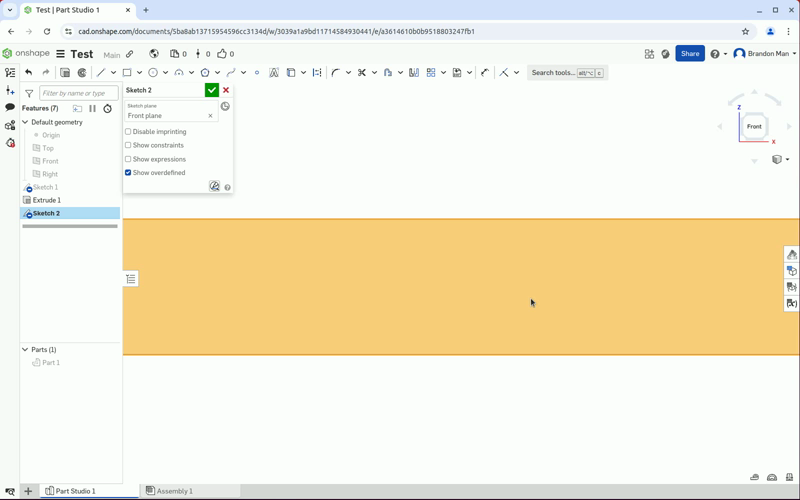
scroll(-6)
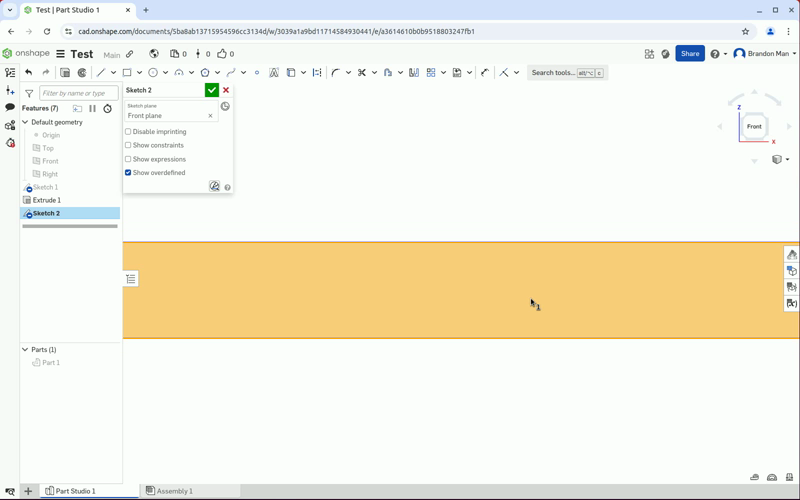
scroll(-6)
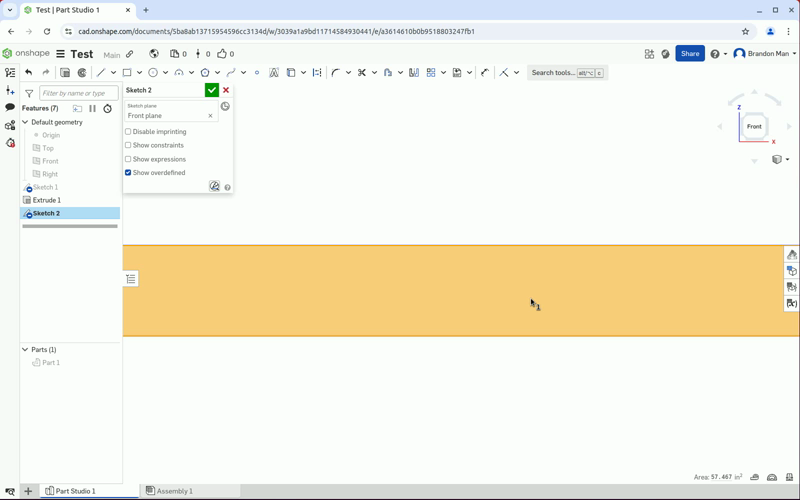
scroll(-6)
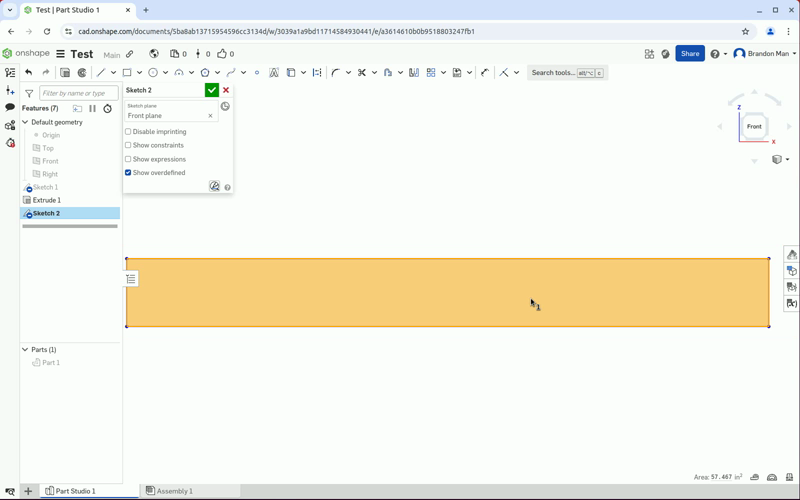
scroll(-6)
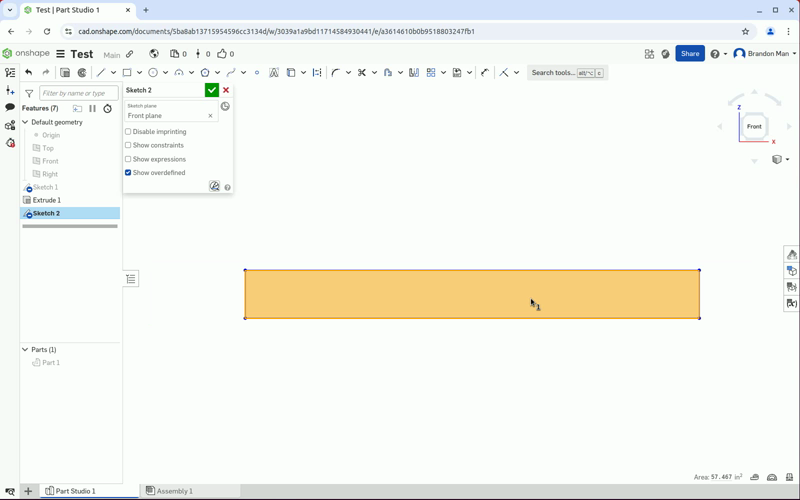
scroll(-6)
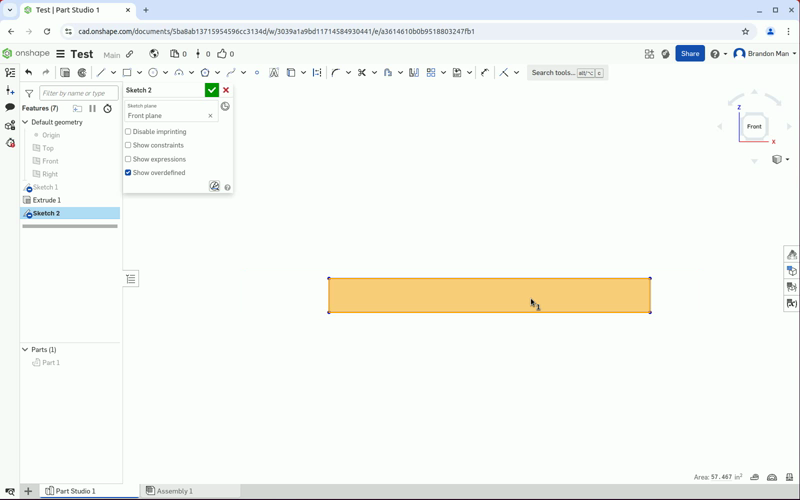
scroll(-6)
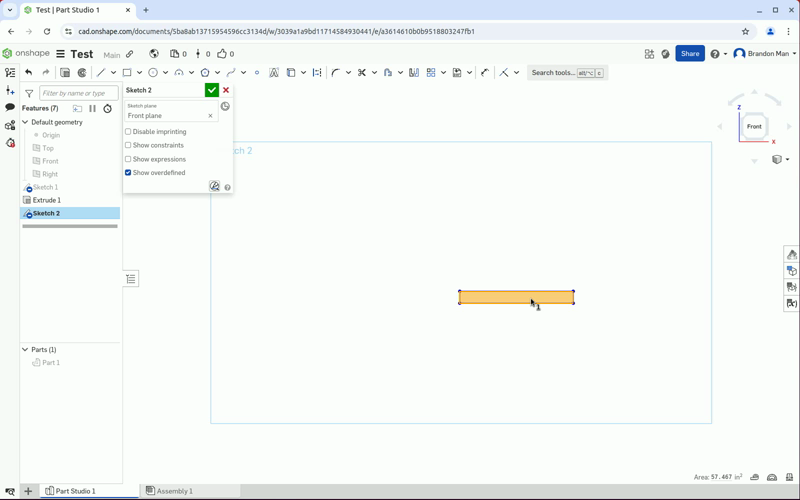
mouse_move(73, 352)
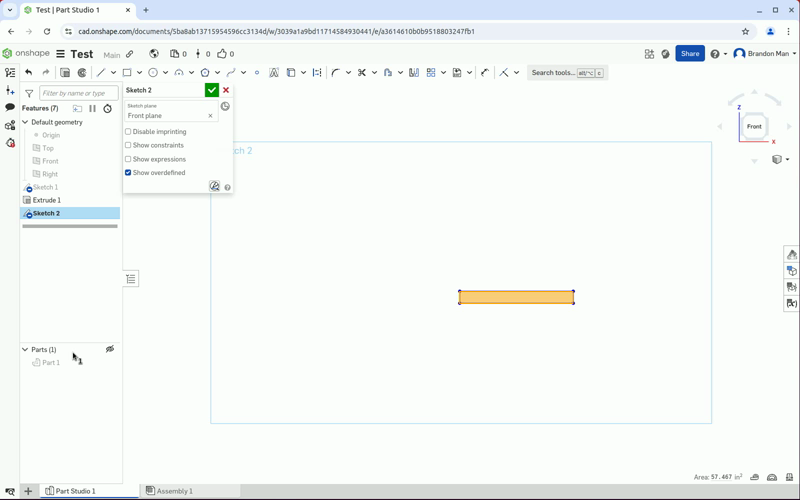
key(shift+y)
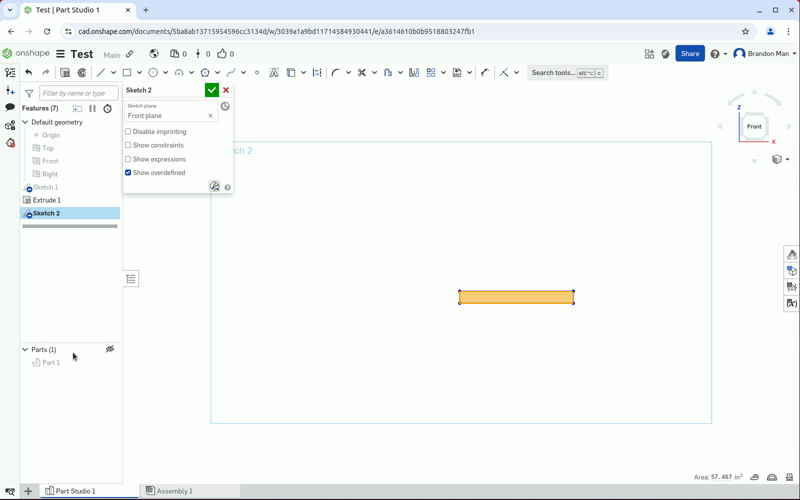
key(shift+e)
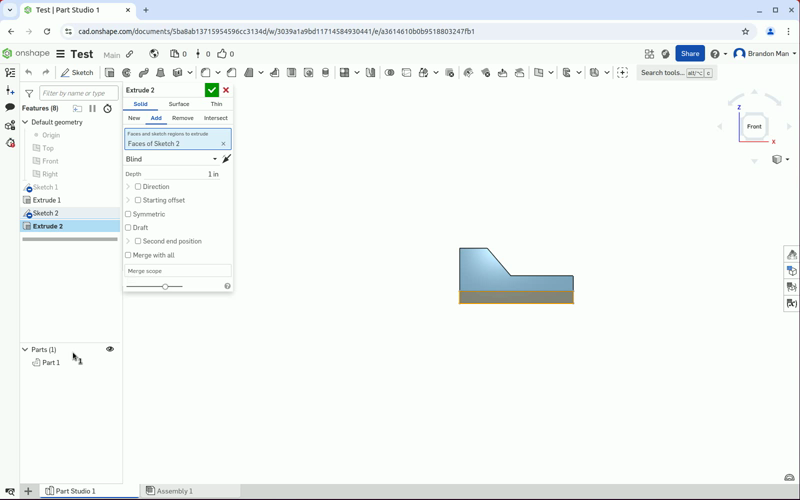
mouse_move(143, 106)
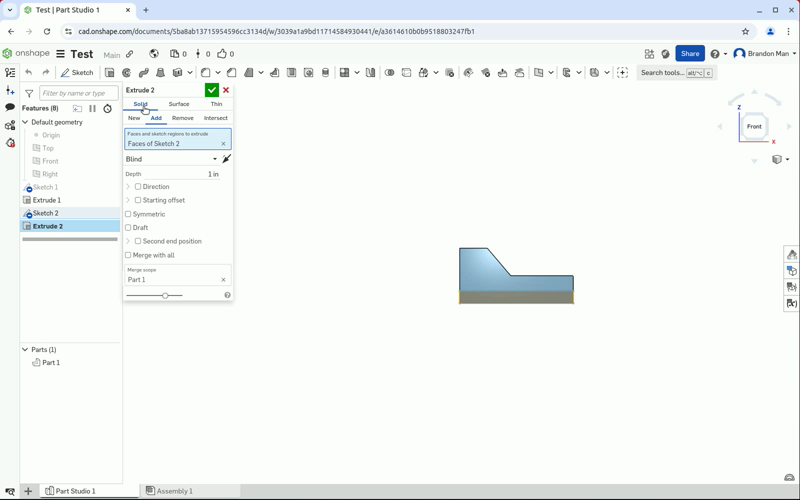
click(143, 106)
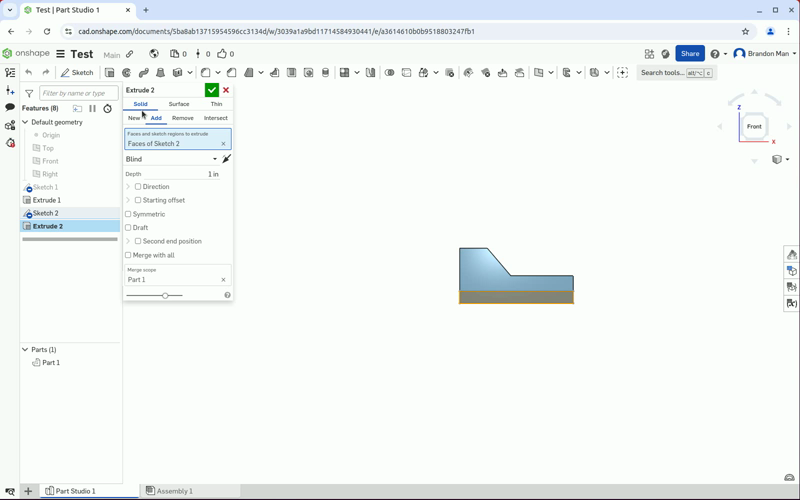
mouse_move(137, 120)
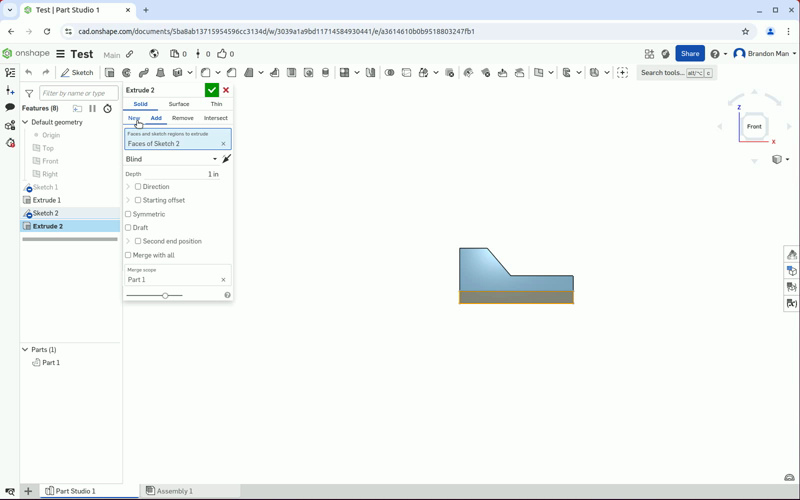
click(137, 120)
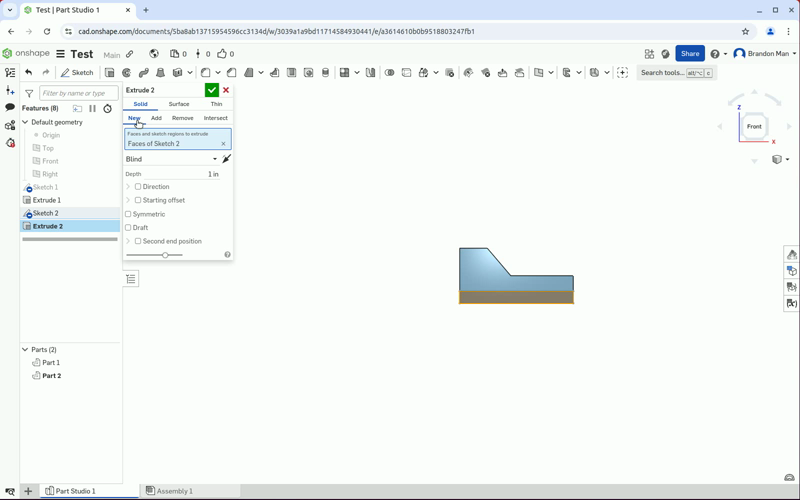
key(tab, 4)
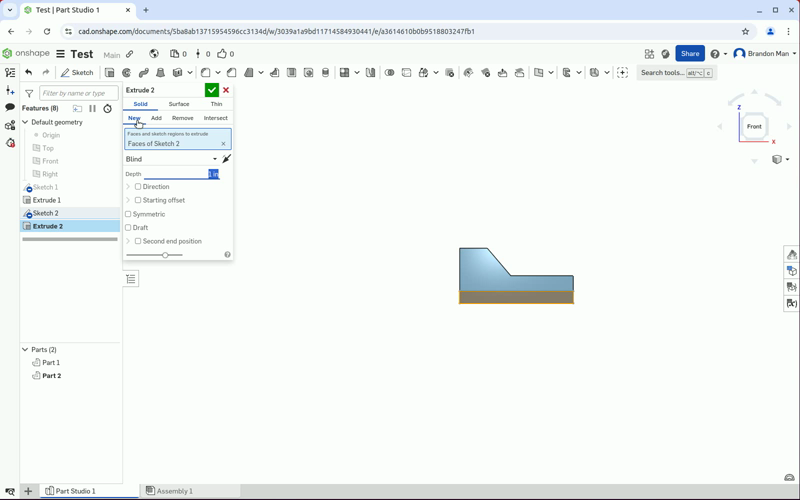
text(2.407)
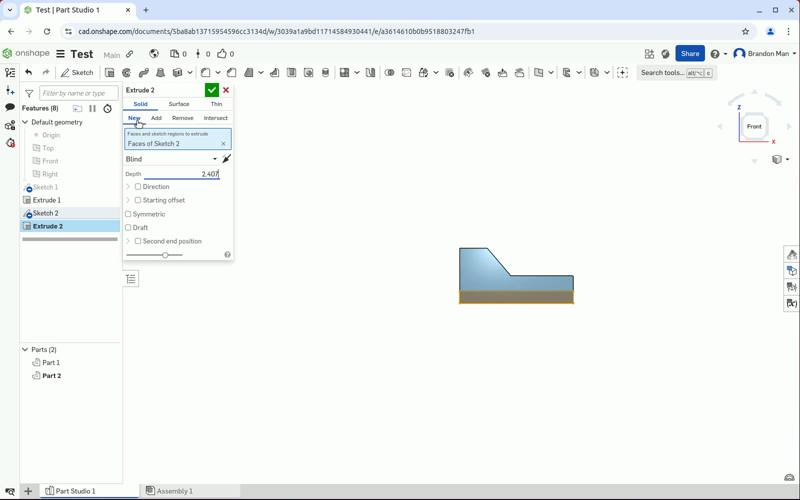
key(enter)
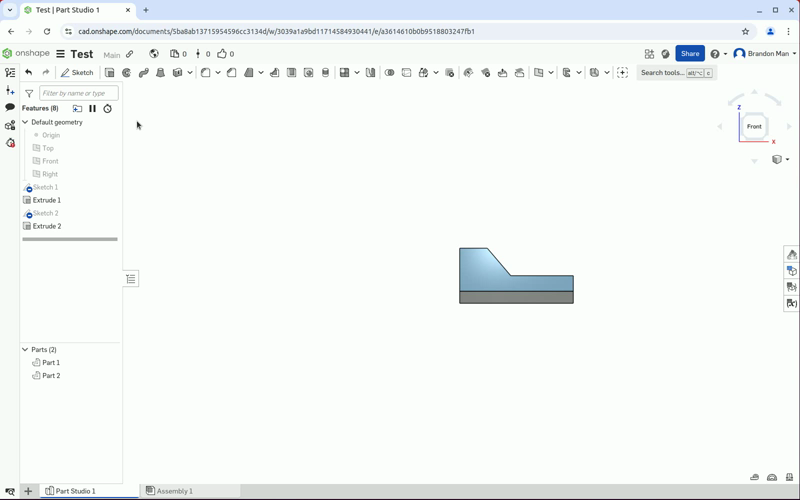
key(shift+h)
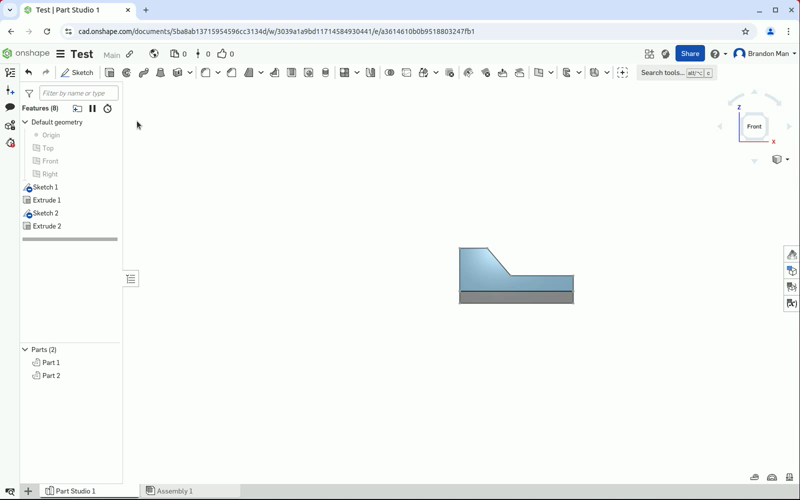
key(shift+h)
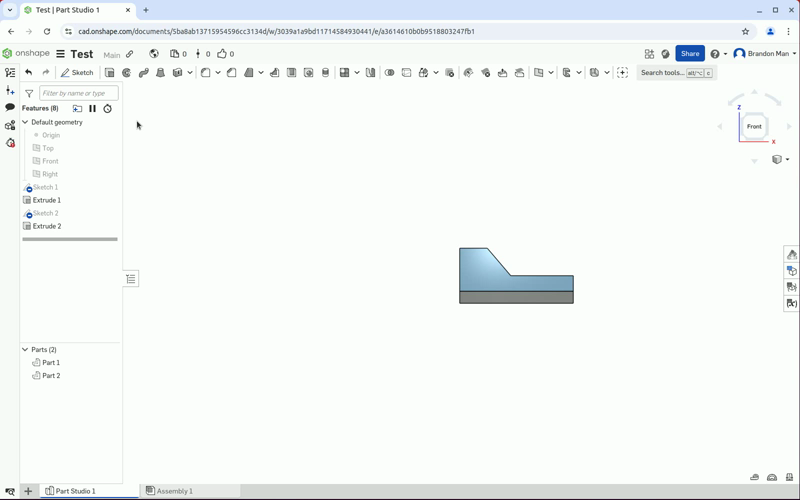
mouse_move(73, 189)
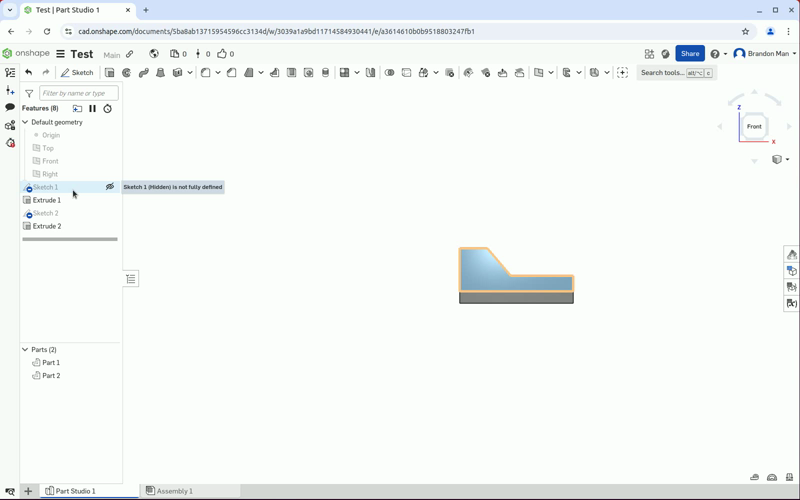
click(73, 189)
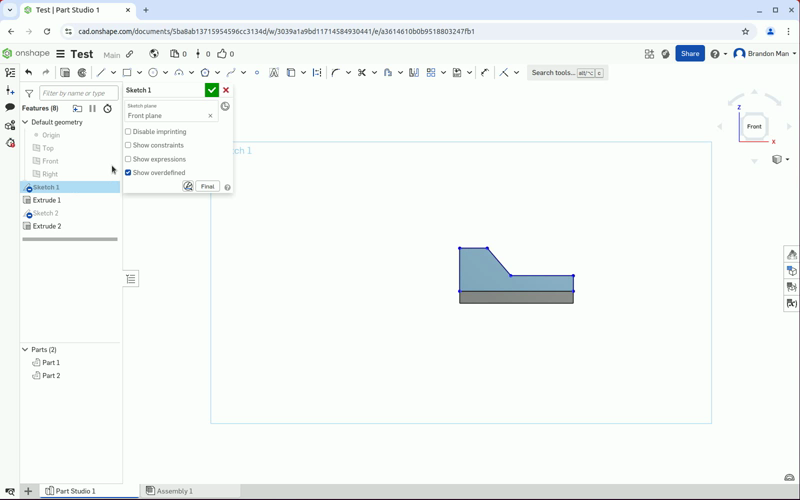
mouse_move(229, 92)
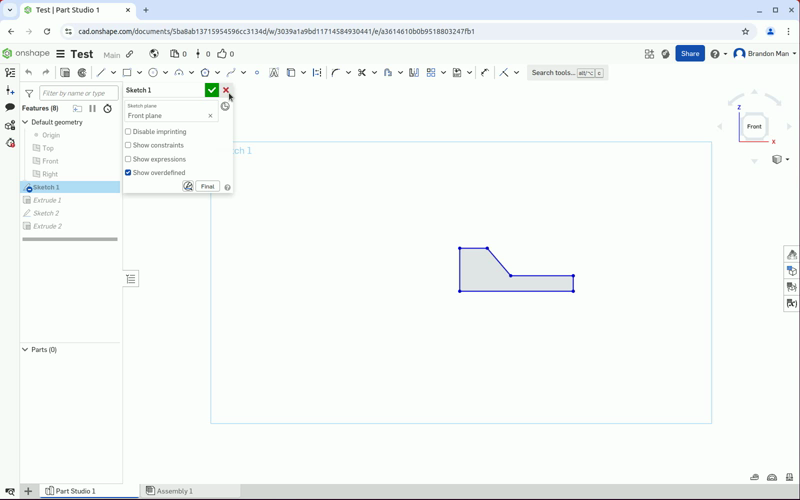
click(229, 92)
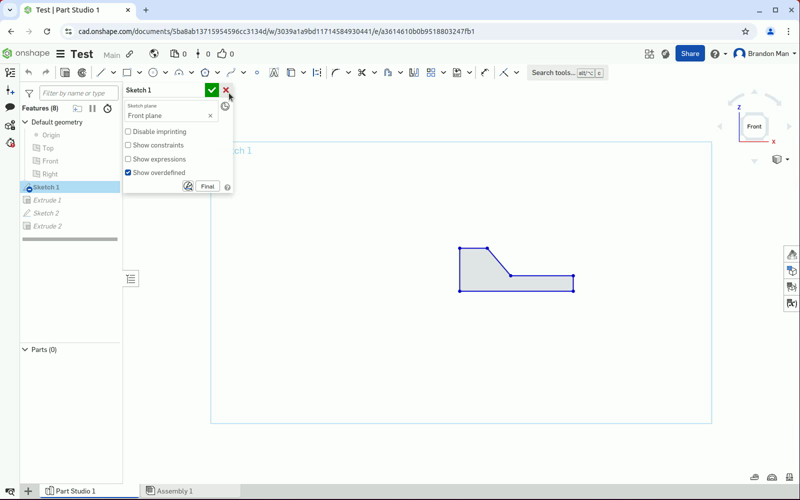
key(shift+s)
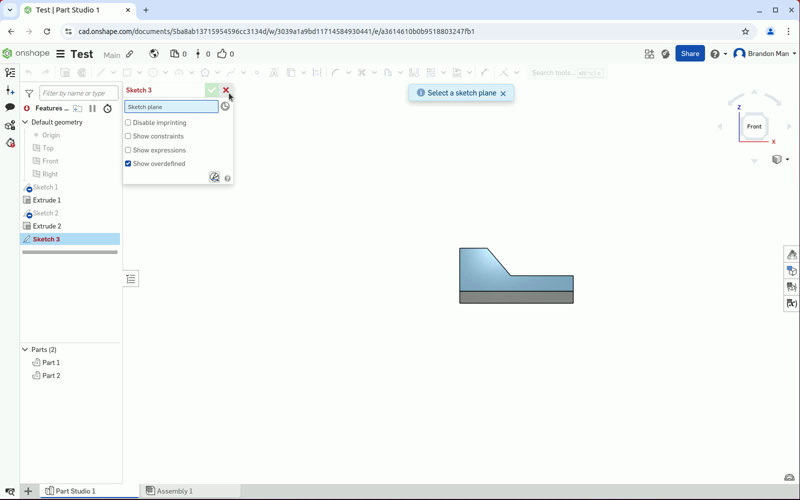
mouse_move(73, 163)
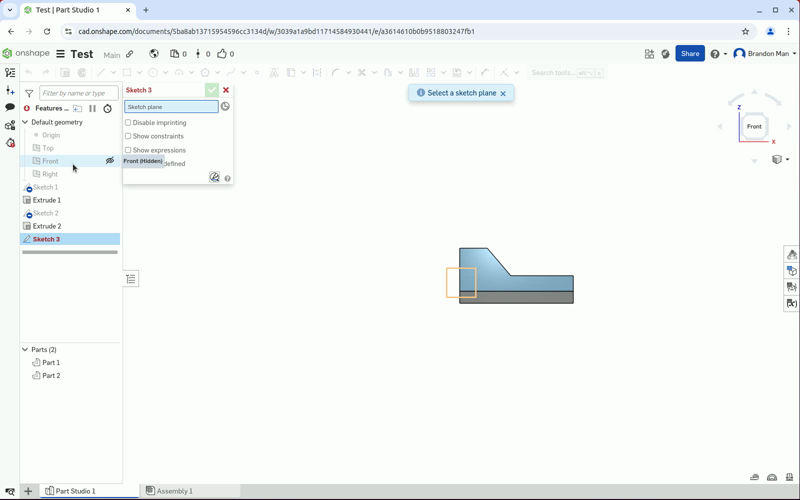
click(73, 163)
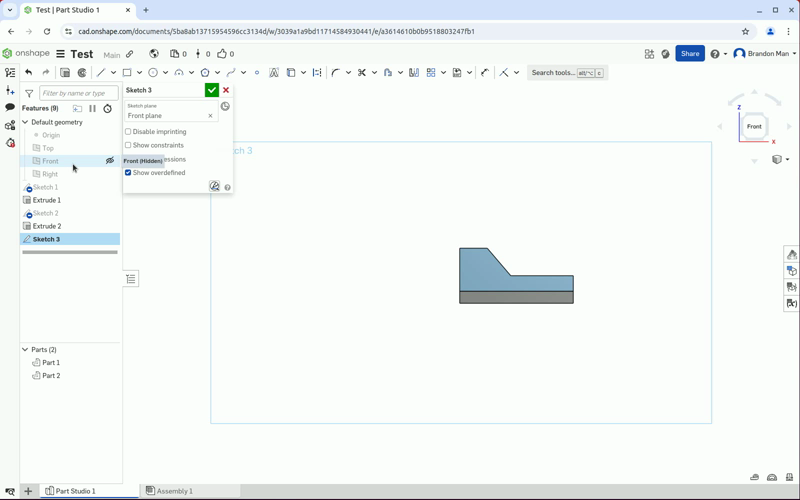
mouse_move(73, 352)
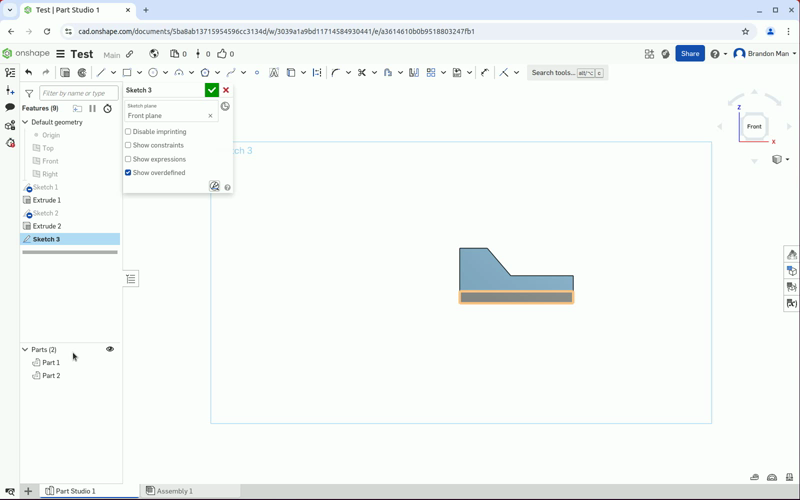
key(y)
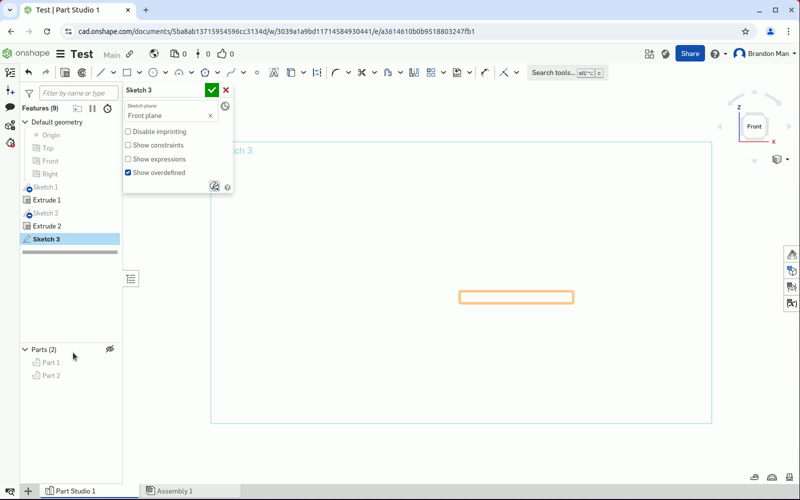
key(l)
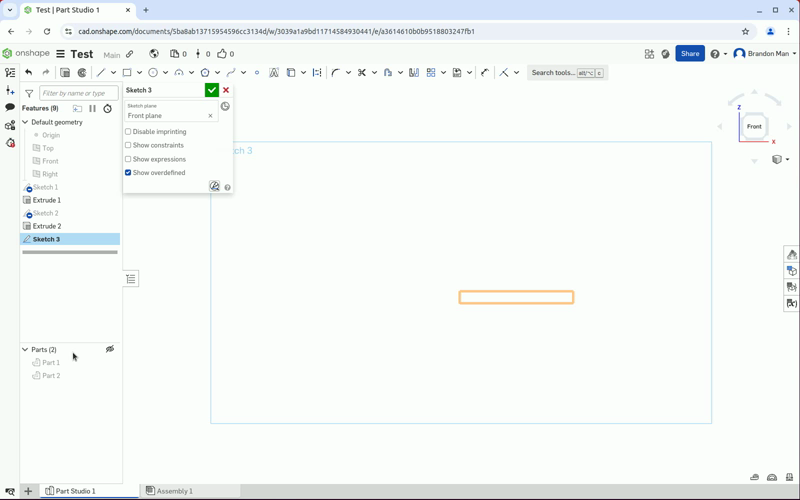
key_down(shift)
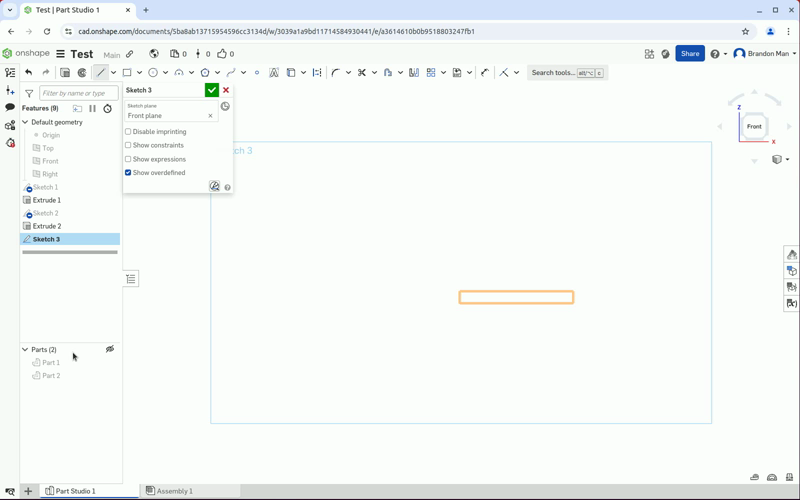
mouse_move(459, 303)
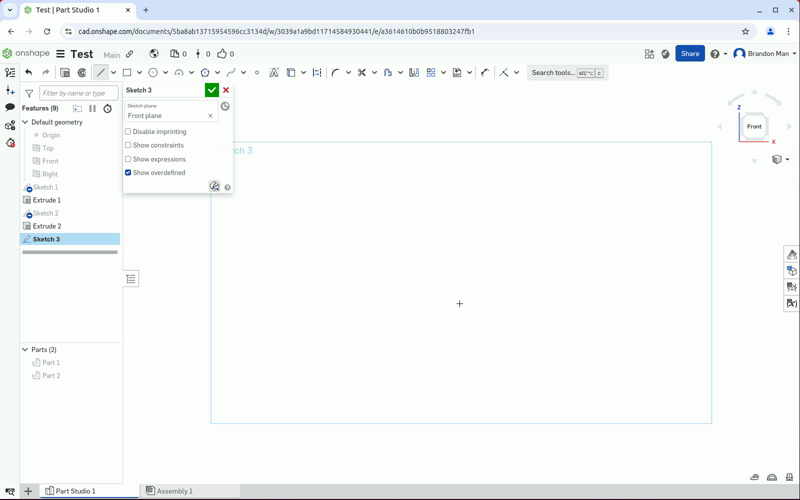
click(459, 303)
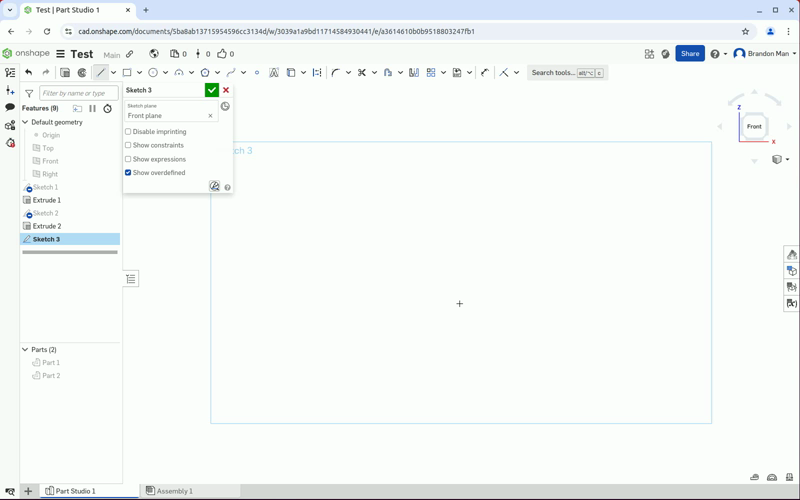
key_up(shift)
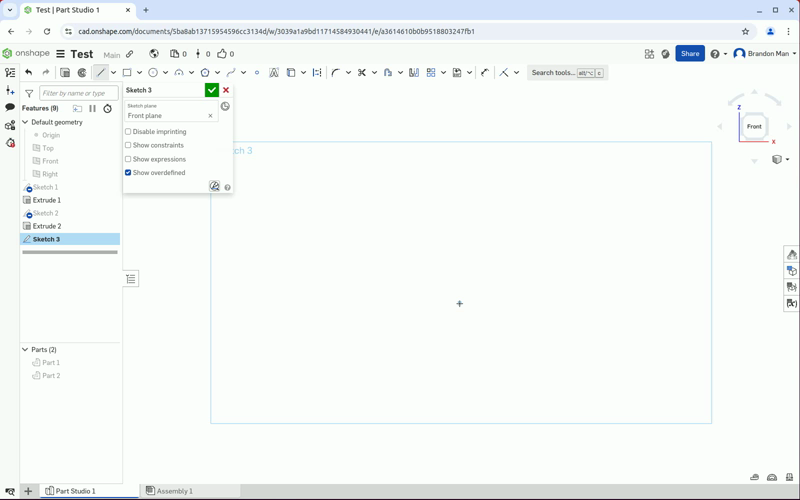
key_down(shift)
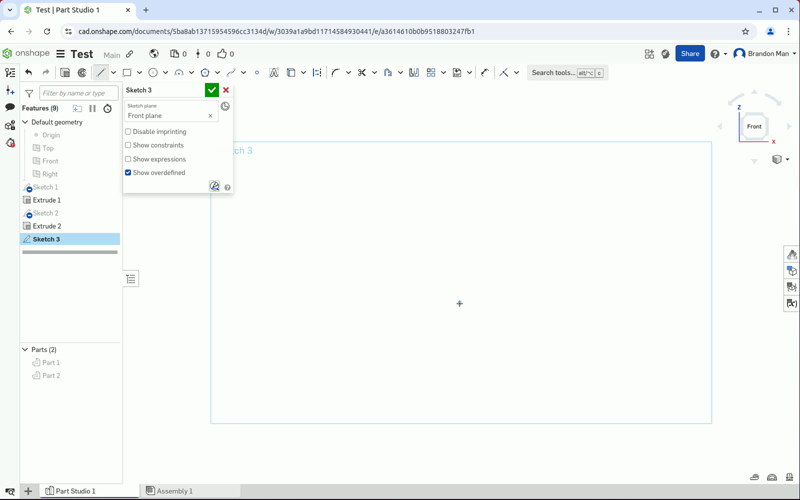
mouse_move(573, 303)
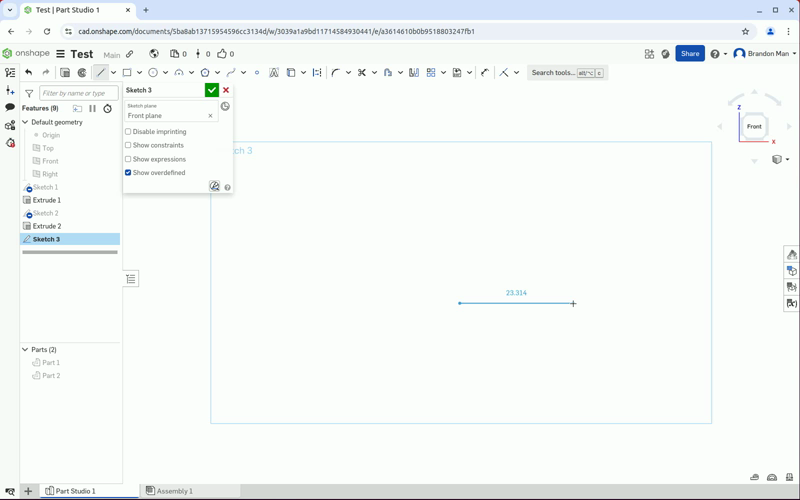
click(573, 303)
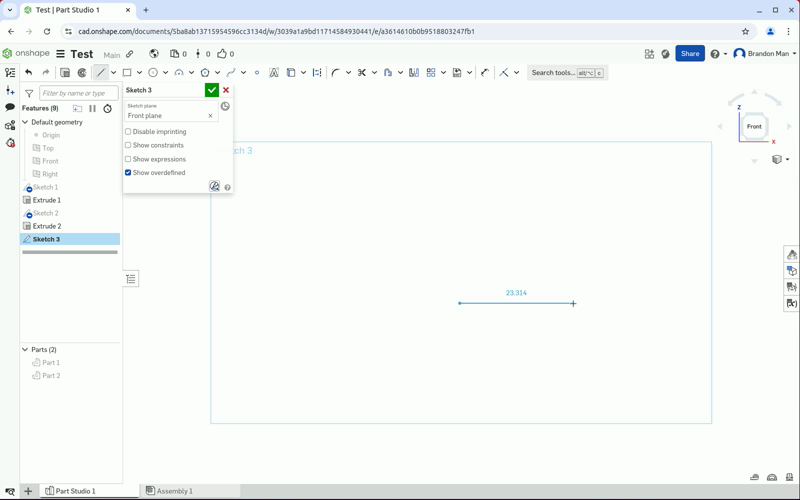
key_up(shift)
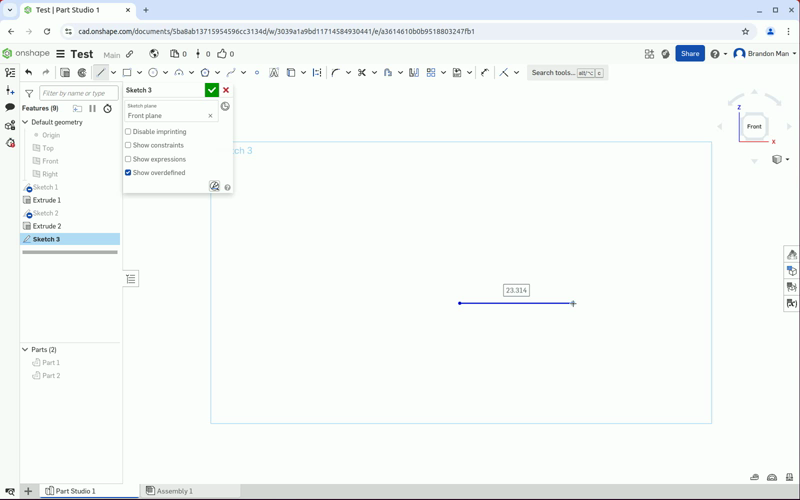
key_down(shift)
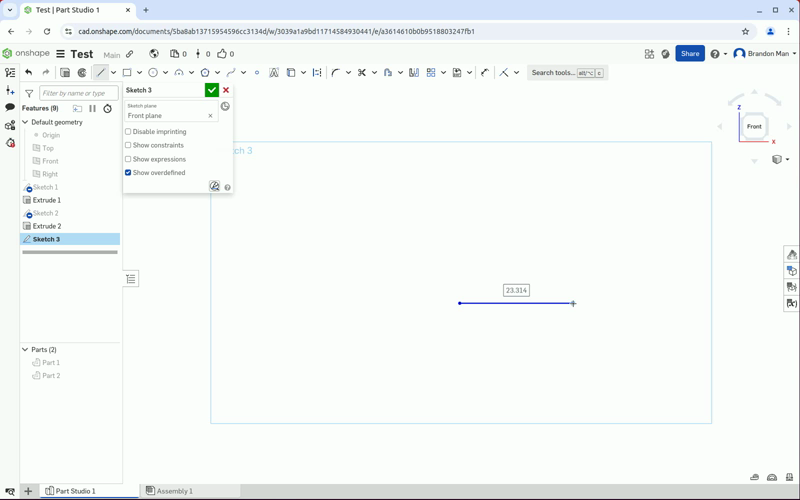
mouse_move(589, 303)
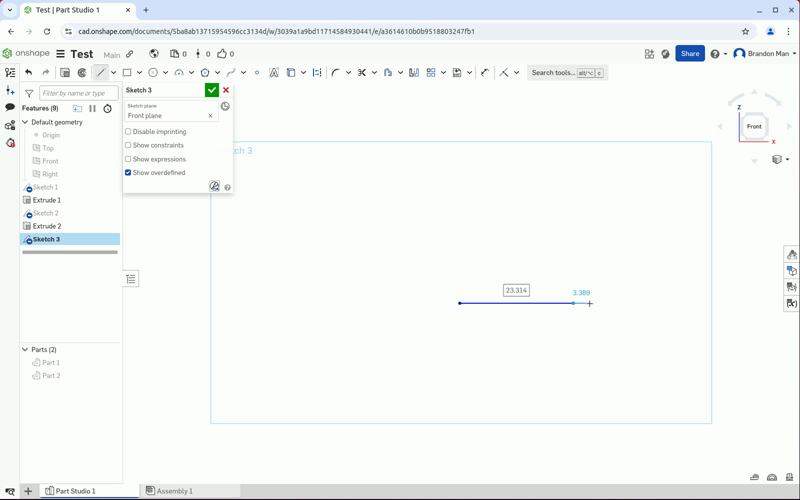
mouse_move(573, 291)
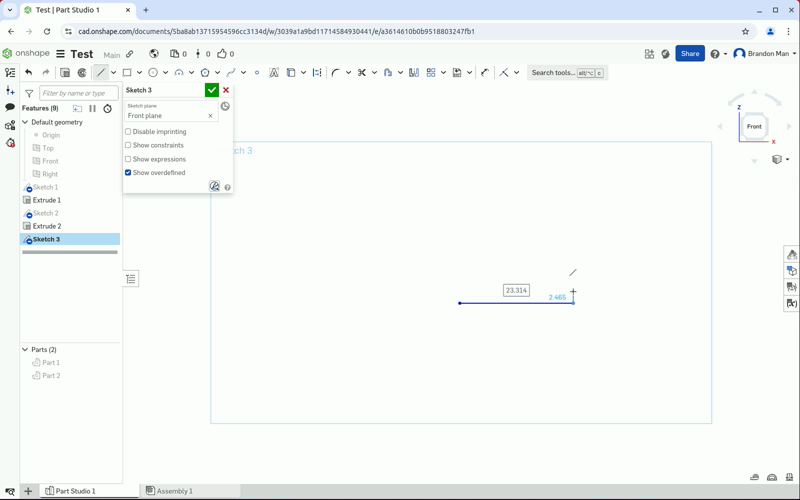
click(573, 291)
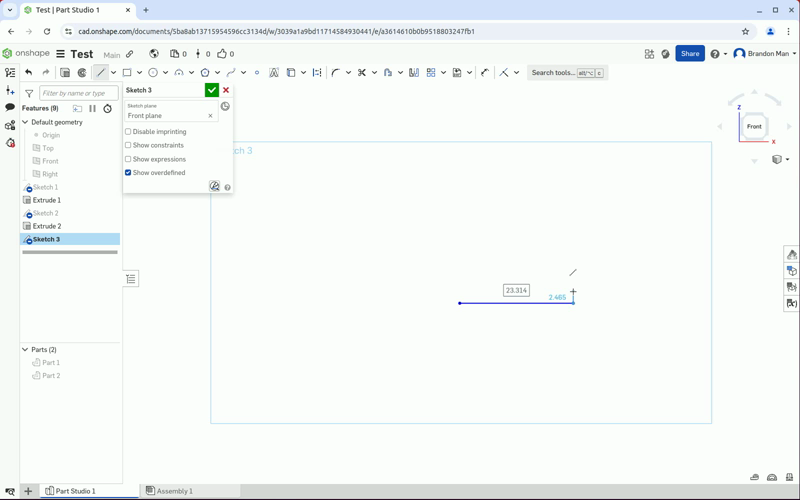
key_up(shift)
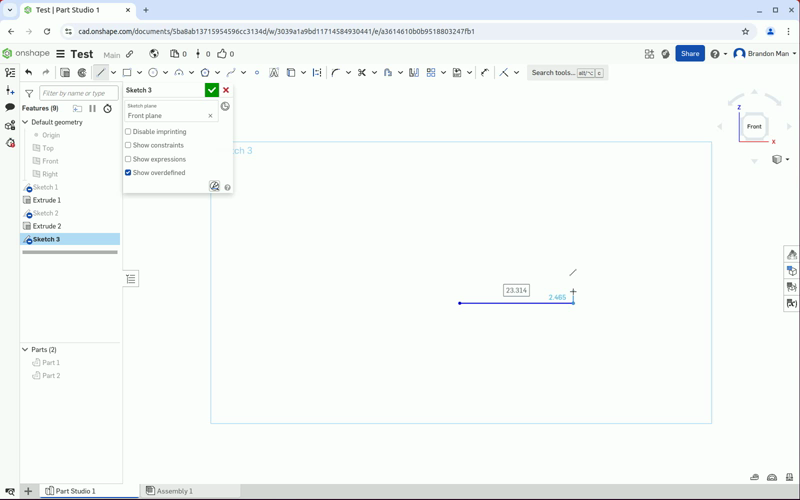
key_down(shift)
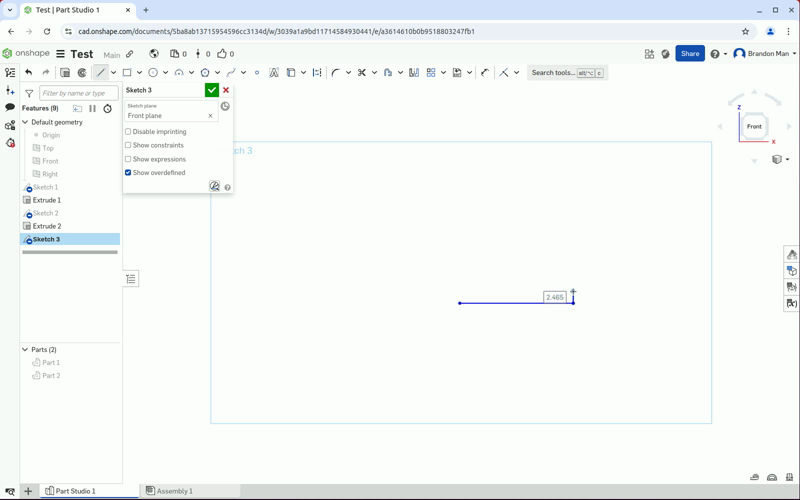
mouse_move(459, 291)
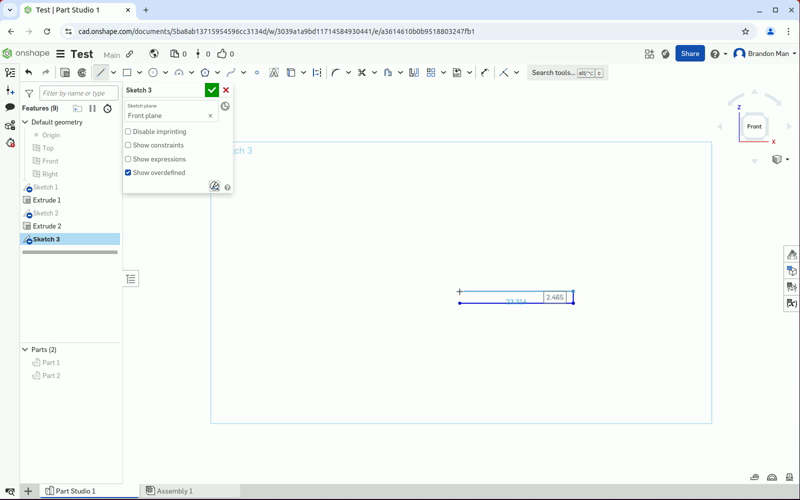
click(459, 291)
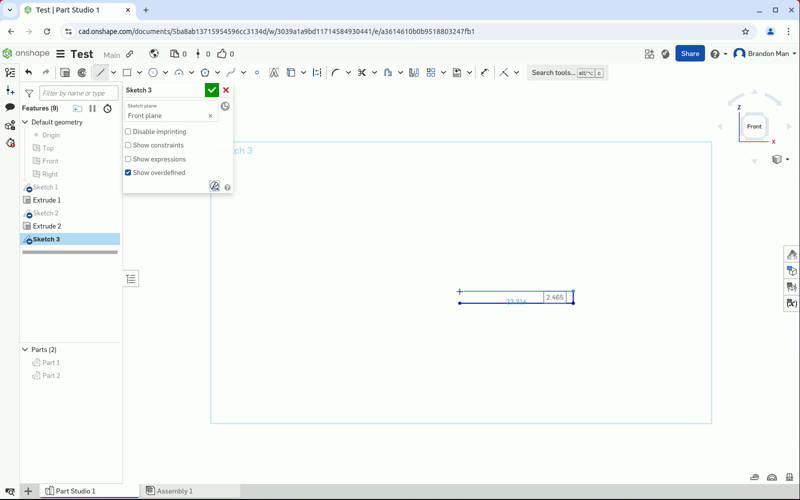
key_up(shift)
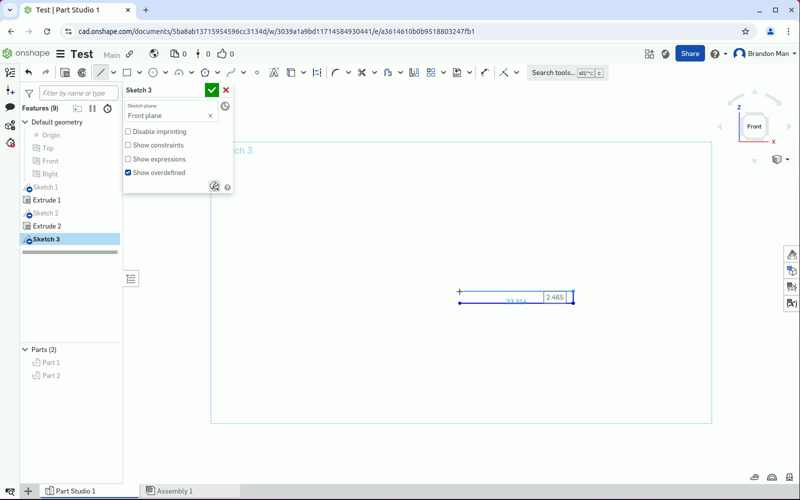
mouse_move(489, 291)
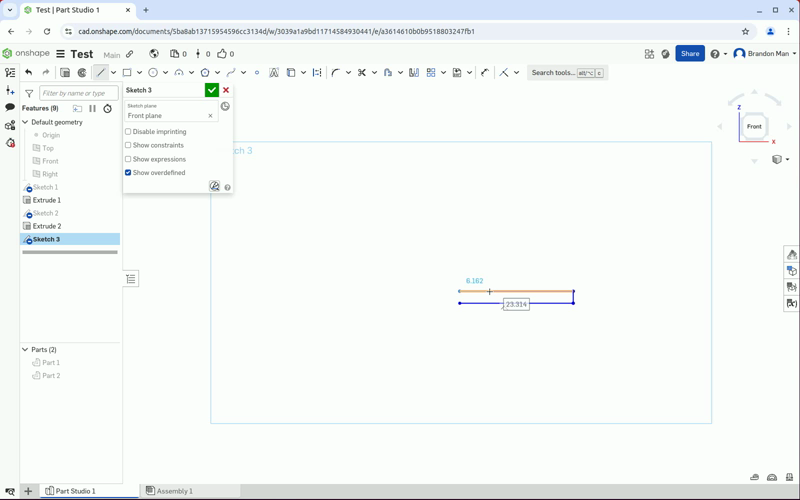
key_down(shift)
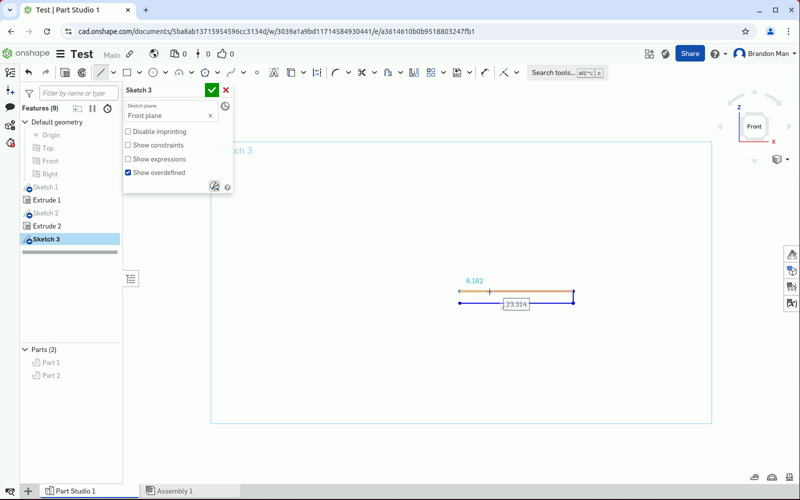
mouse_move(459, 303)
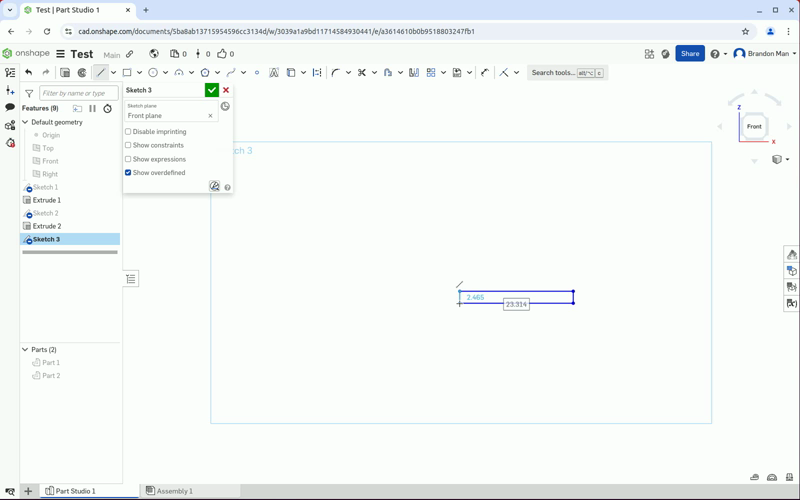
key_up(shift)
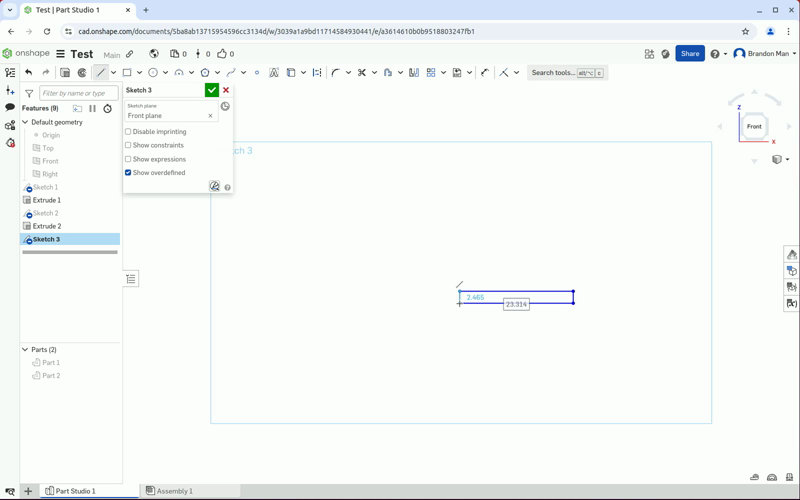
click(459, 303)
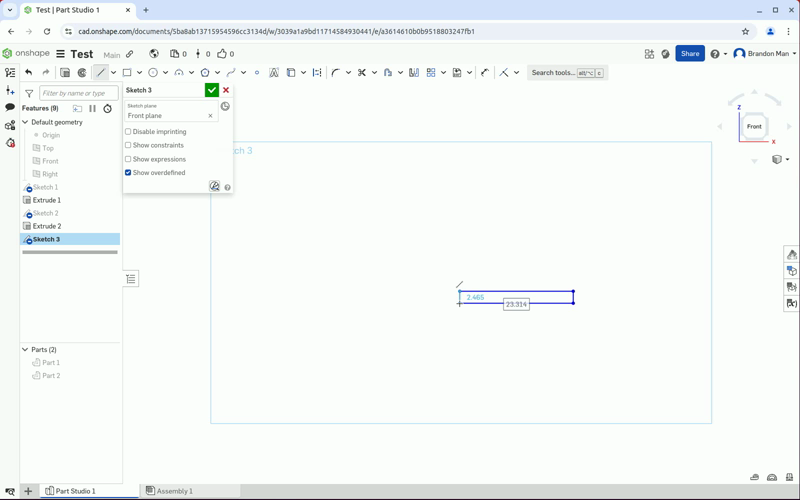
key(esc)
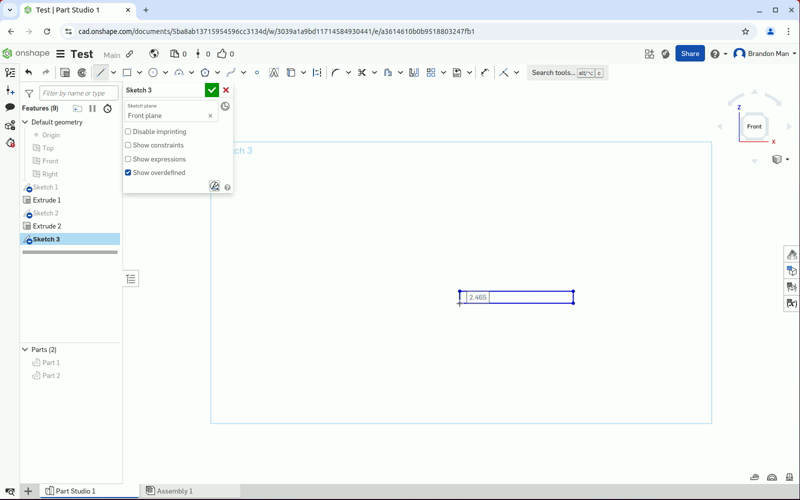
mouse_move(507, 292)
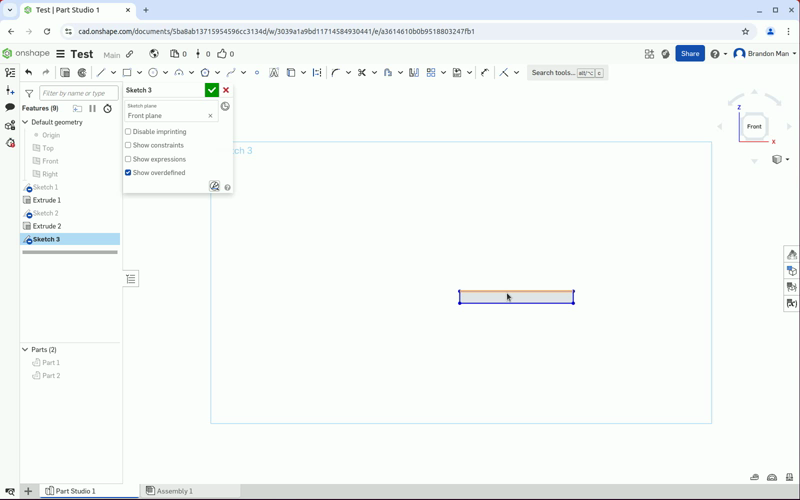
scroll(6)
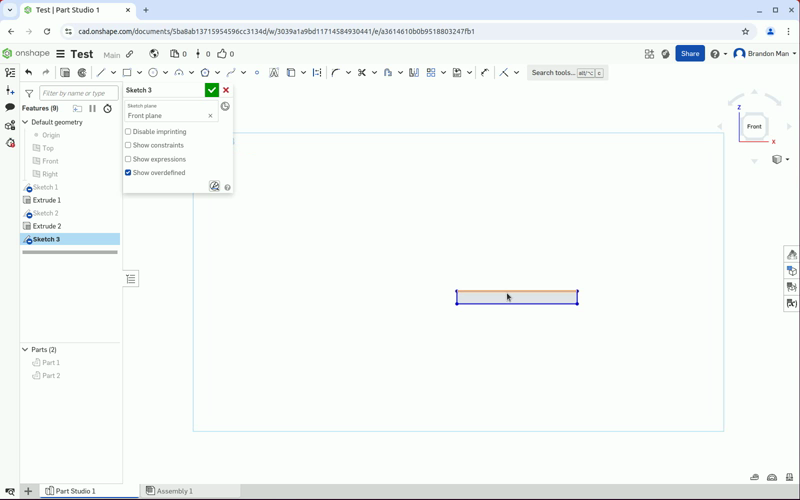
scroll(6)
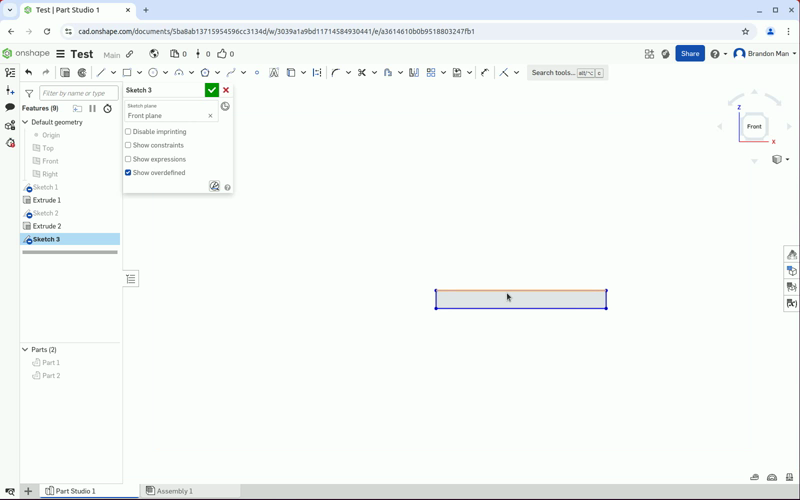
scroll(6)
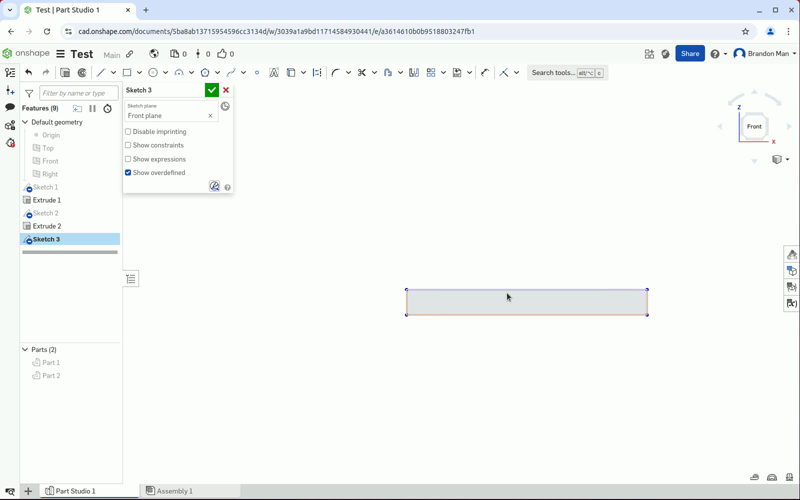
scroll(6)
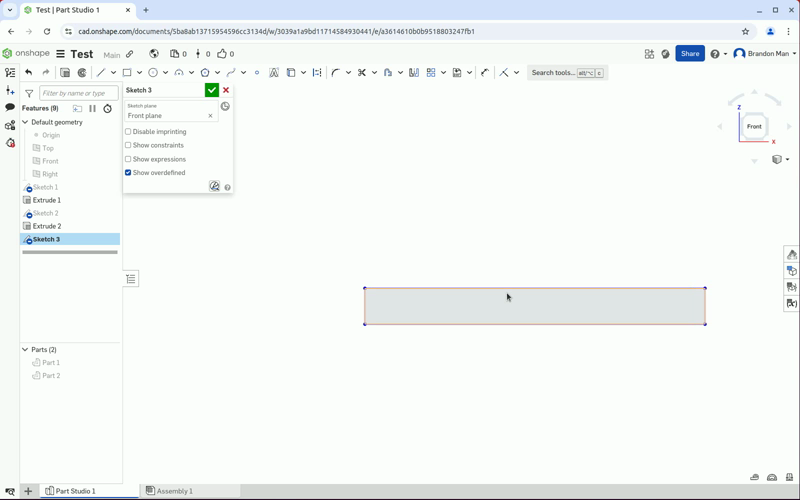
scroll(6)
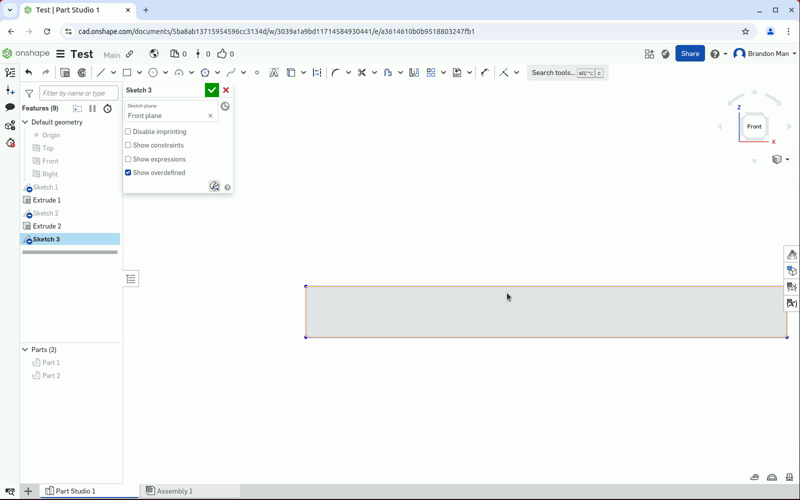
scroll(6)
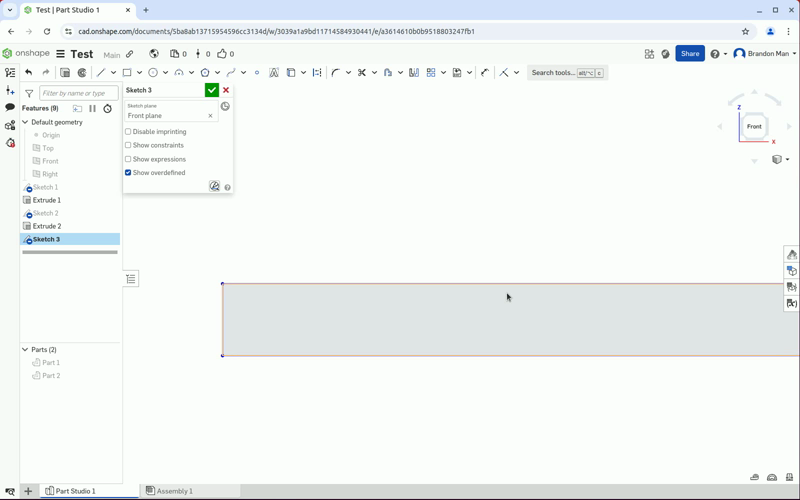
scroll(6)
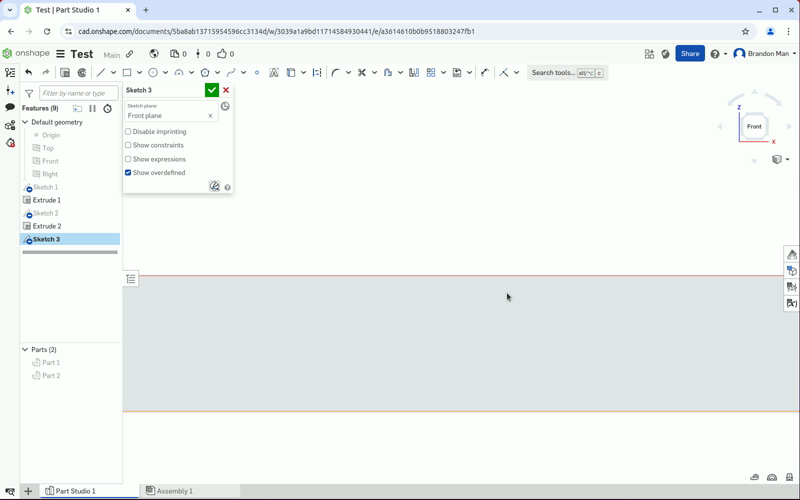
click(507, 292)
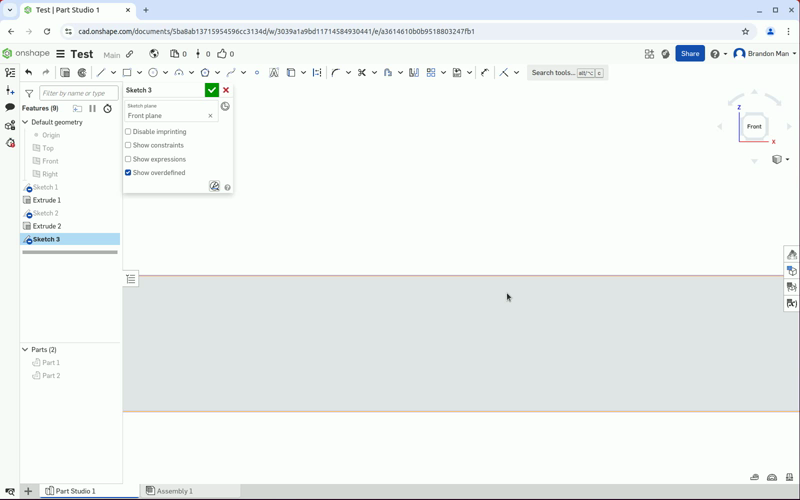
scroll(-6)
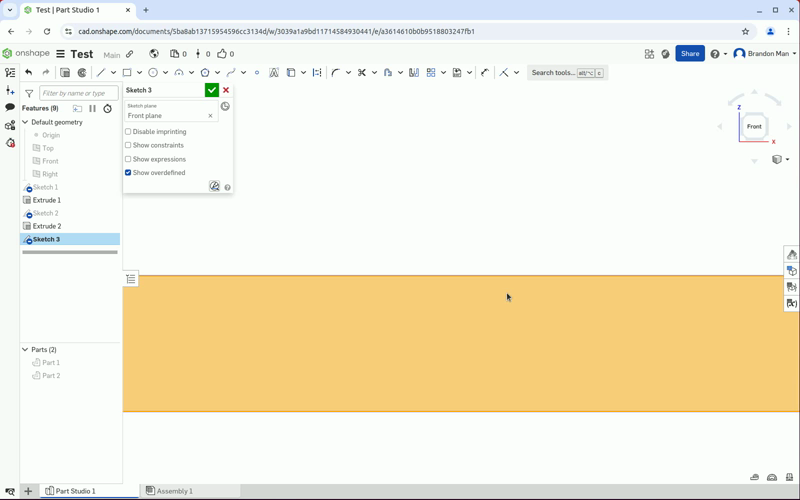
scroll(-6)
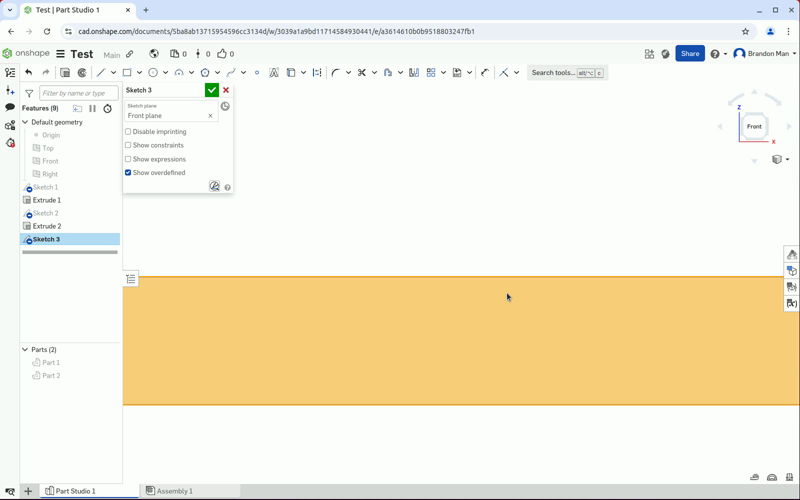
scroll(-6)
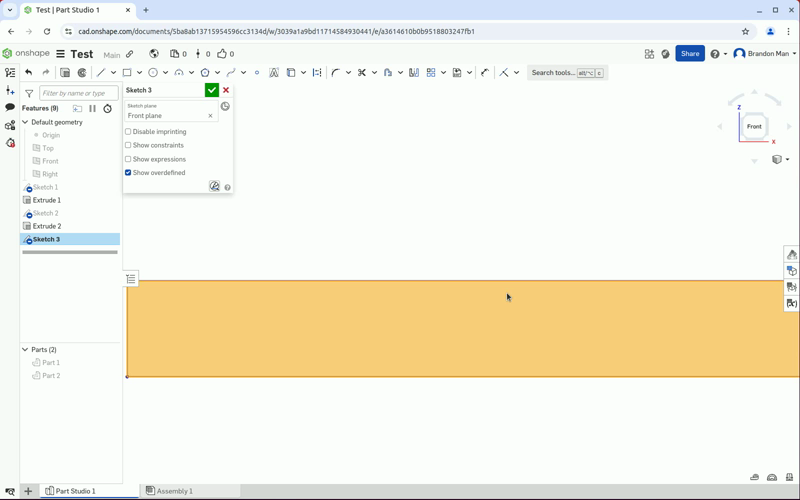
scroll(-6)
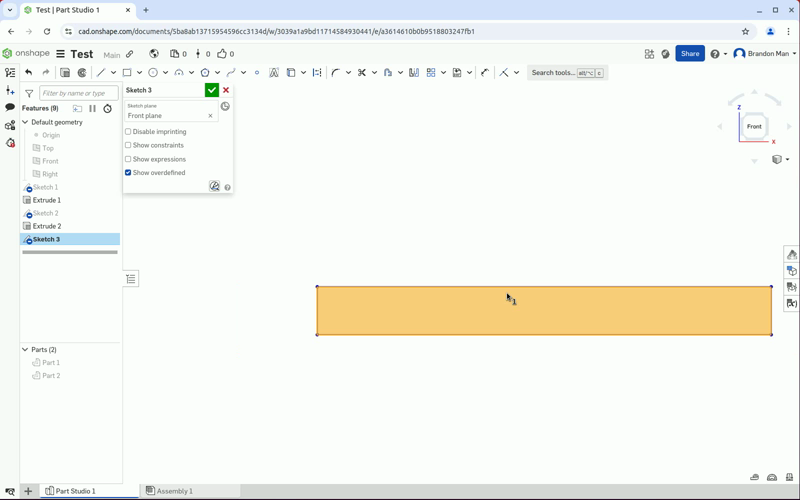
scroll(-6)
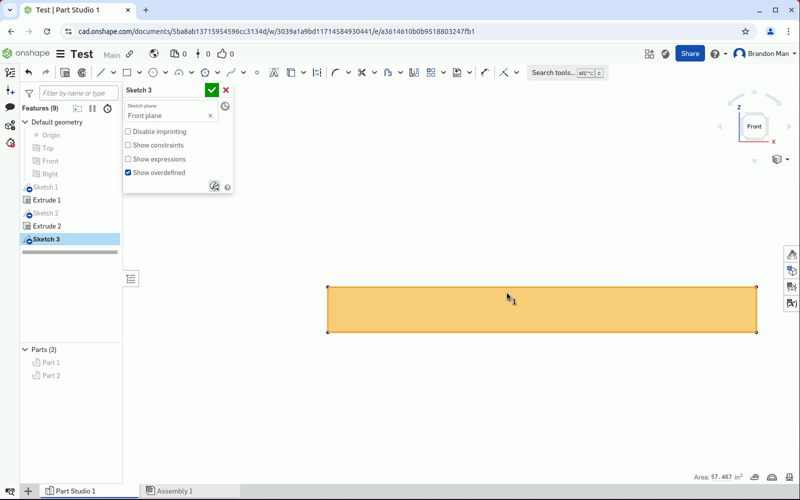
scroll(-6)
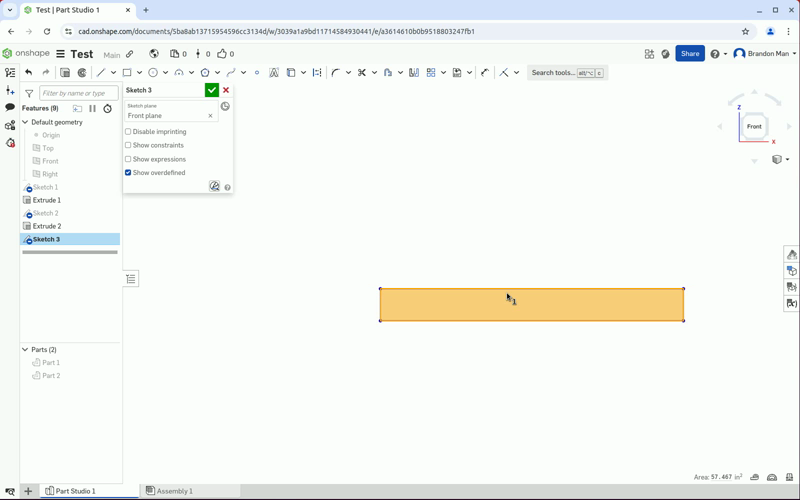
scroll(-6)
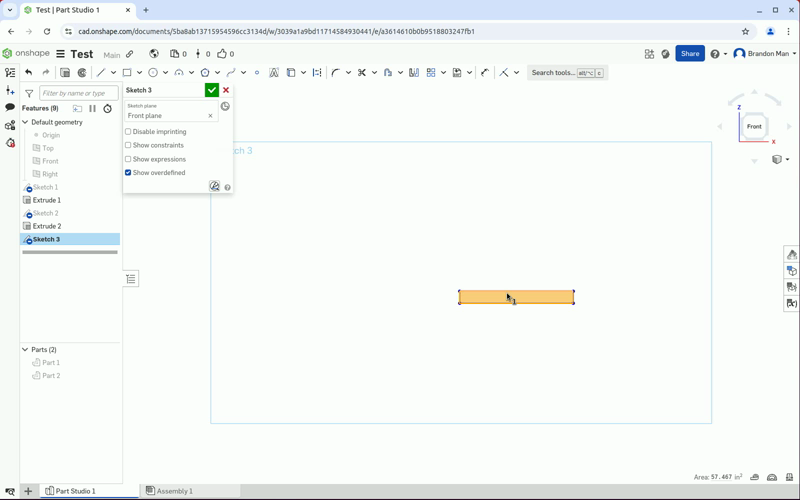
mouse_move(73, 352)
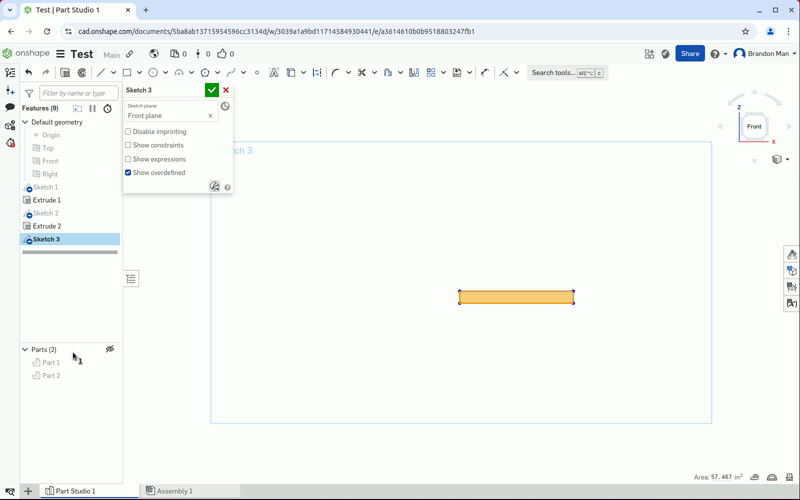
key(shift+y)
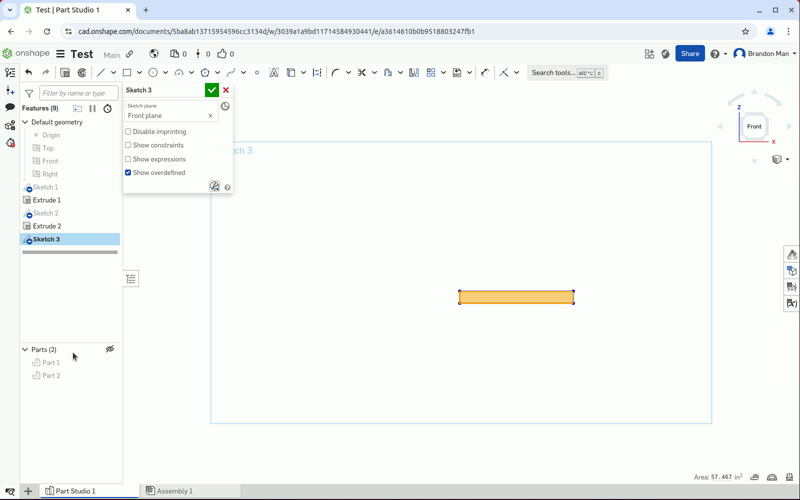
key(shift+e)
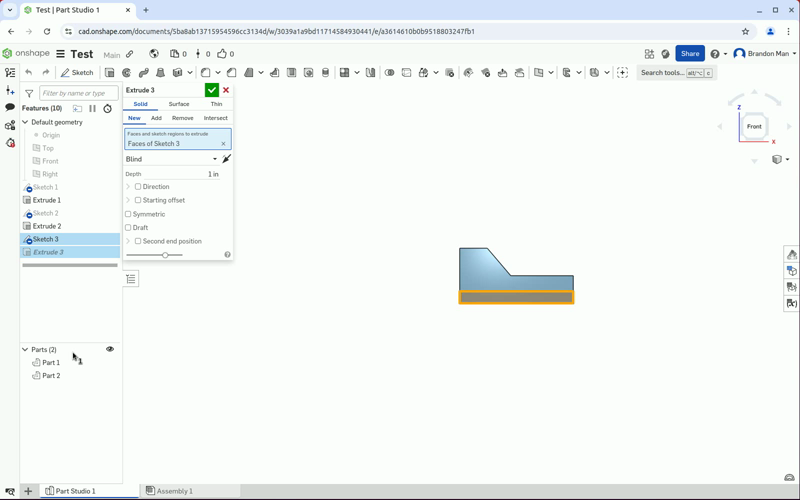
mouse_move(143, 106)
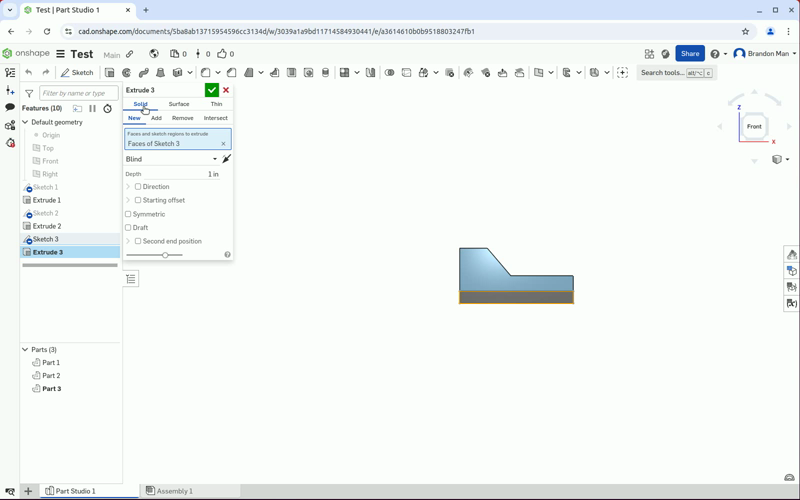
click(143, 106)
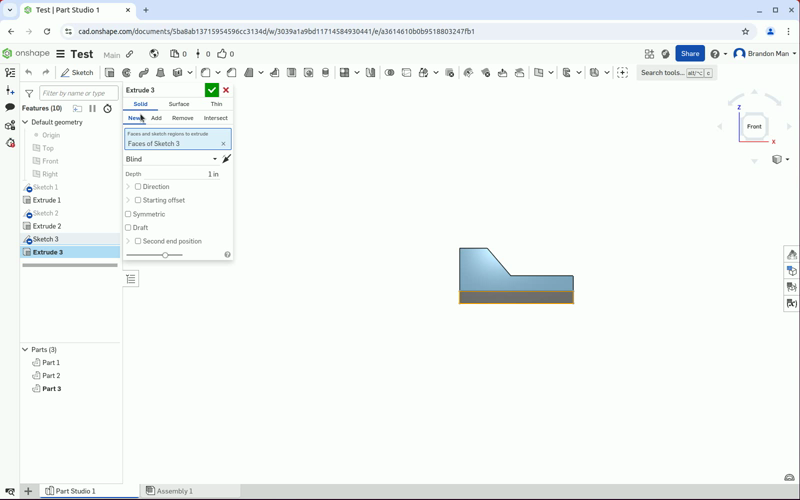
mouse_move(137, 120)
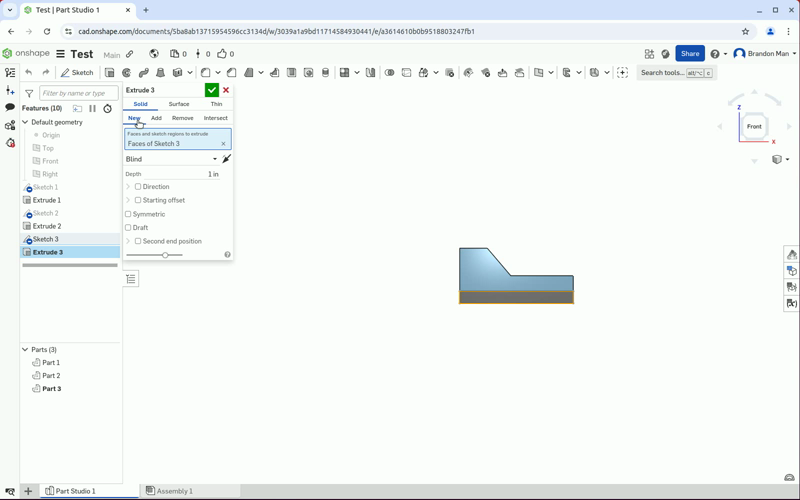
click(137, 120)
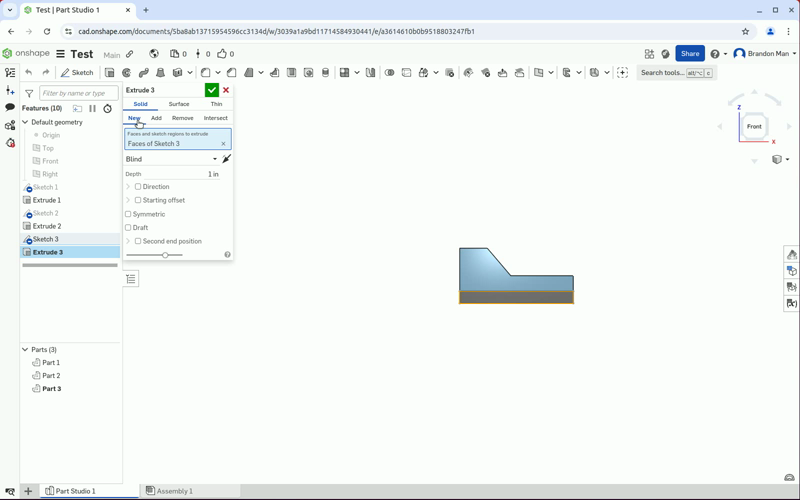
key(tab, 4)
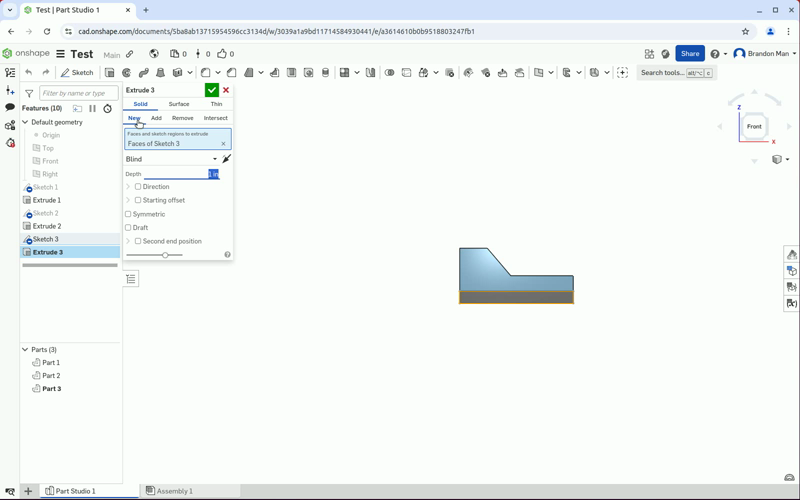
text(-8.666)
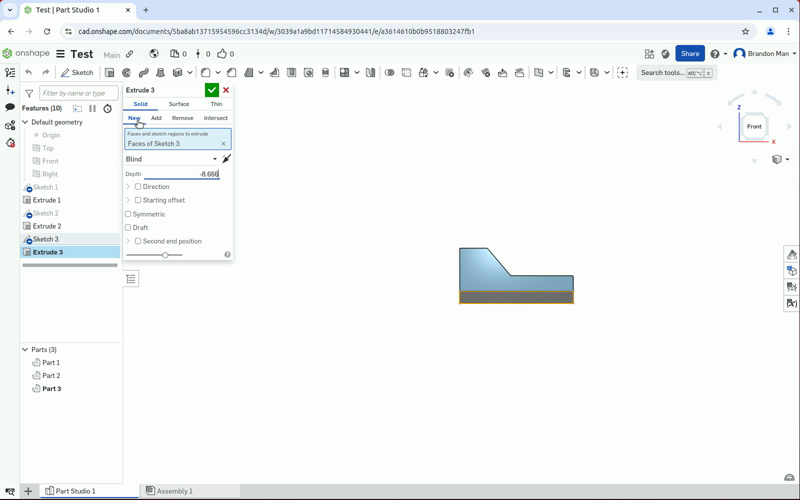
key(enter)
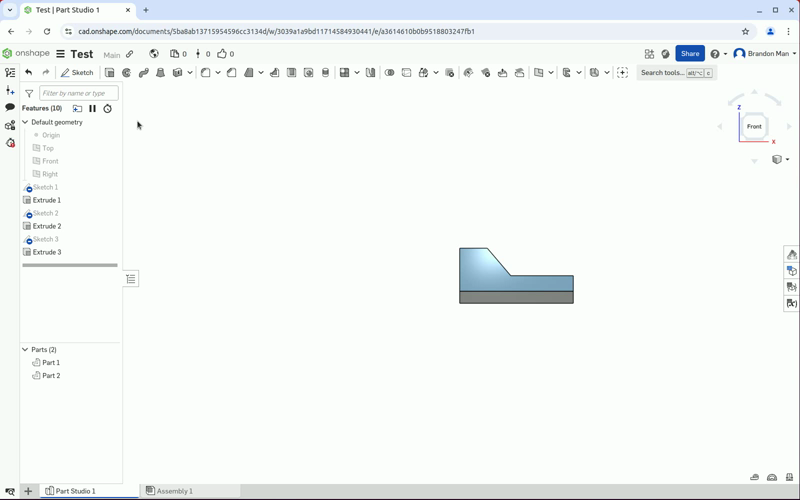
key(shift+h)
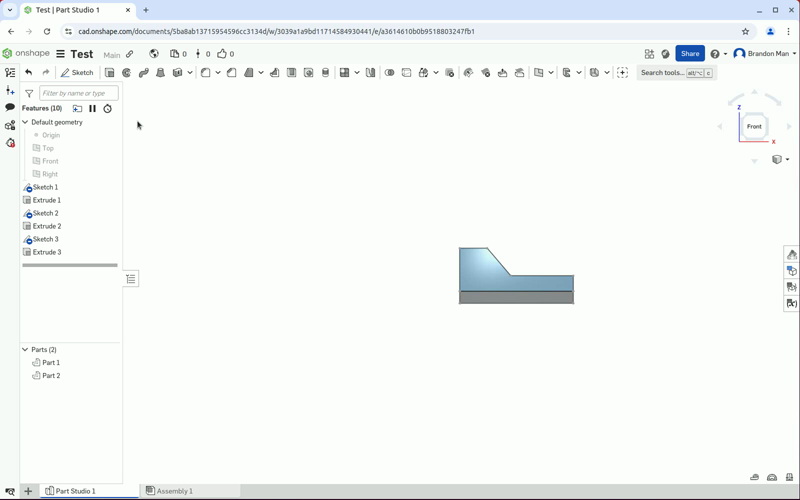
key(shift+h)
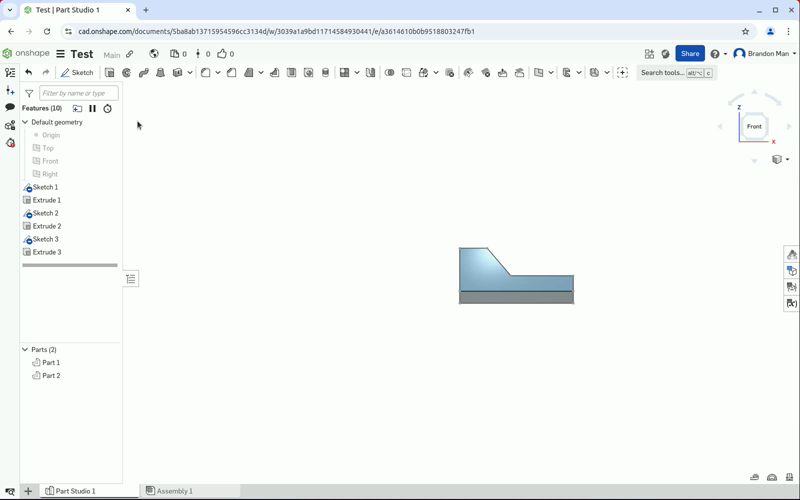
key(shift+7)
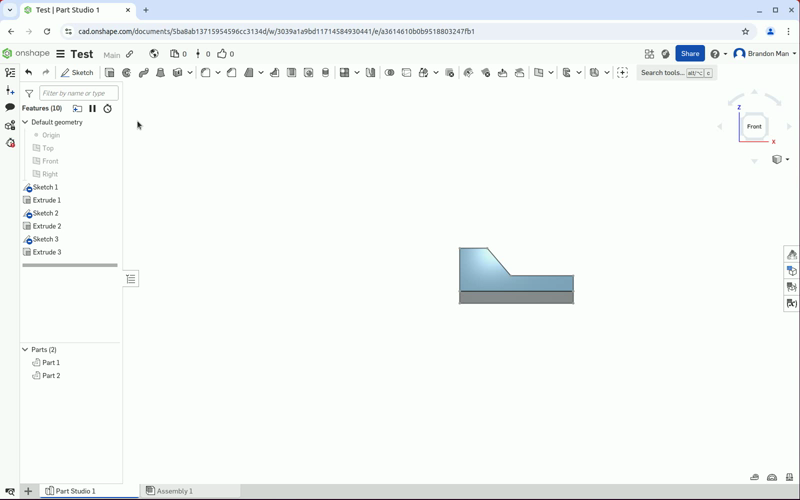
key(left, 2)
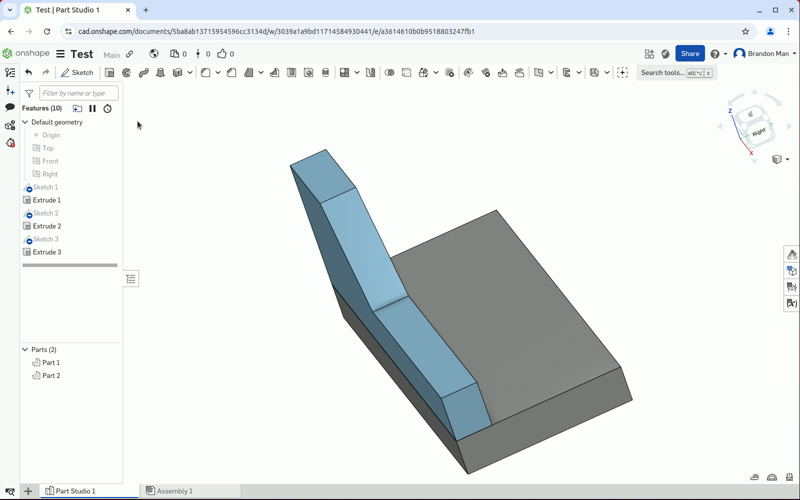
key(down, 2)
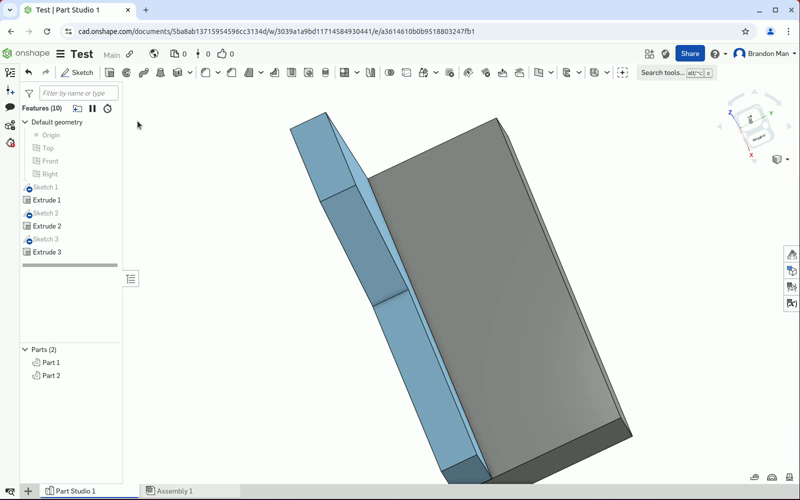
key(up, 2)
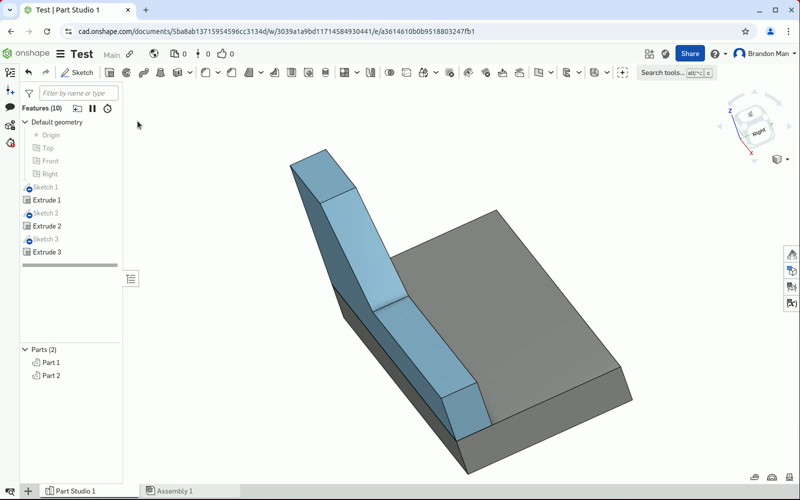
key(right, 2)
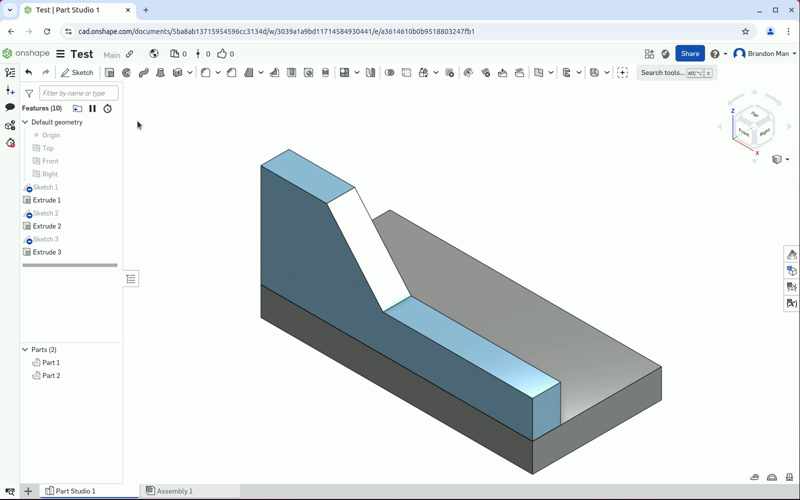
mouse_move(73, 189)
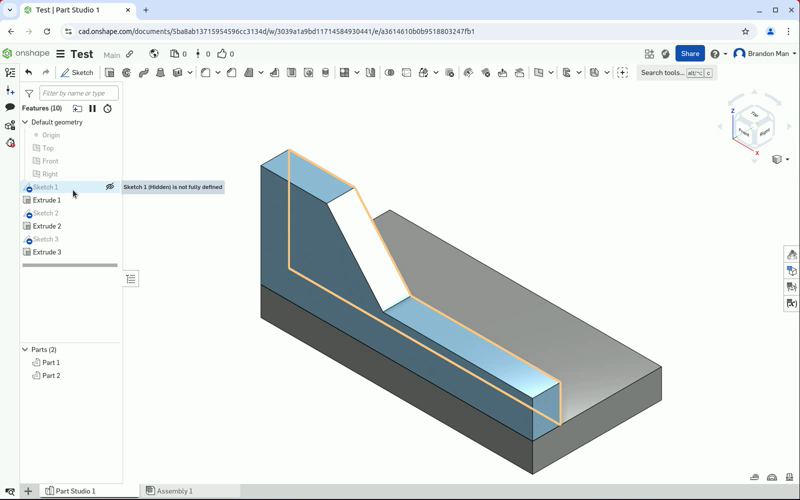
click(73, 189)